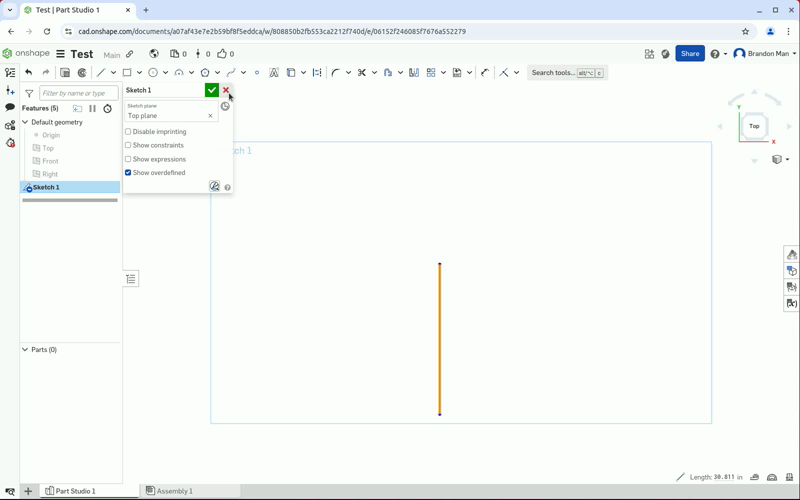
key(shift+h)
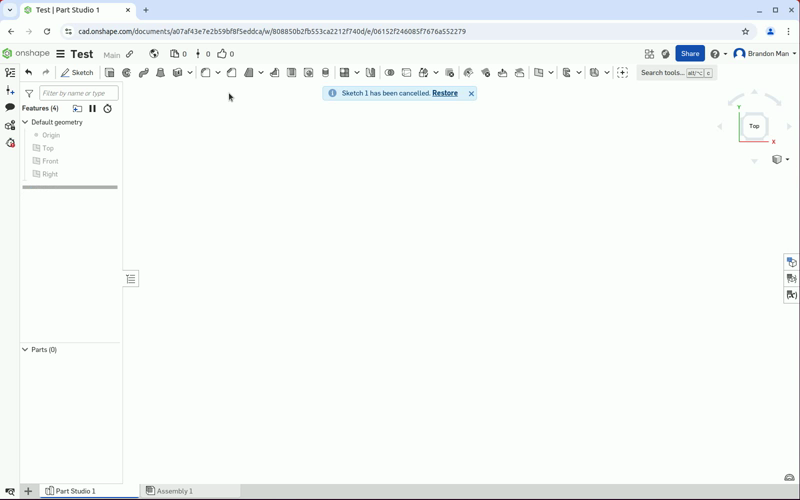
mouse_move(73, 352)
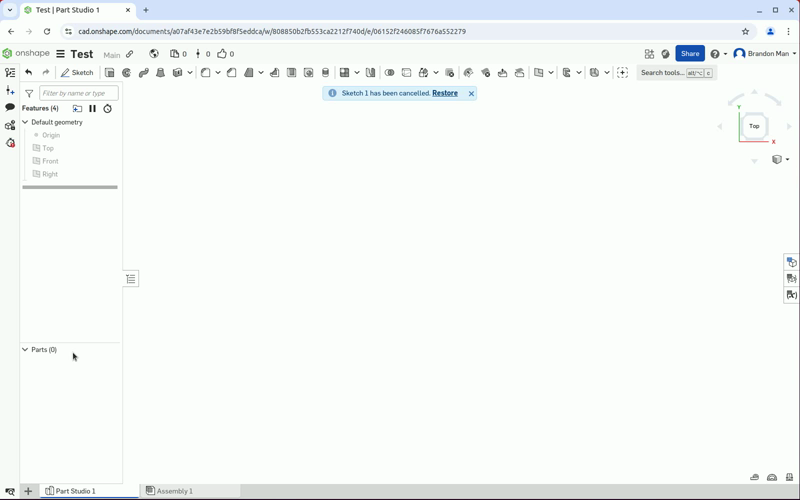
key(y)
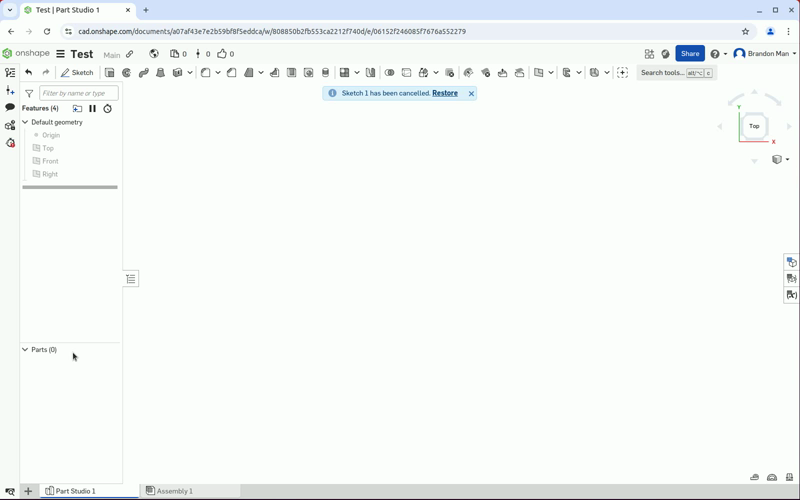
key(shift+p)
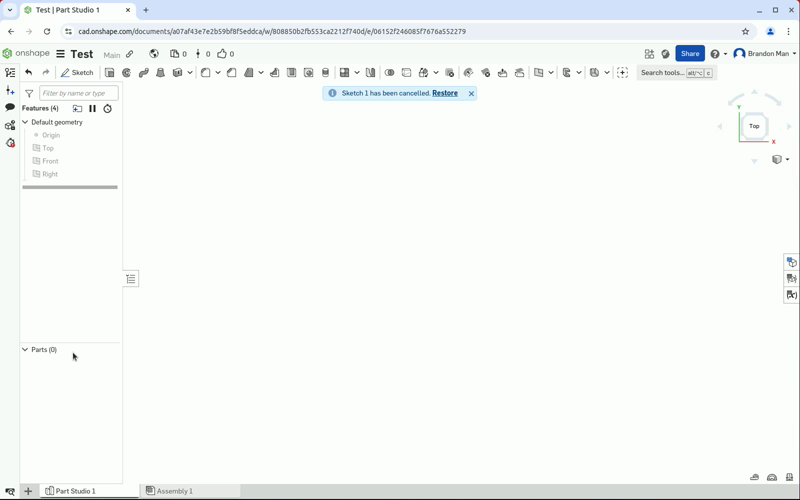
key(space)
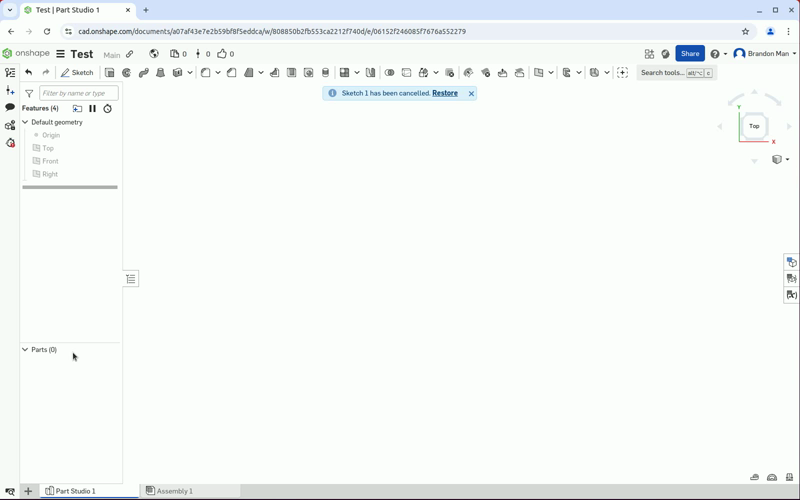
key_down(shift)
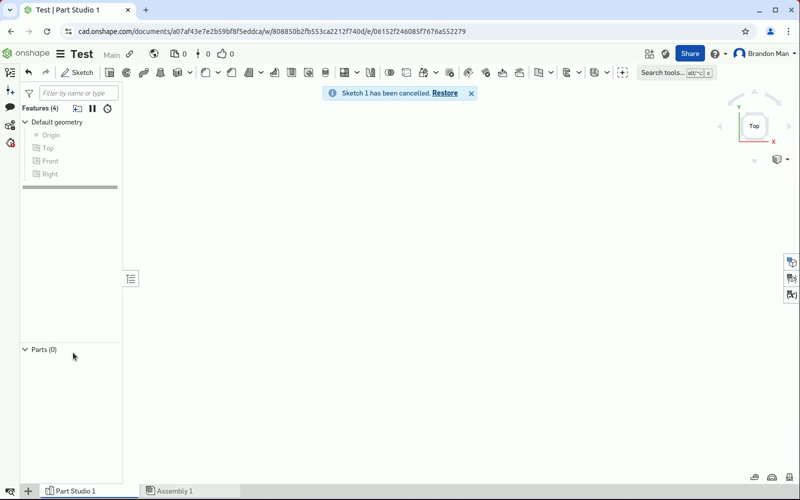
key(up)
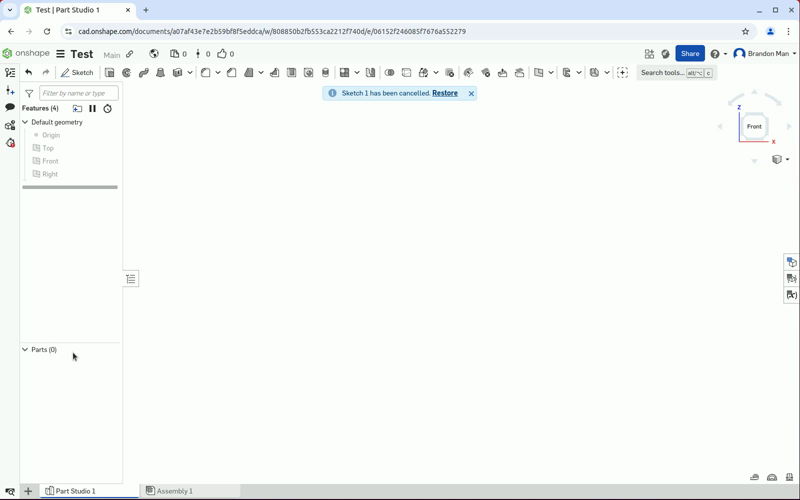
key_up(shift)
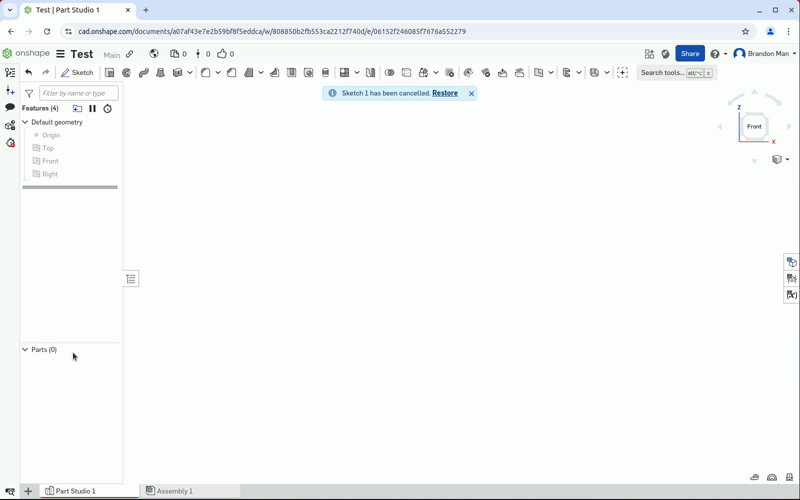
mouse_move(73, 352)
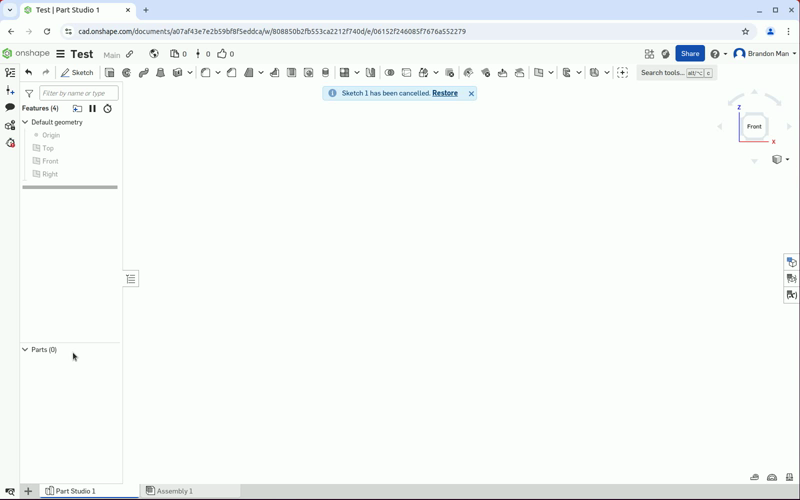
key(shift+y)
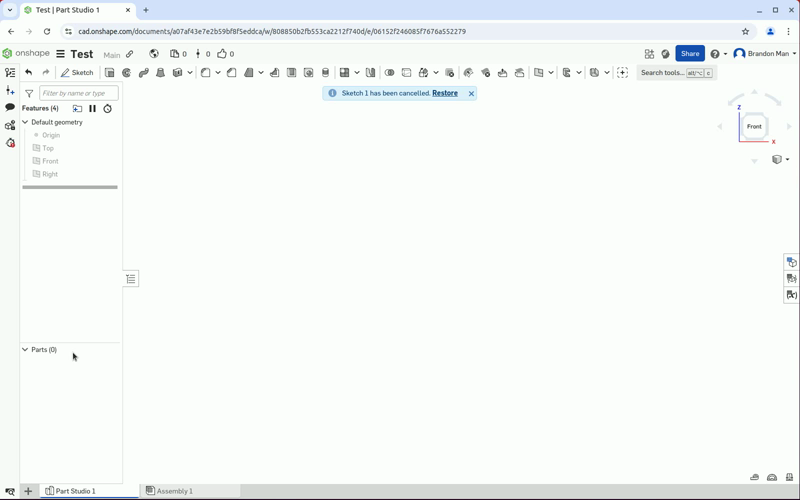
key(shift+s)
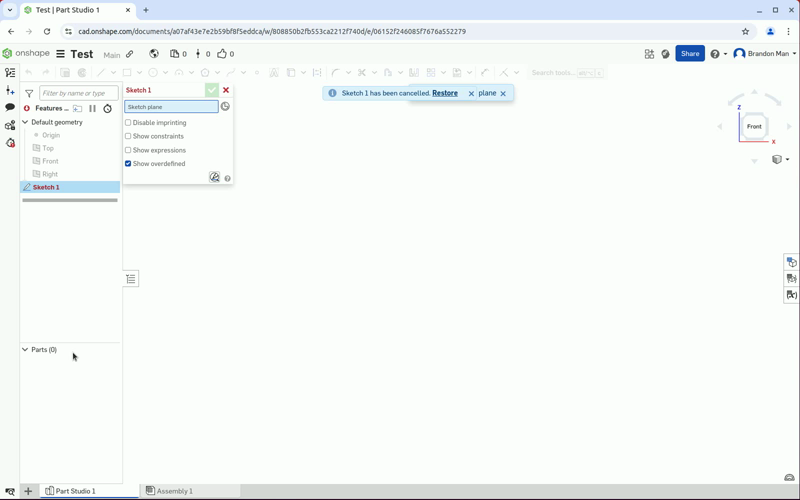
mouse_move(73, 163)
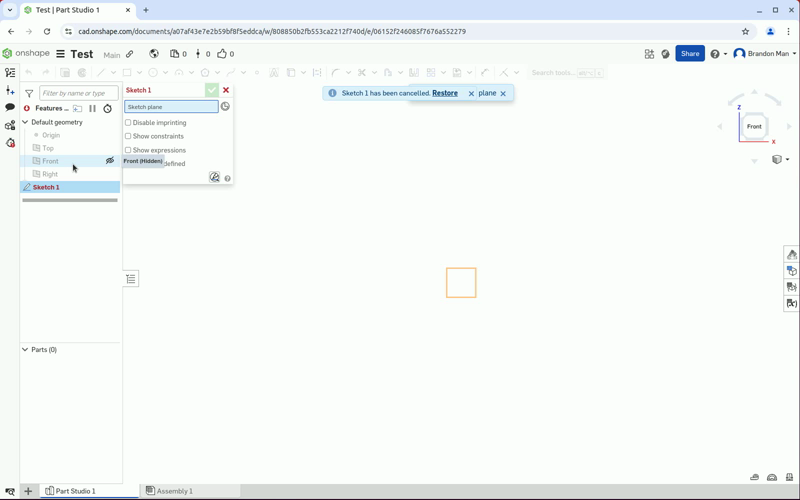
click(73, 163)
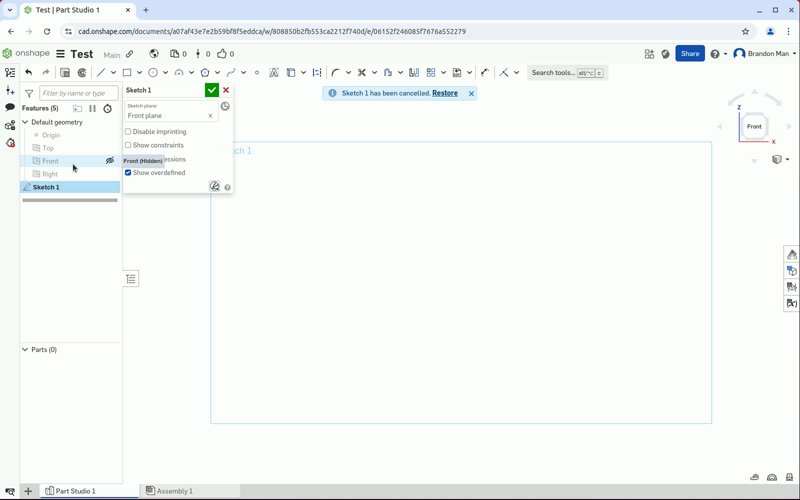
mouse_move(73, 352)
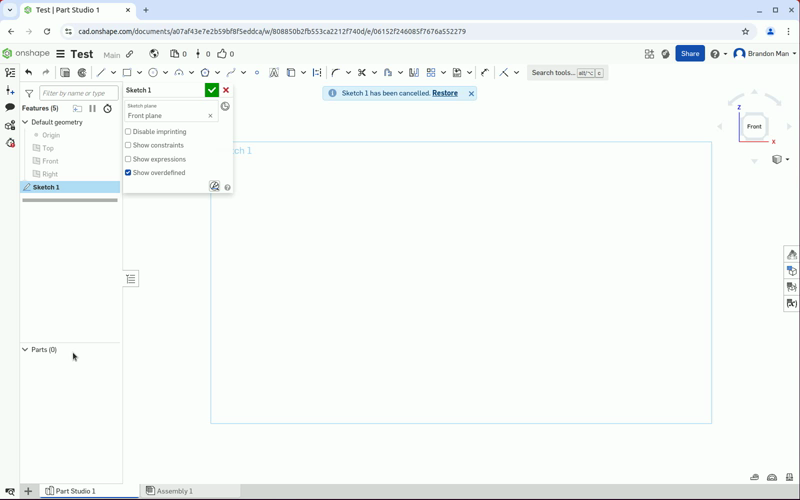
key(y)
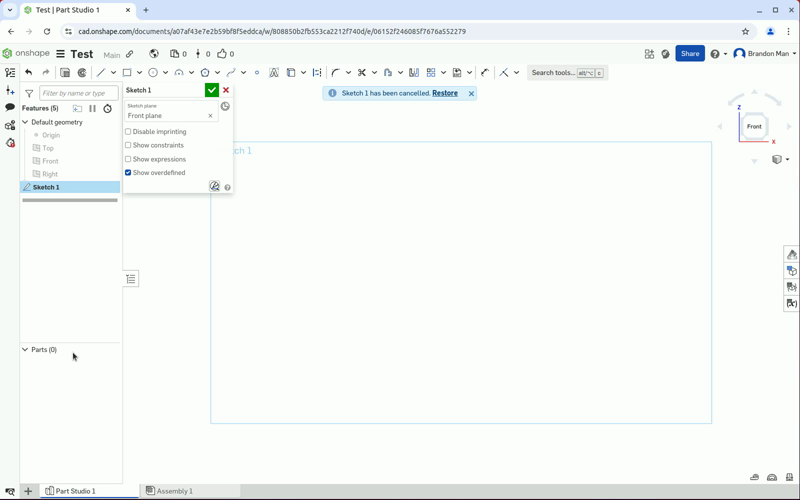
key(l)
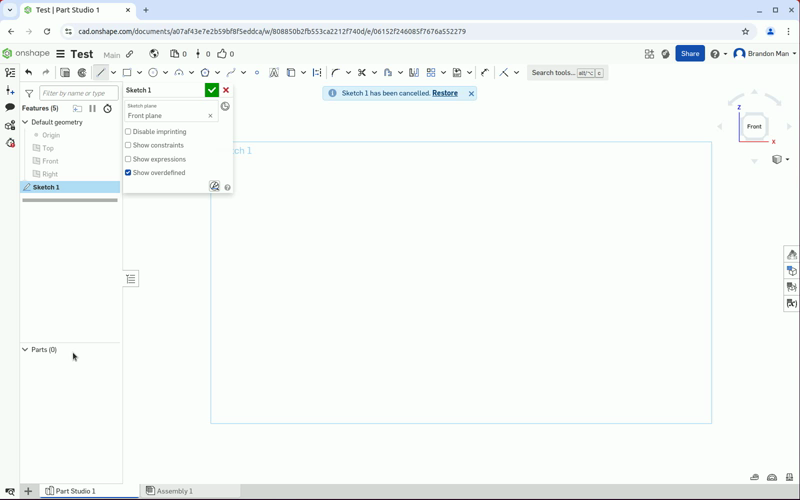
key_down(shift)
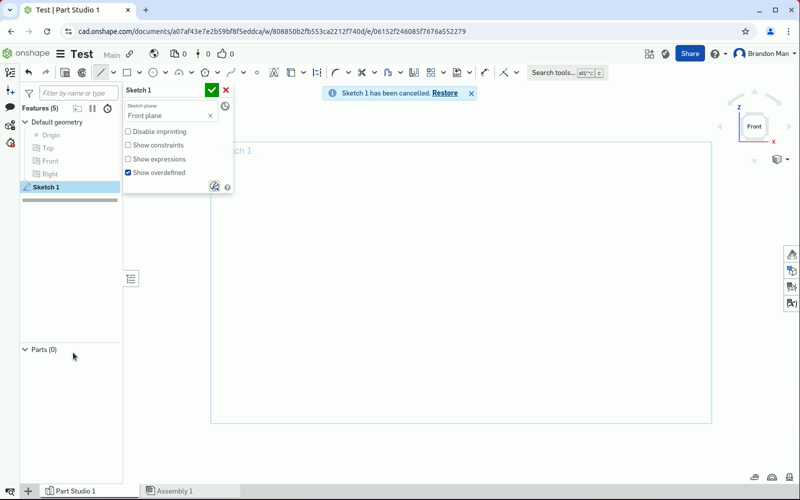
mouse_move(370, 282)
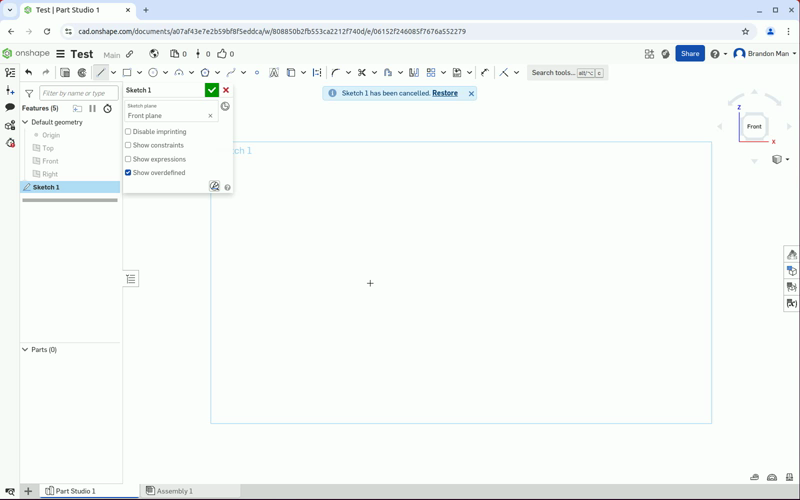
click(370, 282)
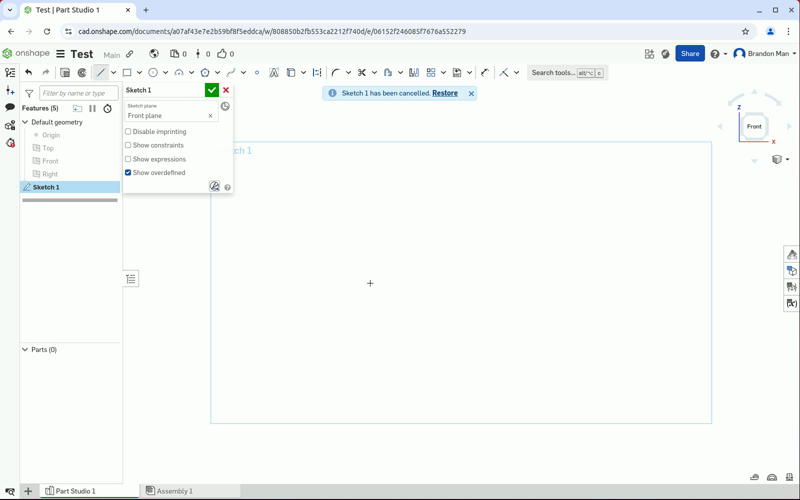
key_up(shift)
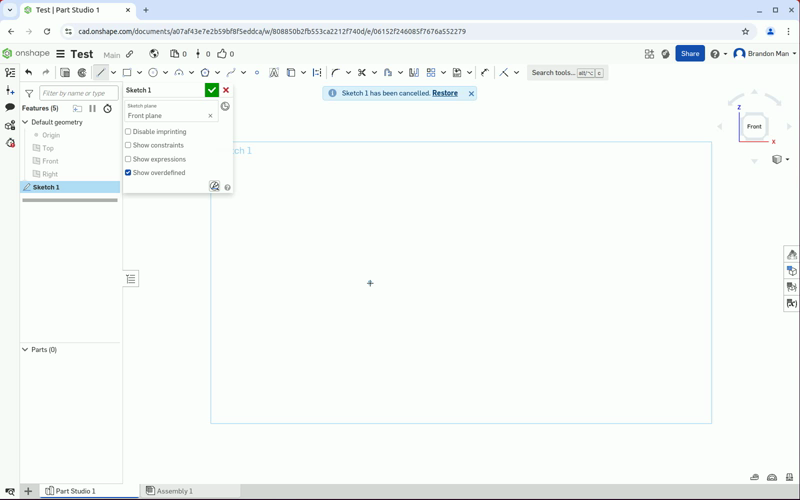
key_down(shift)
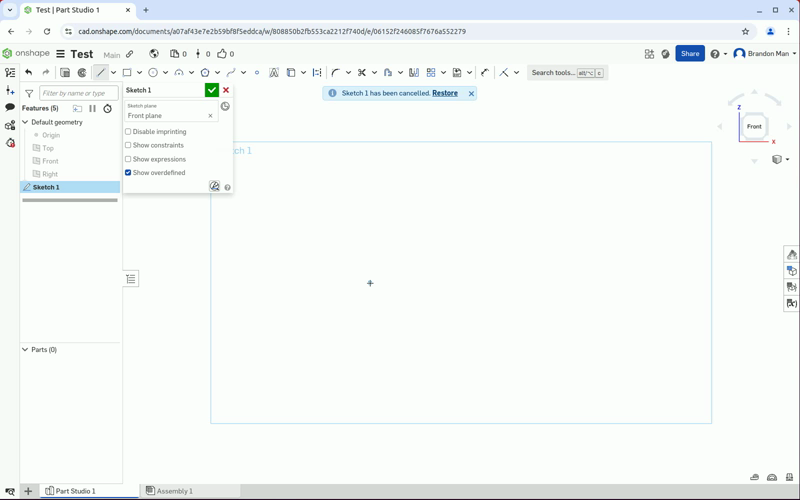
mouse_move(461, 282)
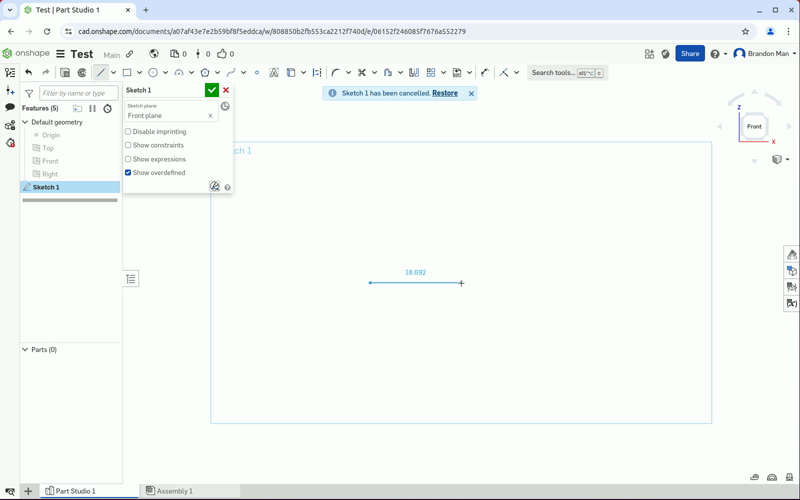
click(461, 282)
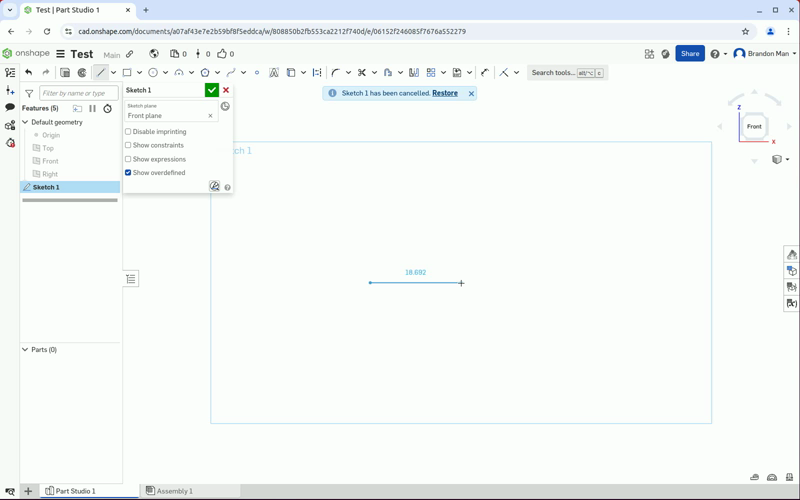
key_up(shift)
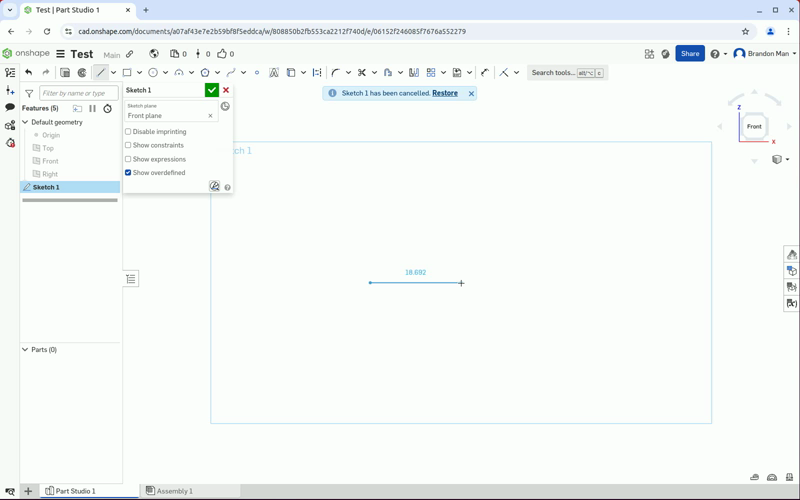
key_down(shift)
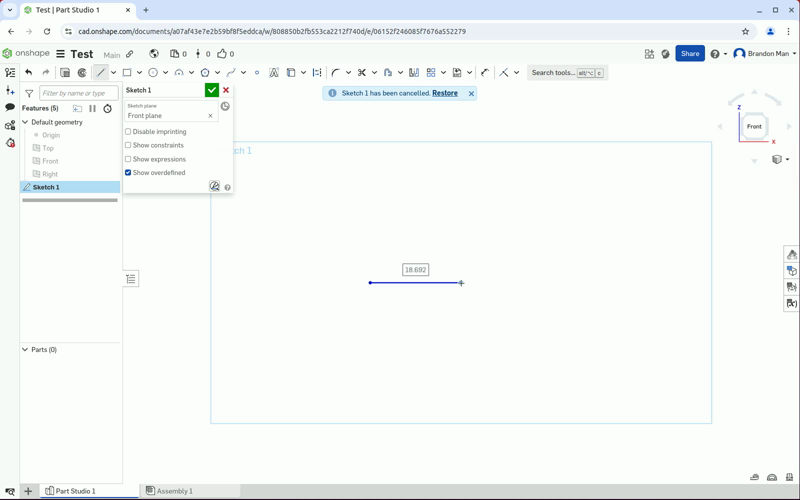
mouse_move(461, 192)
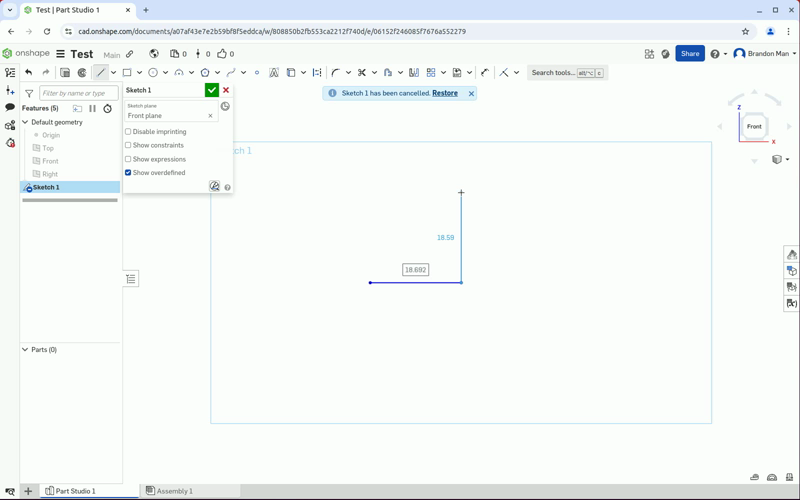
click(461, 192)
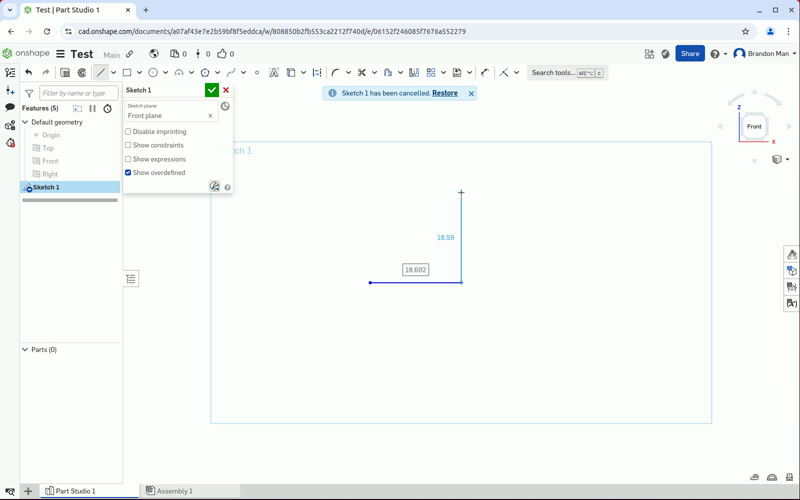
key_up(shift)
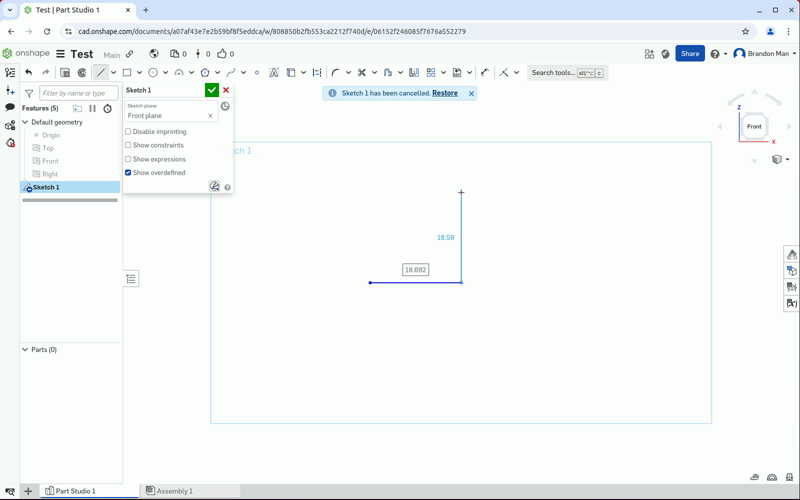
key_down(shift)
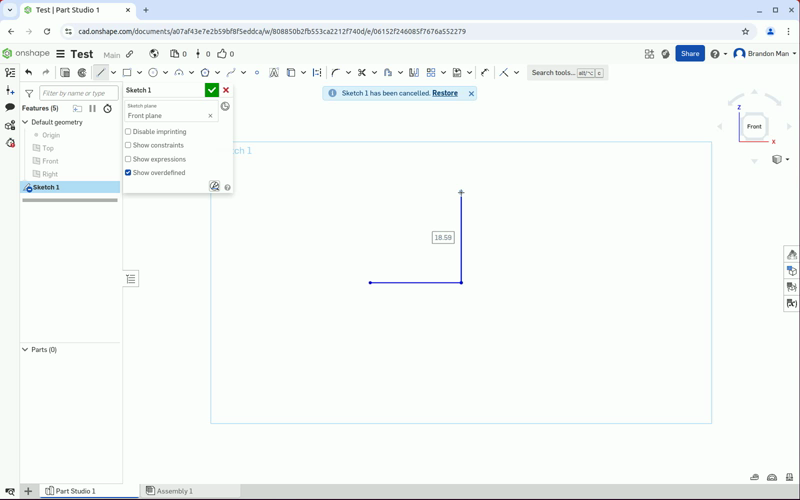
mouse_move(370, 192)
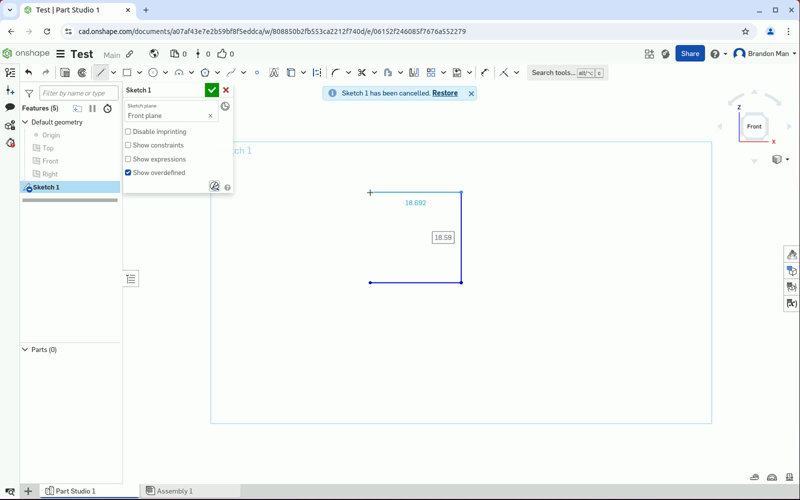
click(370, 192)
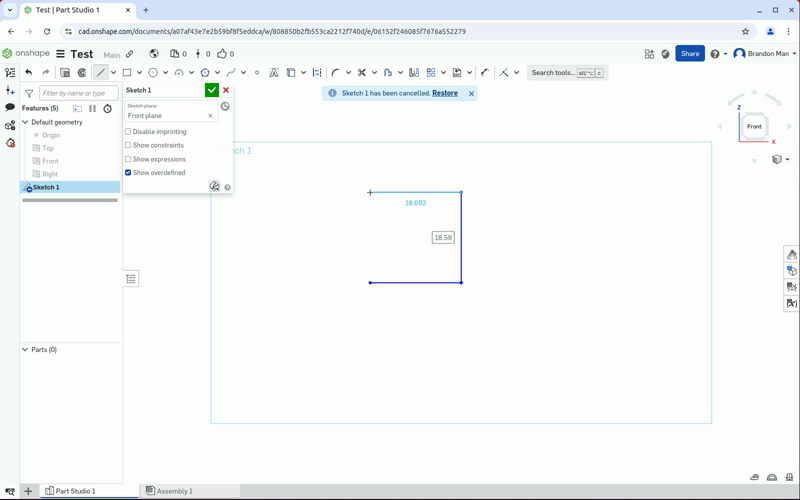
key_up(shift)
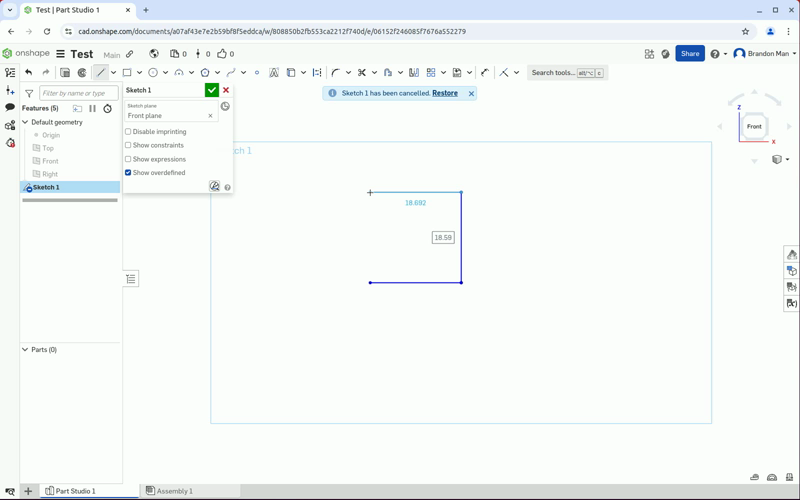
key_down(shift)
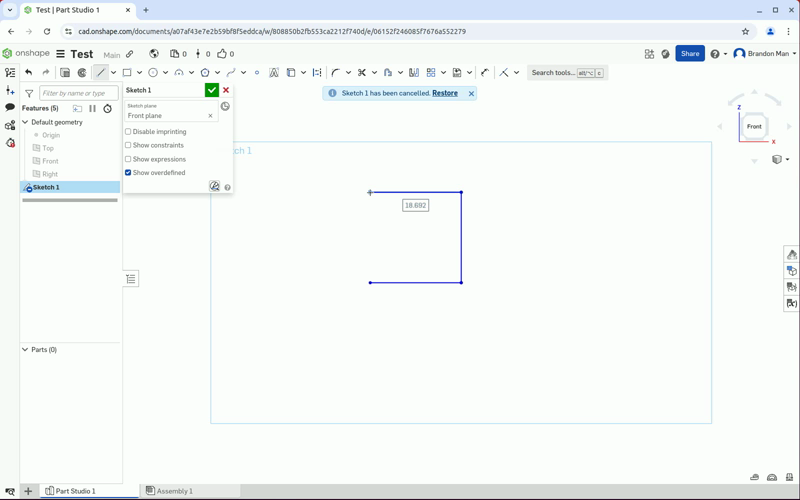
mouse_move(370, 282)
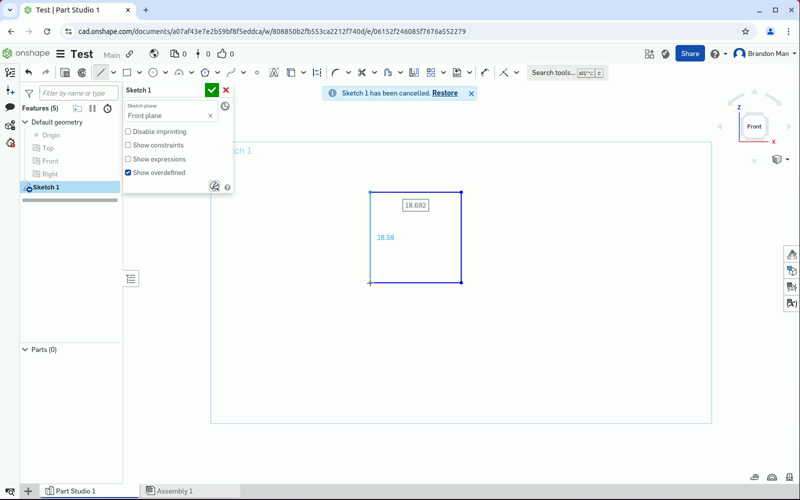
key_up(shift)
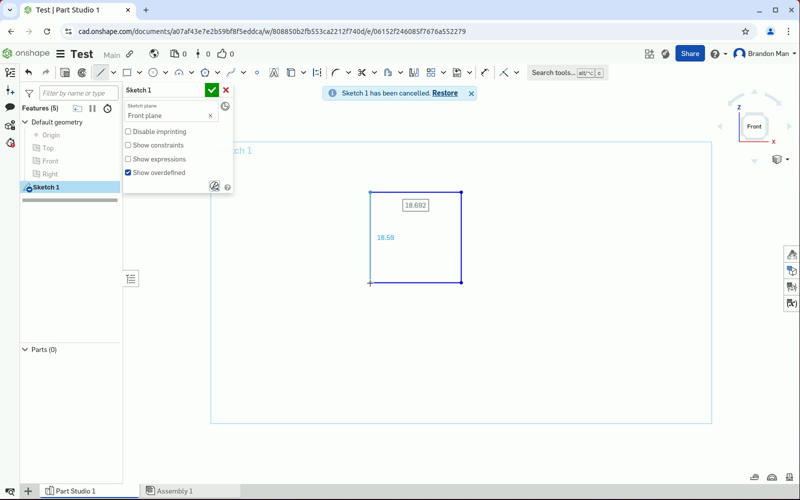
click(370, 282)
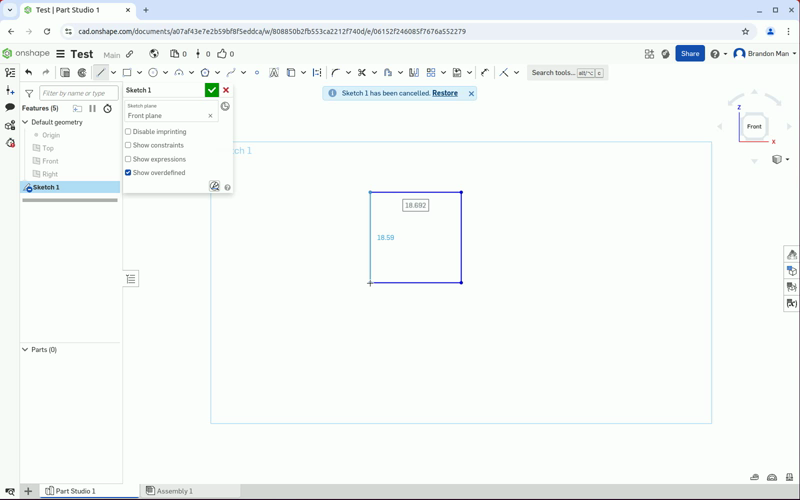
key(esc)
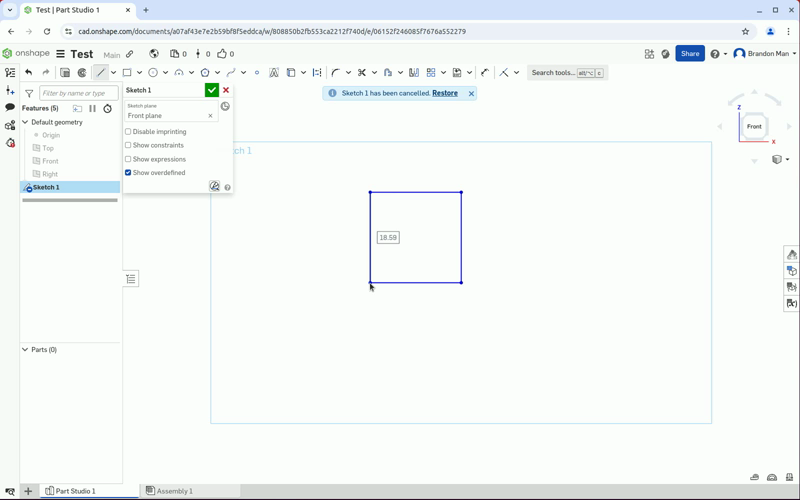
mouse_move(443, 244)
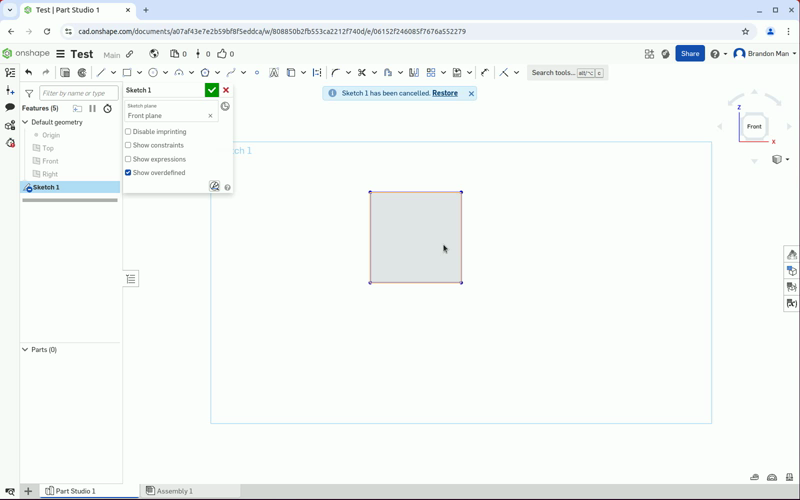
click(443, 244)
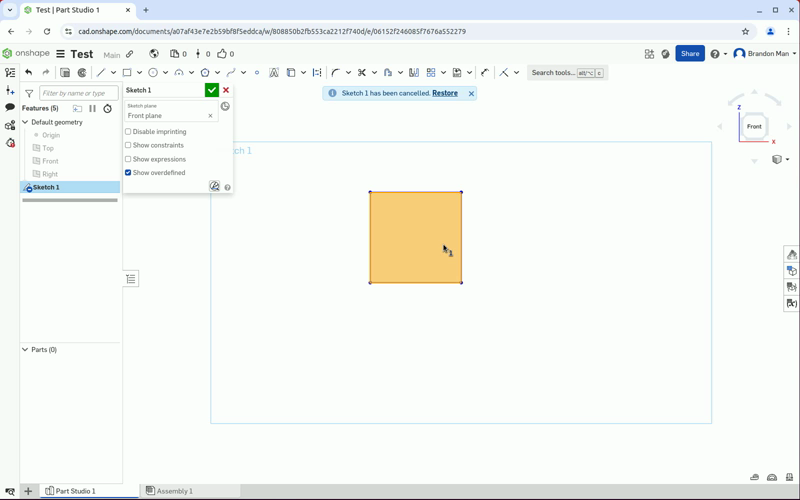
mouse_move(73, 352)
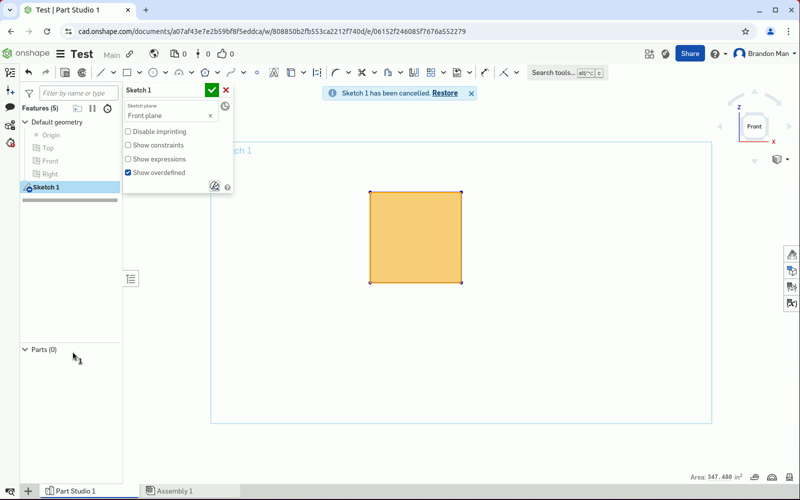
key(shift+y)
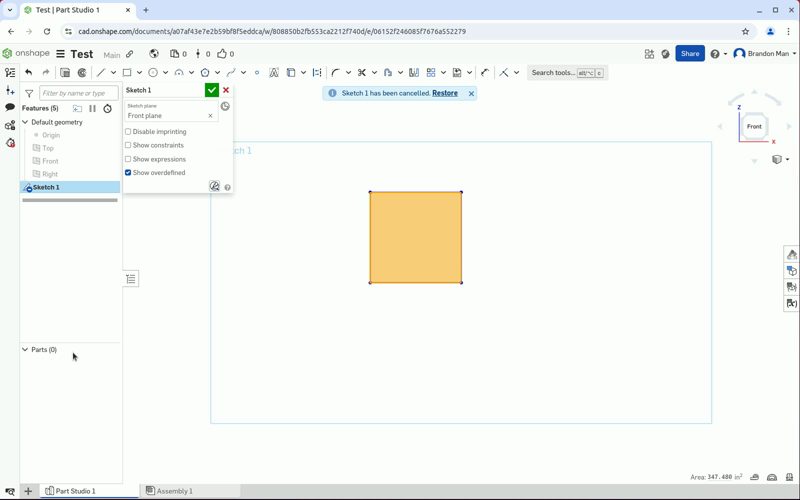
key(shift+e)
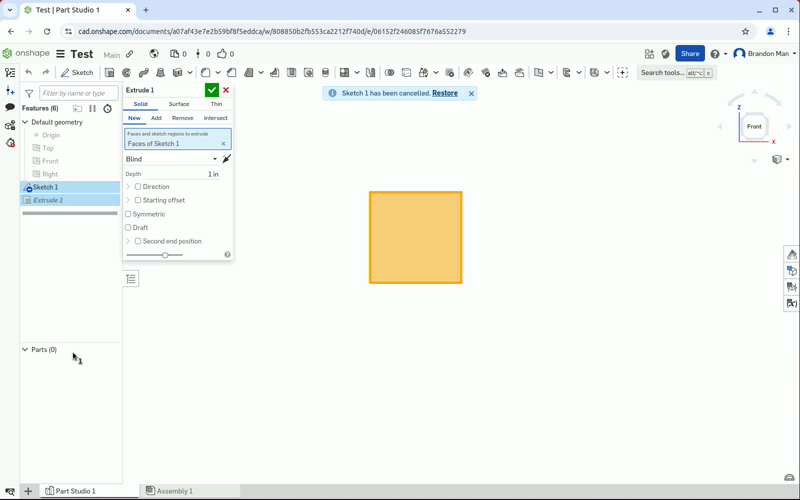
mouse_move(143, 106)
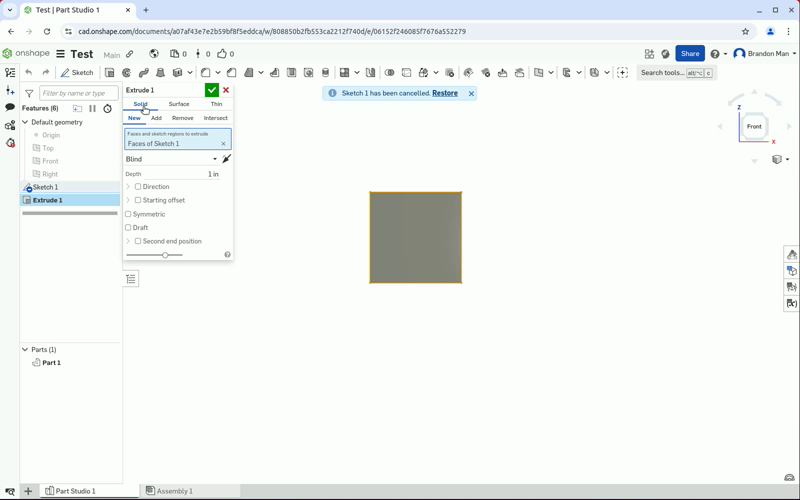
click(143, 106)
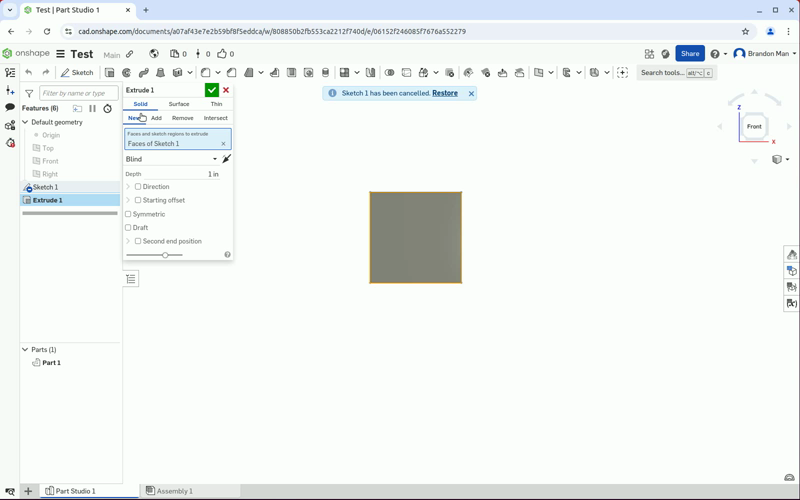
mouse_move(137, 120)
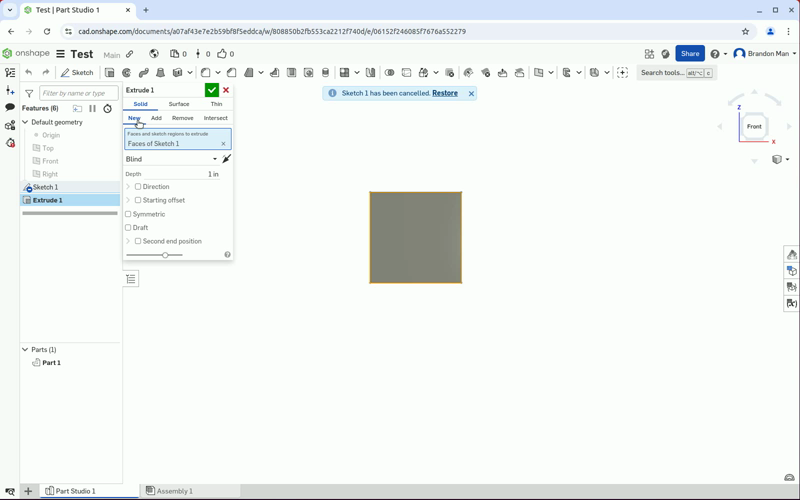
click(137, 120)
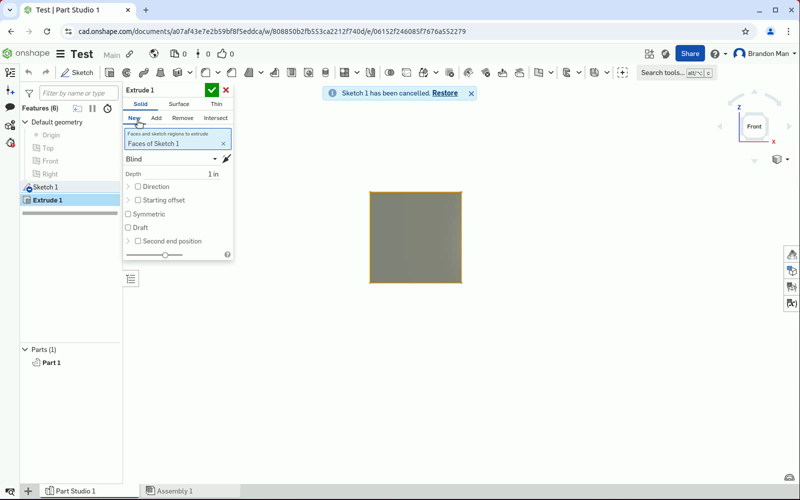
key(tab, 4)
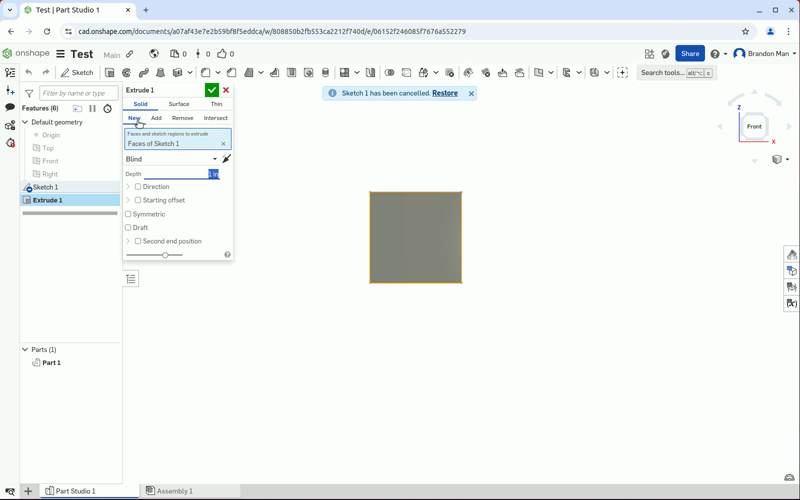
text(18.535)
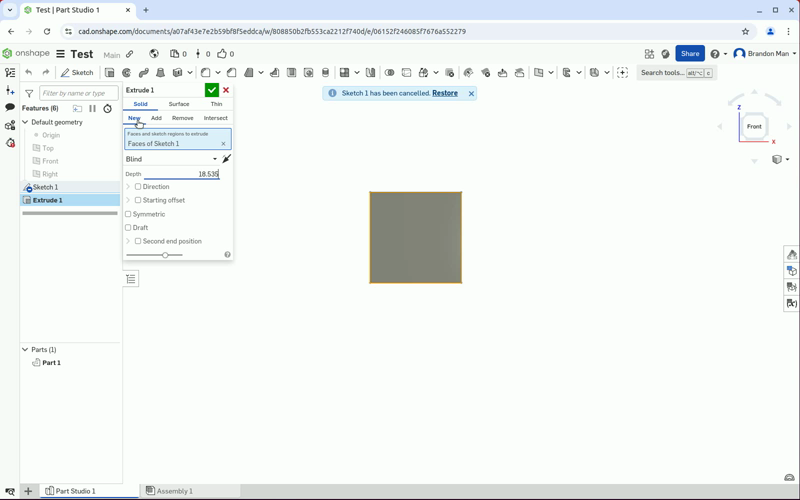
key(enter)
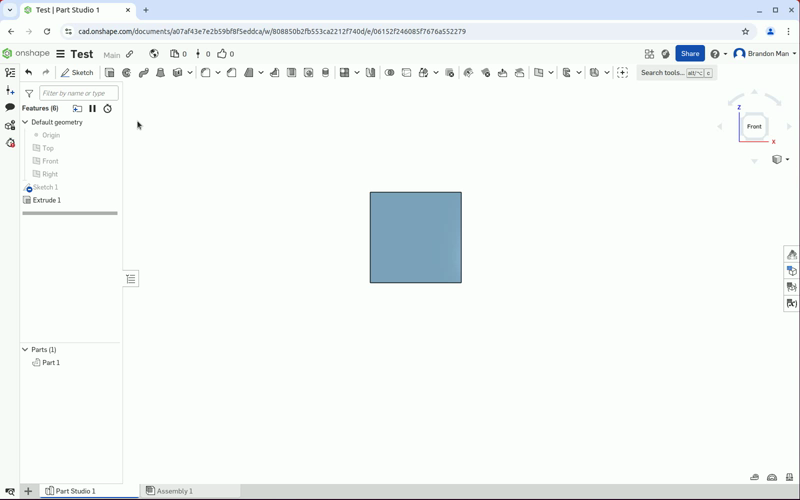
key(shift+h)
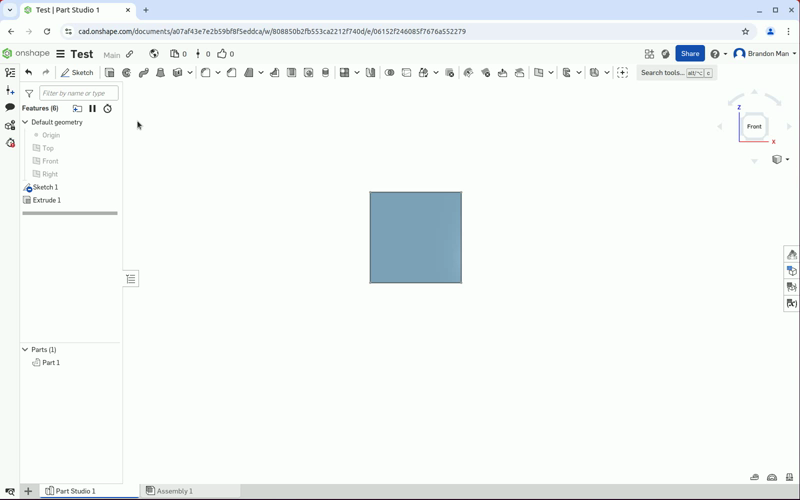
key(shift+h)
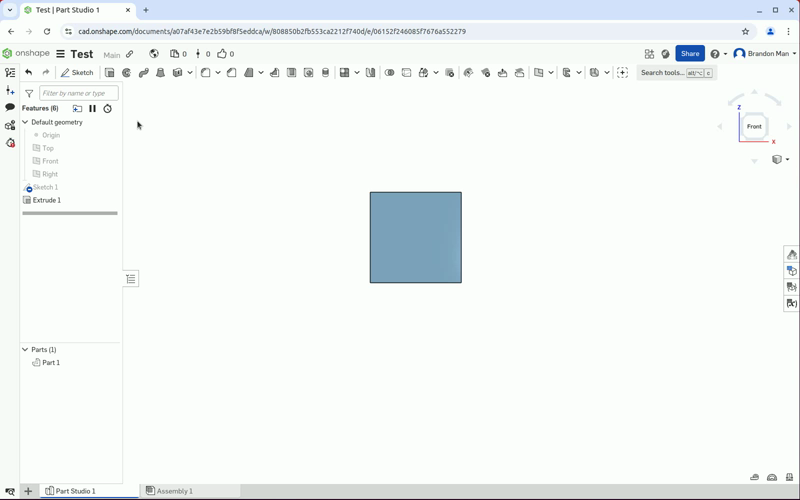
mouse_move(73, 189)
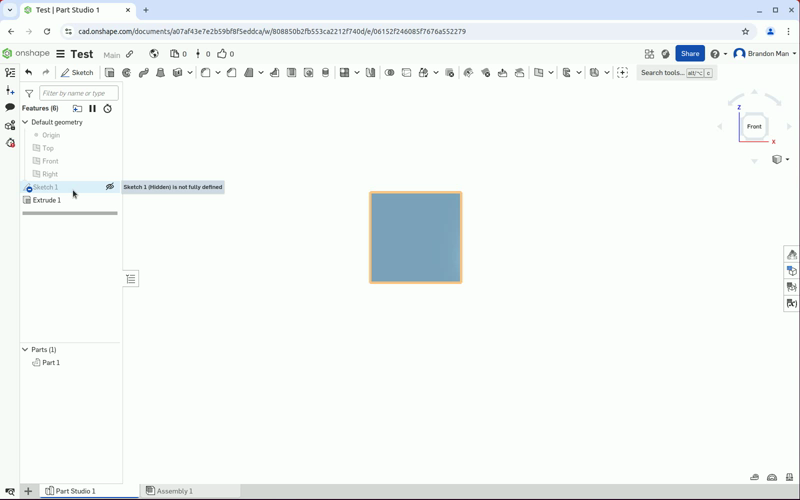
click(73, 189)
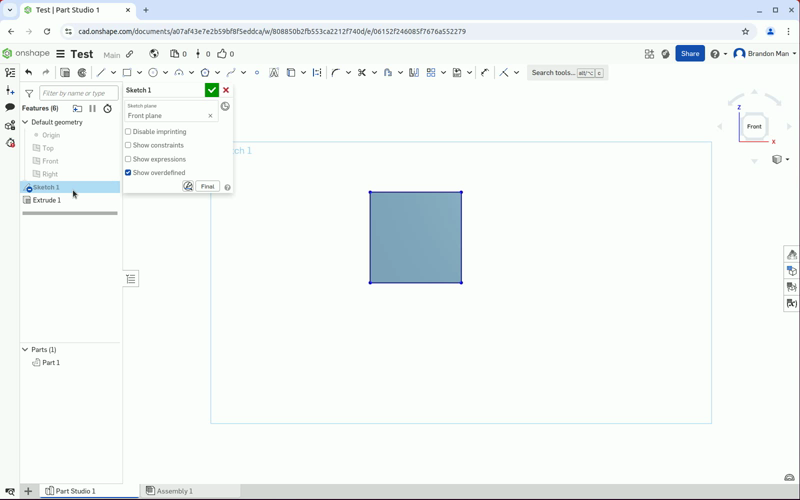
mouse_move(229, 92)
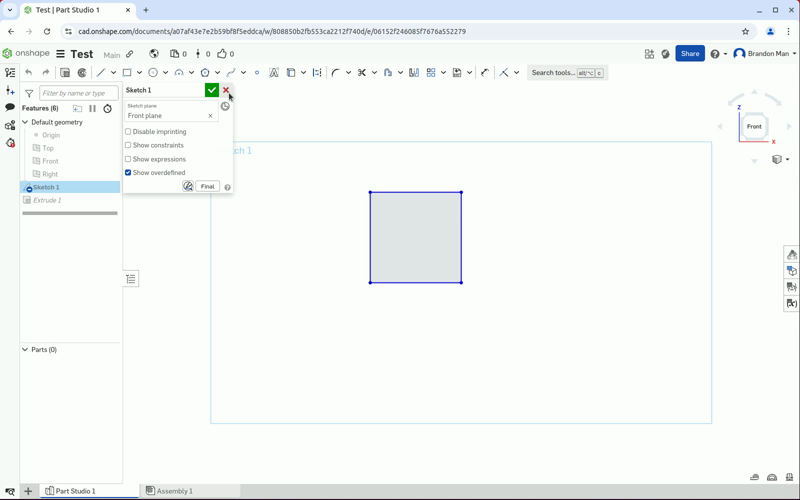
click(229, 92)
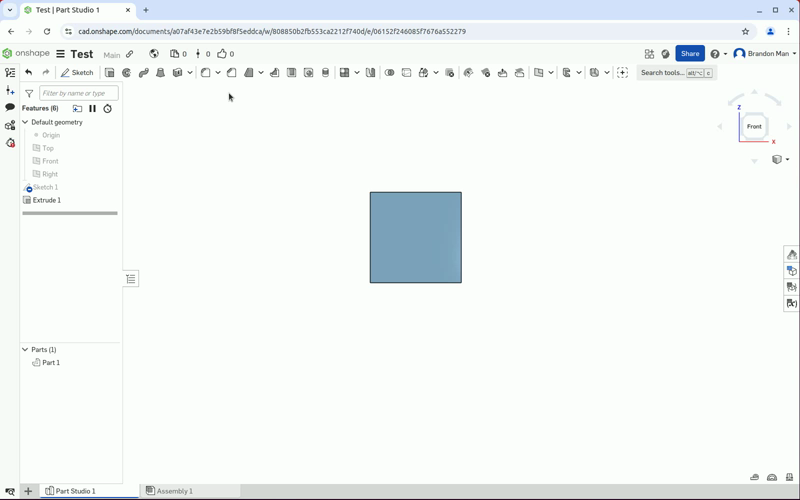
mouse_move(73, 352)
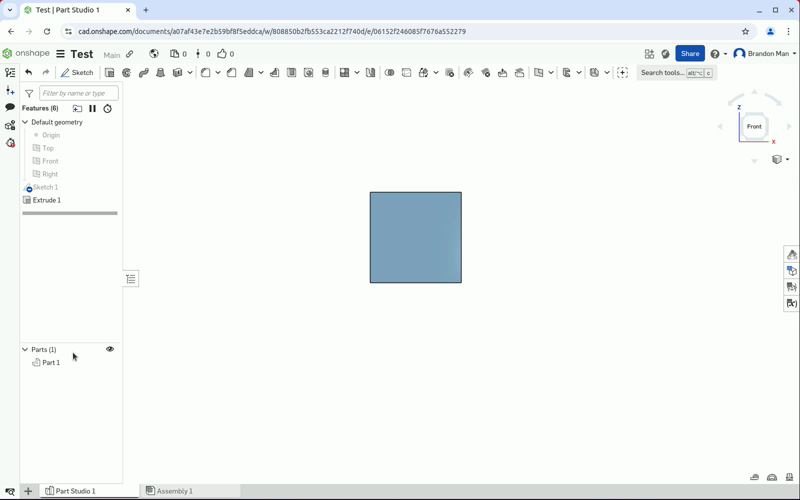
key(y)
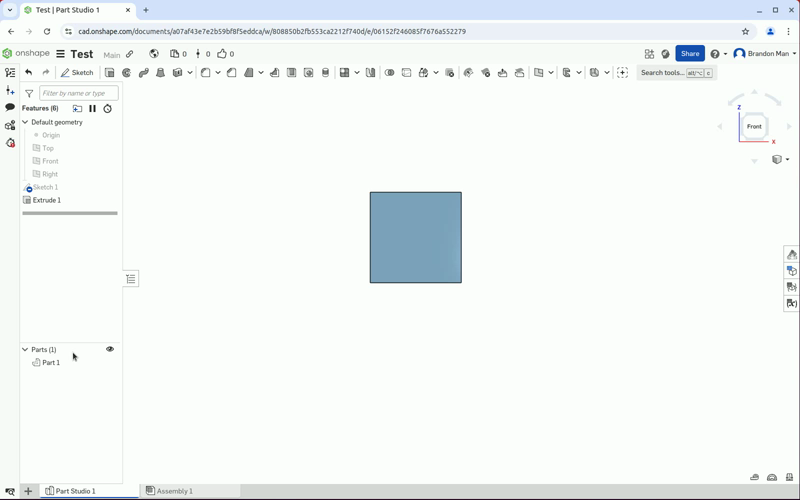
key(shift+p)
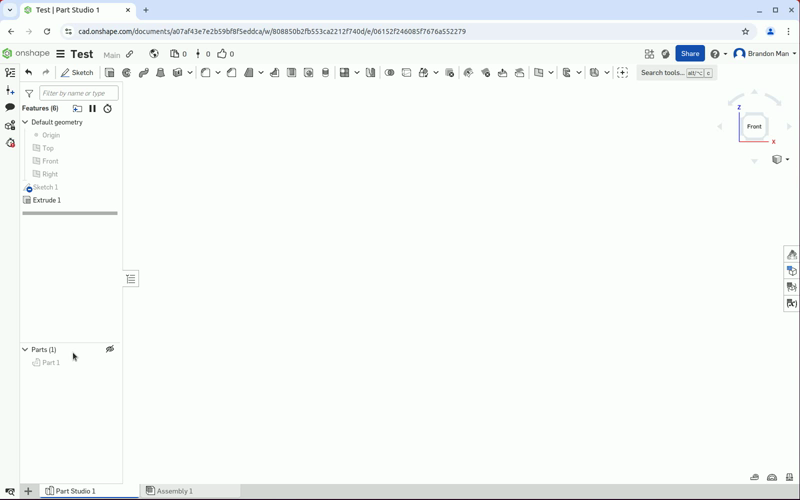
key(space)
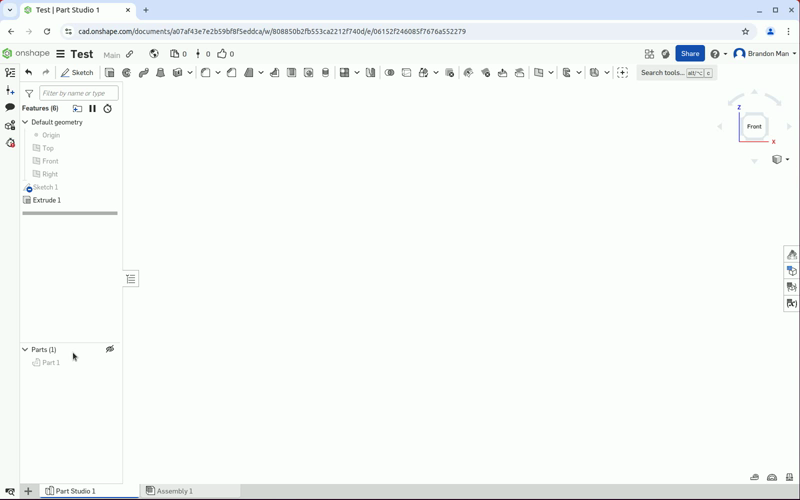
key_down(shift)
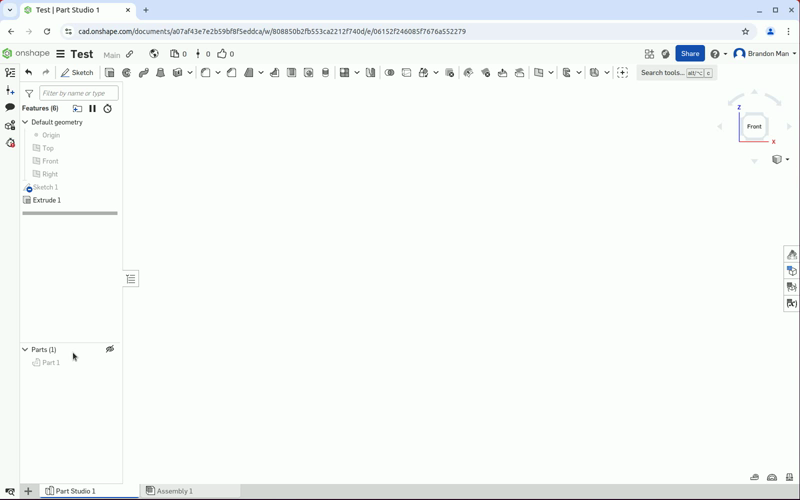
key(down)
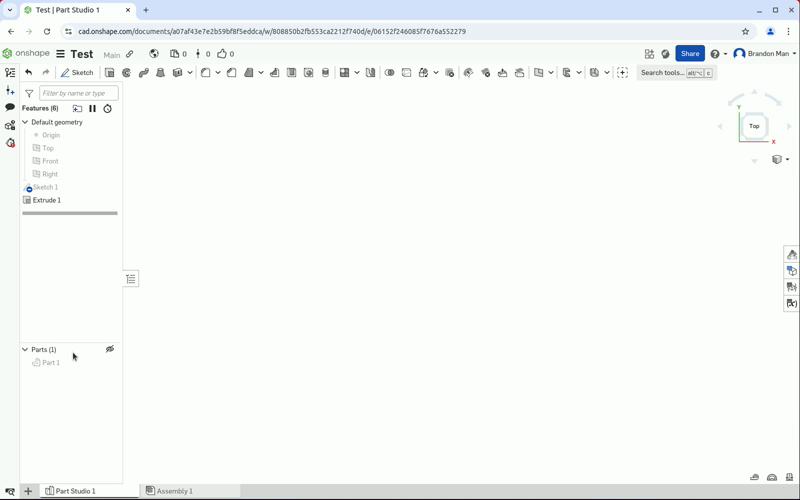
key_up(shift)
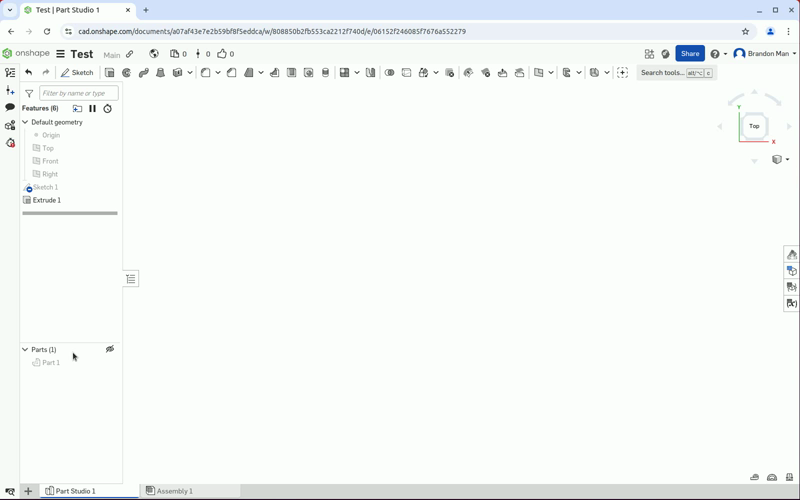
mouse_move(73, 352)
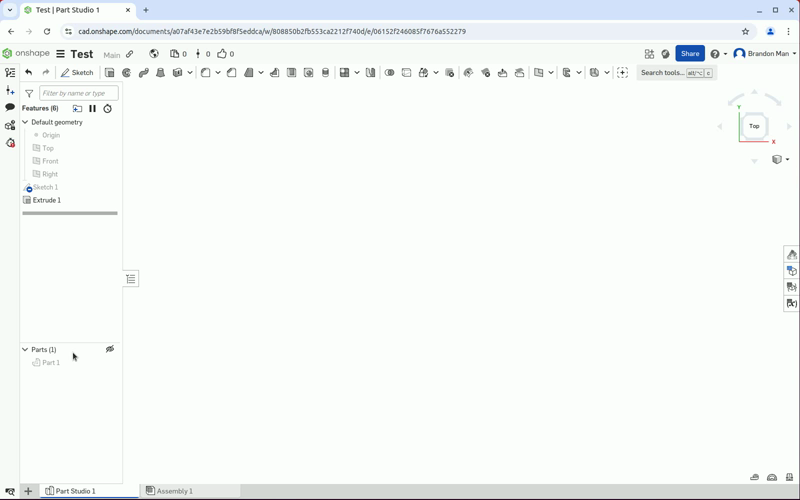
key(shift+y)
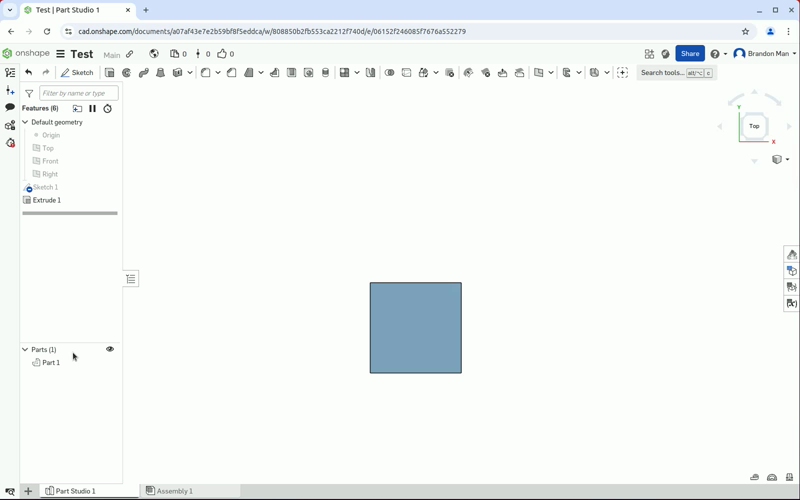
mouse_move(541, 75)
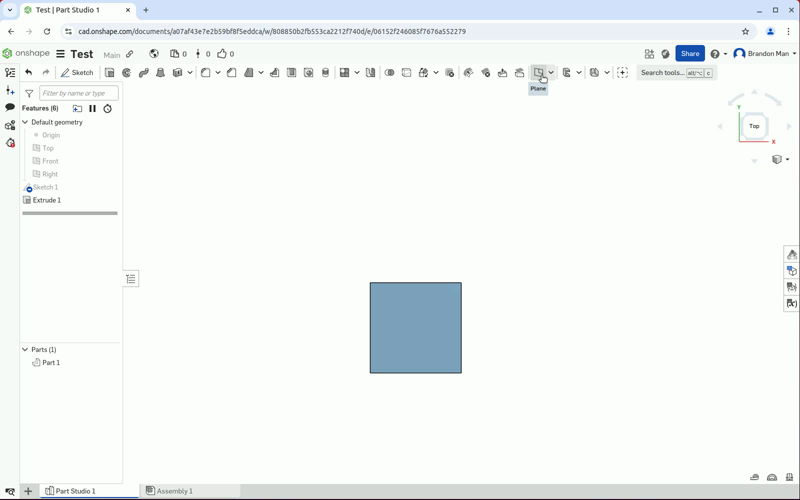
click(541, 75)
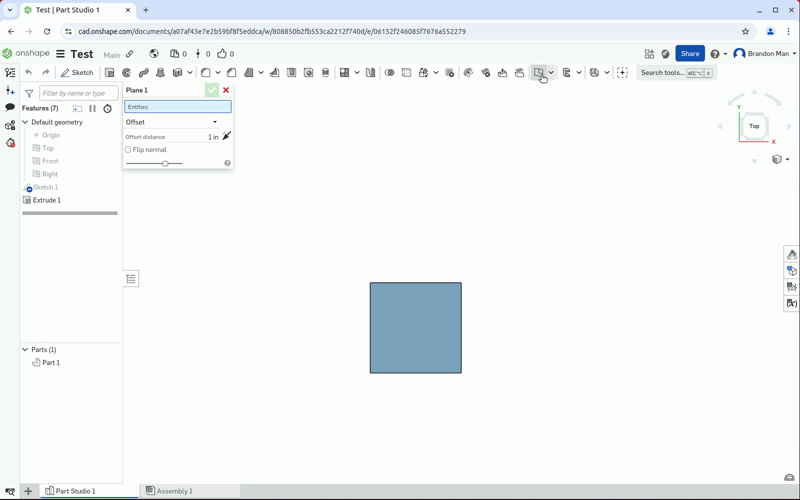
mouse_move(73, 150)
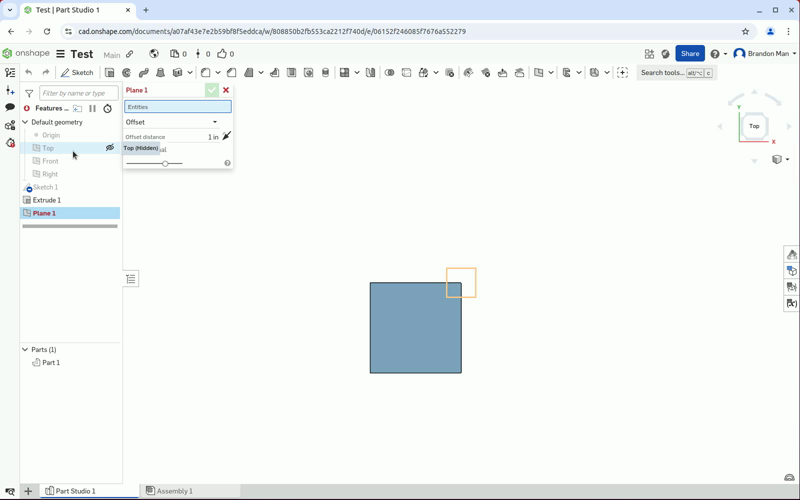
click(73, 150)
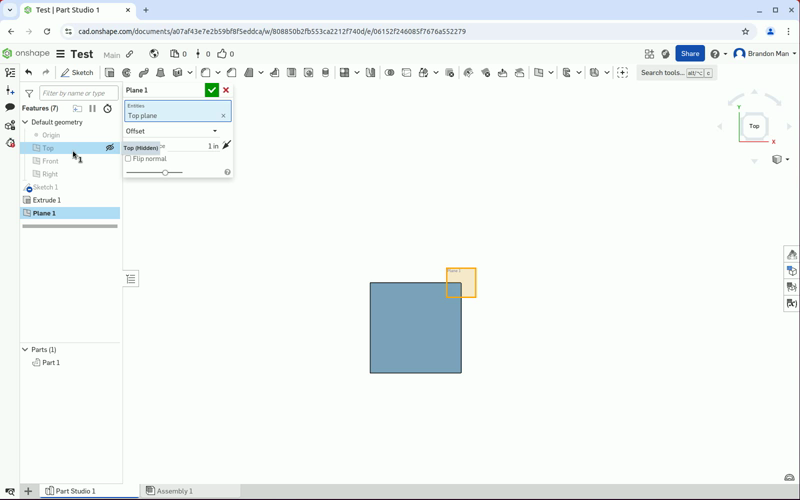
key(tab, 2)
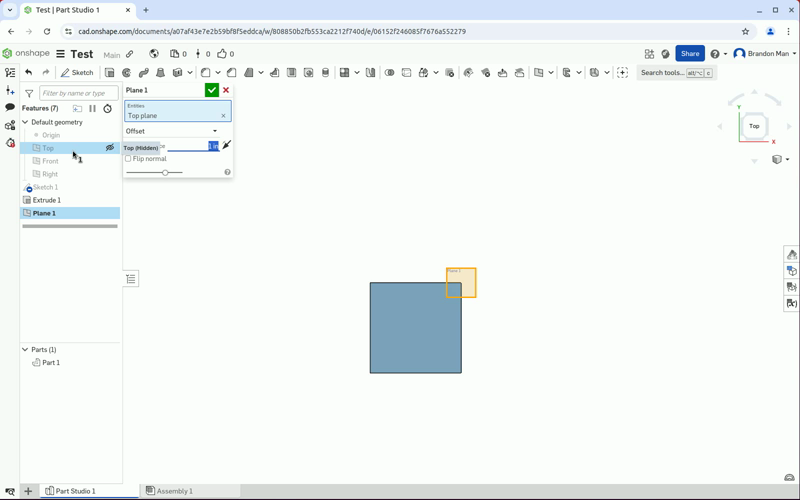
text(18.548)
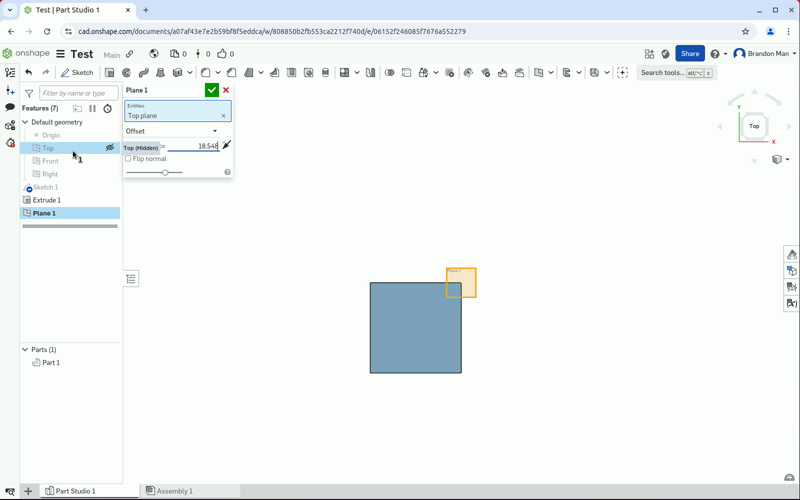
key(enter, 2)
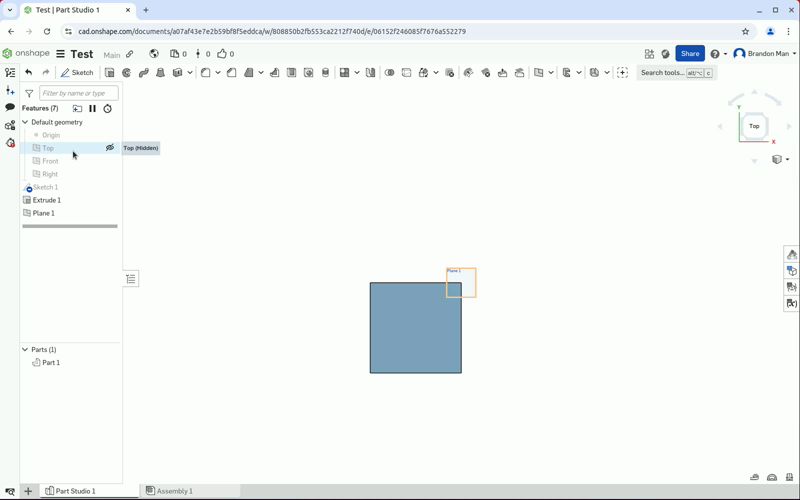
key(shift+s)
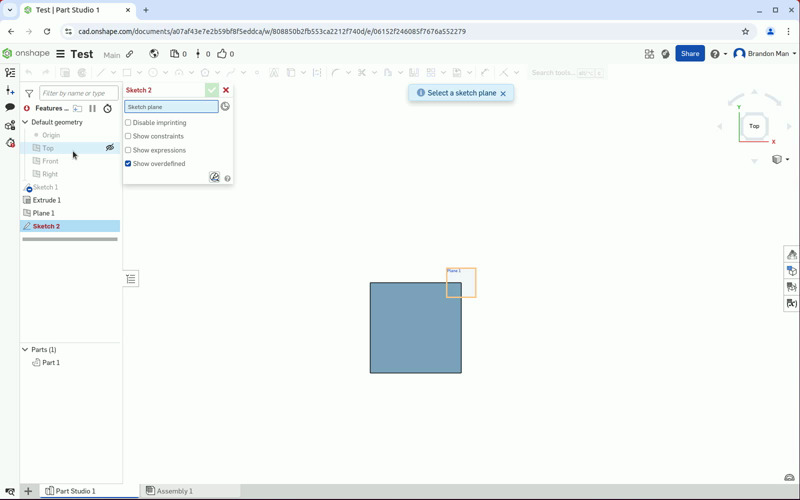
mouse_move(73, 215)
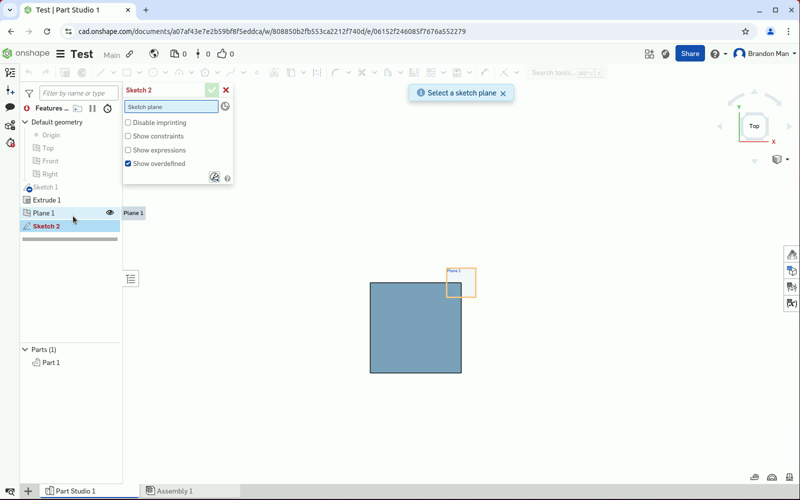
click(73, 215)
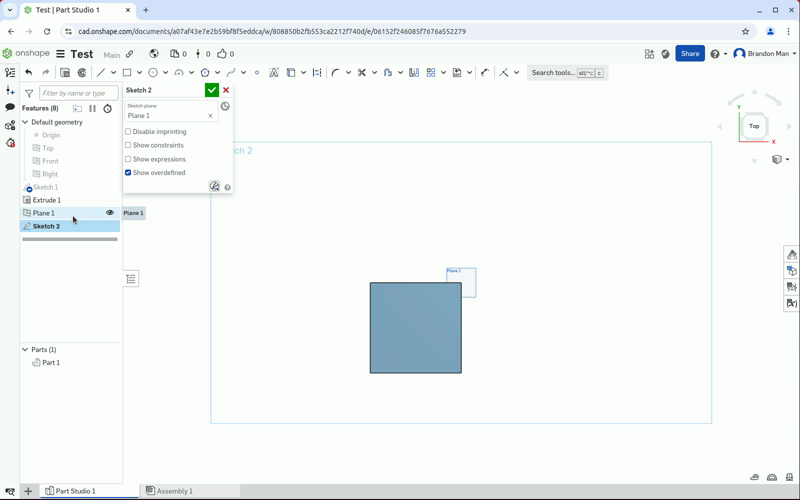
mouse_move(73, 352)
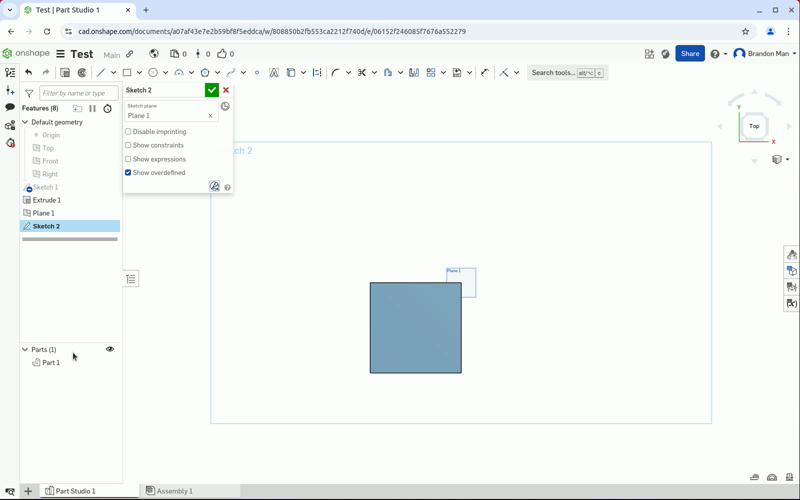
key(y)
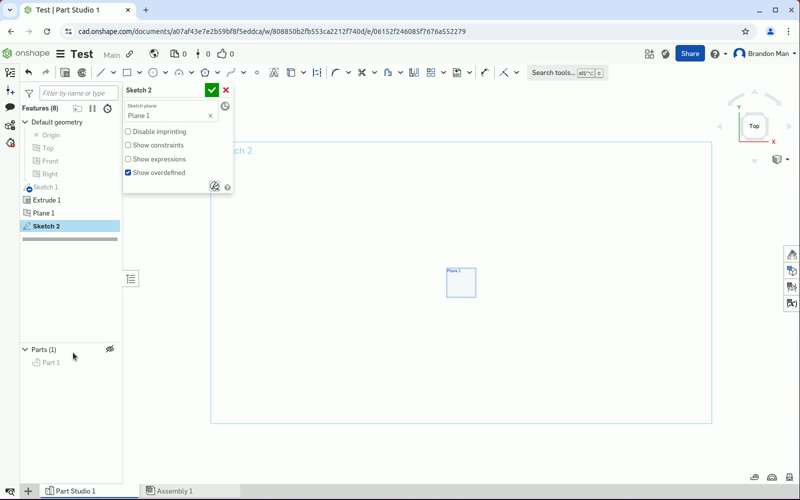
key(c)
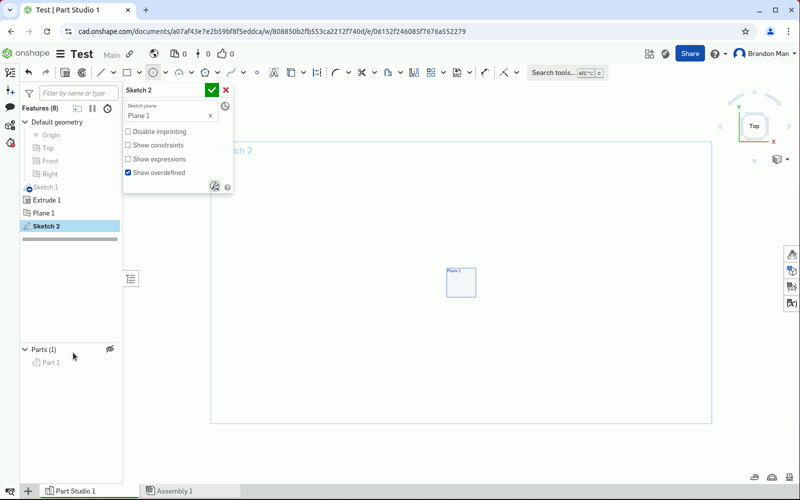
key_down(shift)
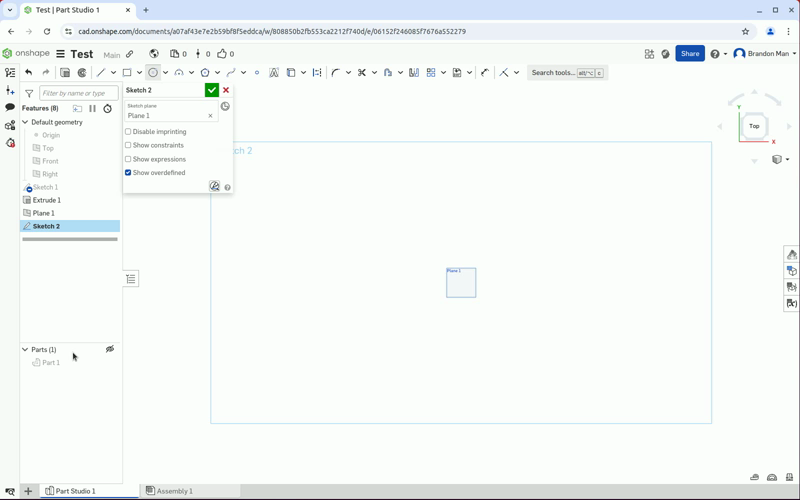
mouse_move(415, 327)
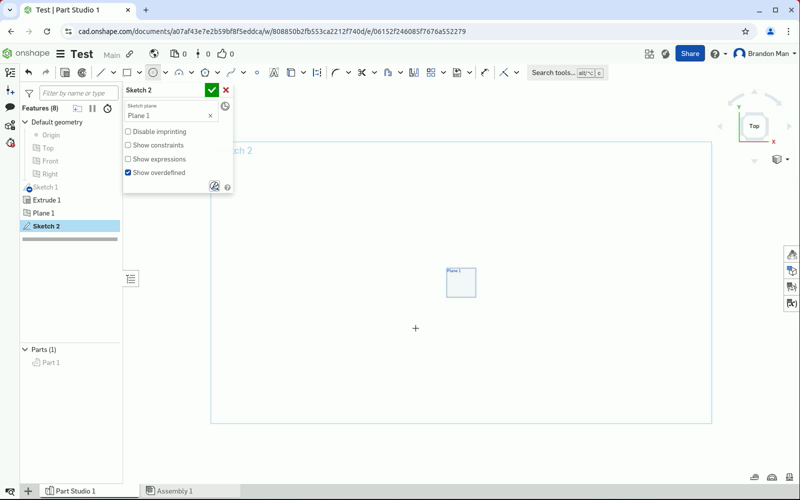
click(415, 327)
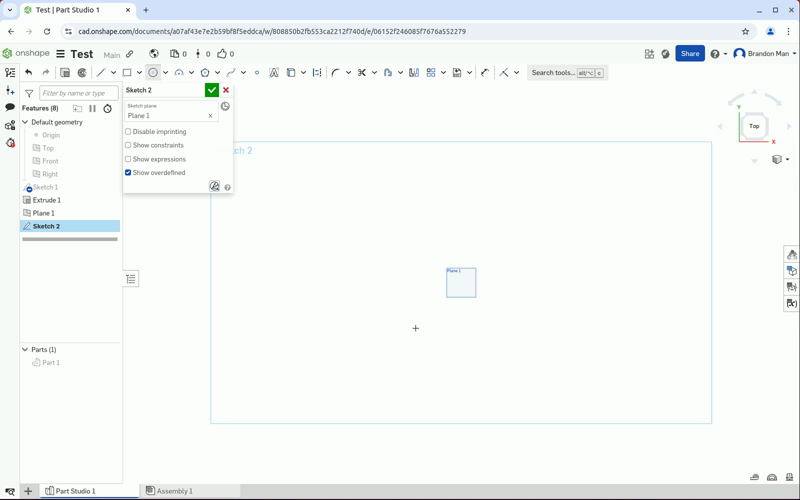
key_up(shift)
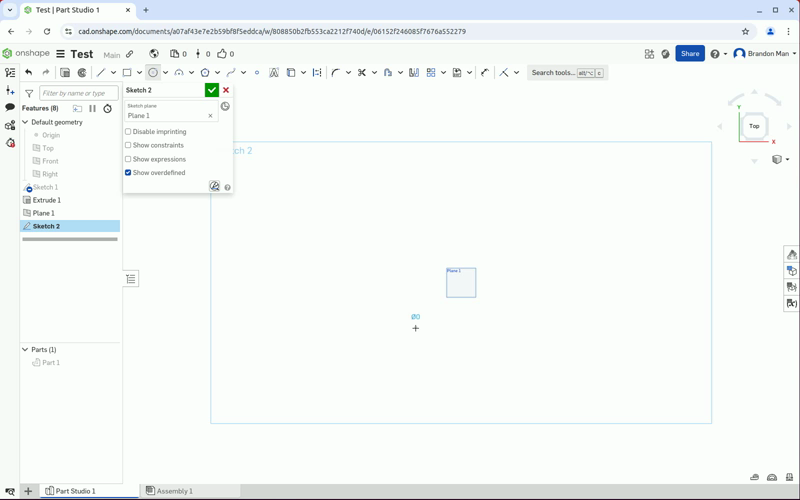
mouse_move(438, 327)
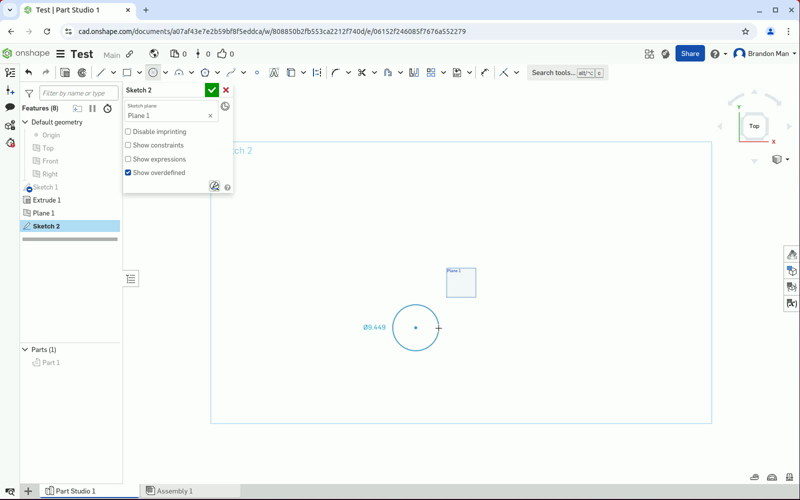
click(438, 327)
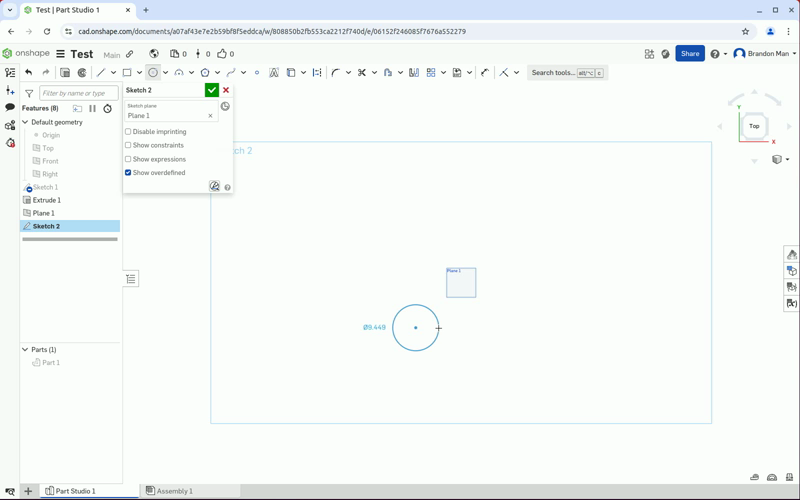
key(esc)
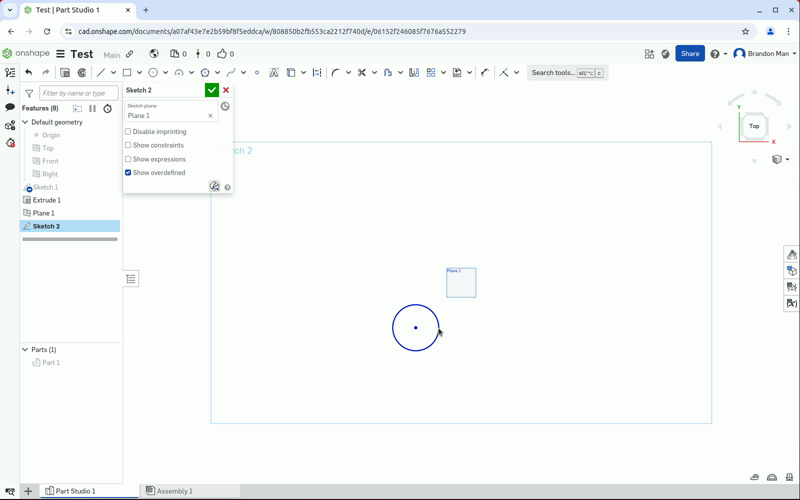
mouse_move(415, 318)
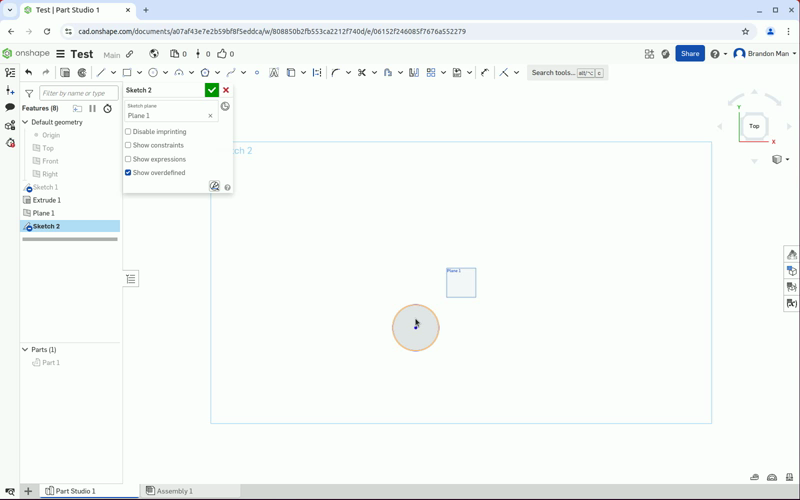
scroll(6)
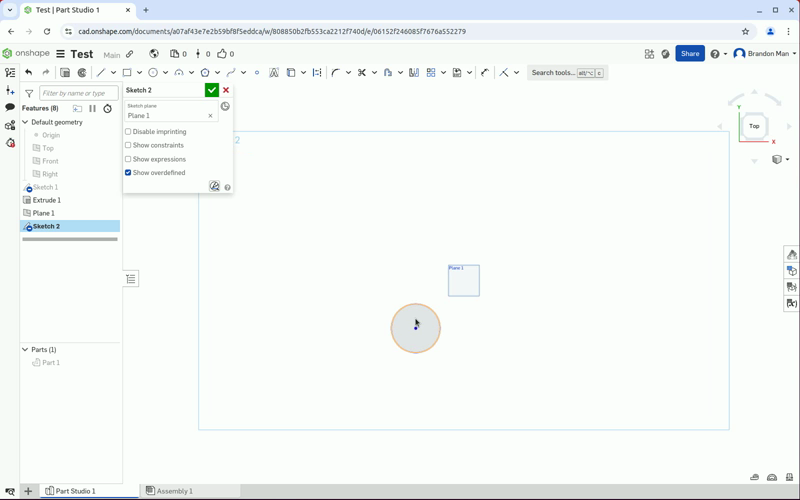
scroll(6)
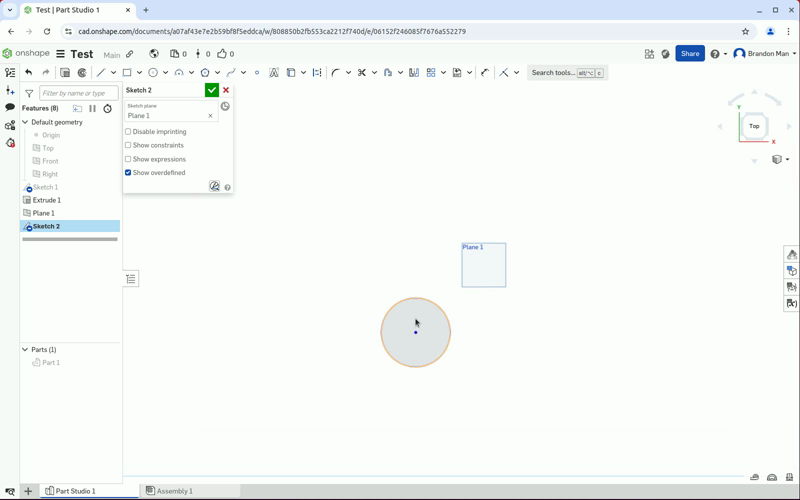
scroll(6)
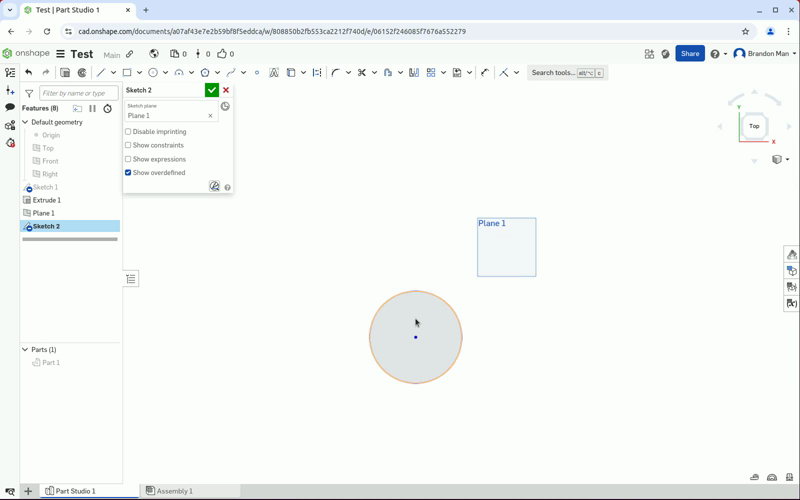
scroll(6)
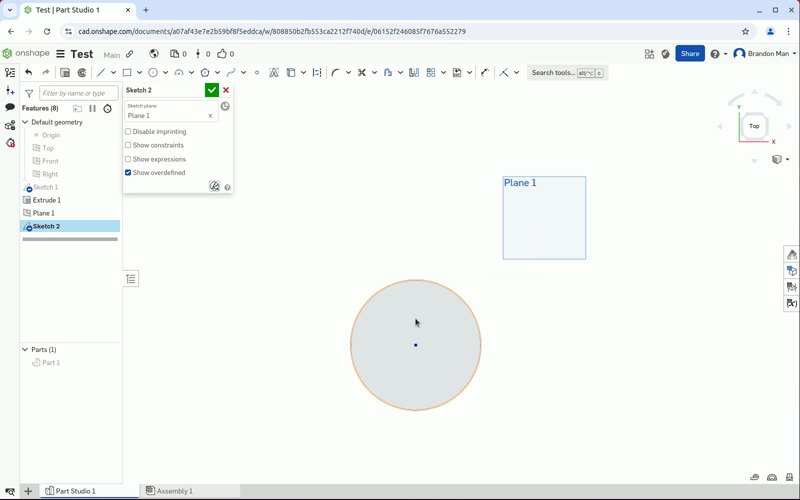
scroll(6)
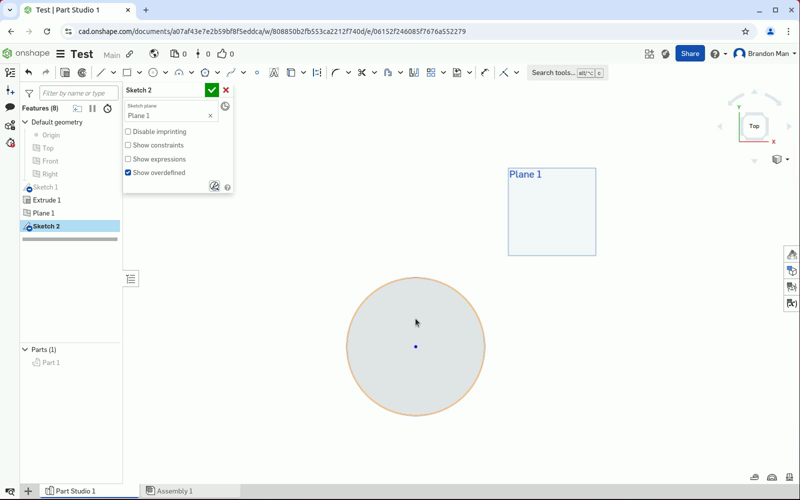
scroll(6)
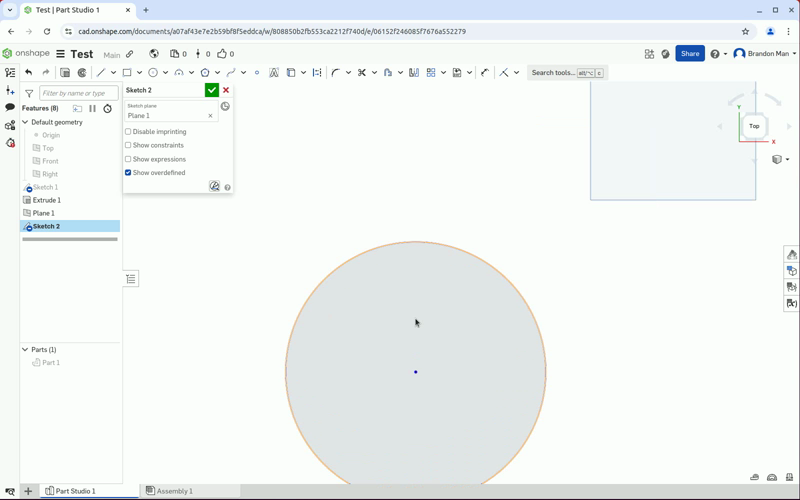
scroll(6)
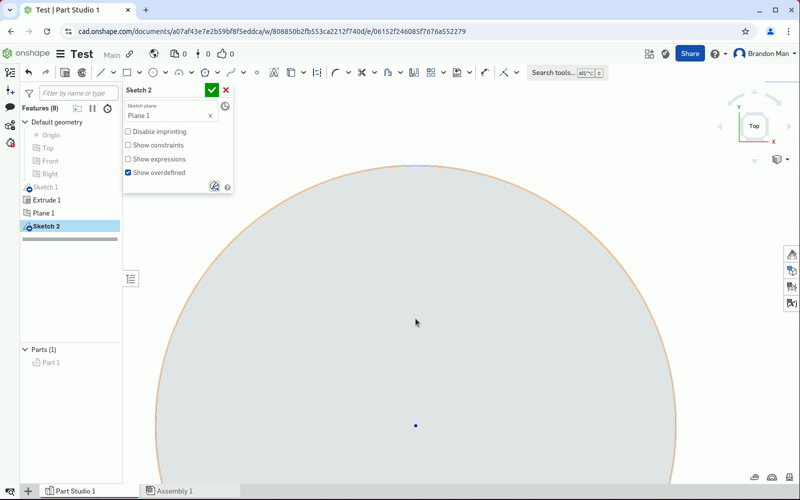
click(415, 318)
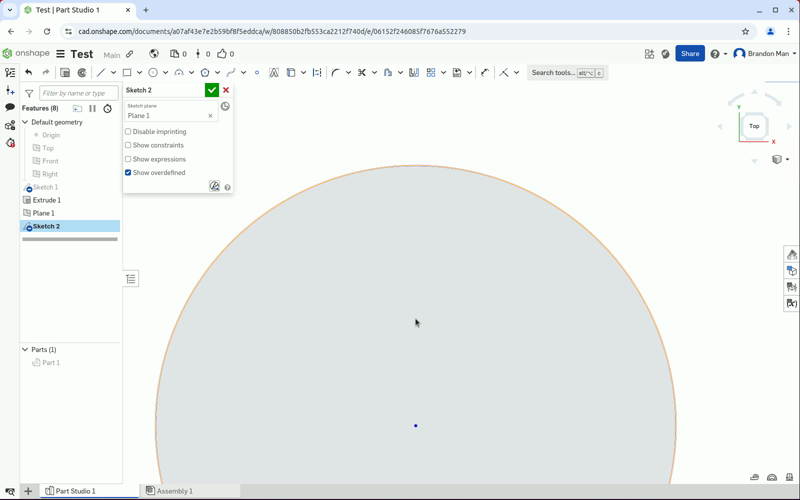
scroll(-6)
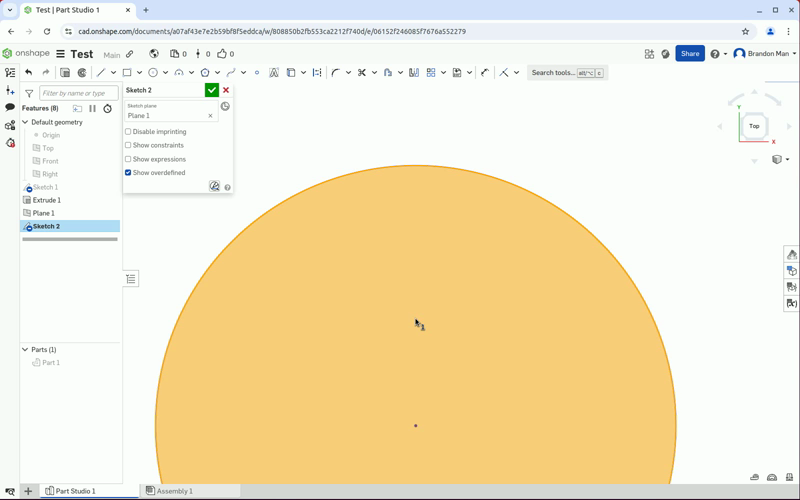
scroll(-6)
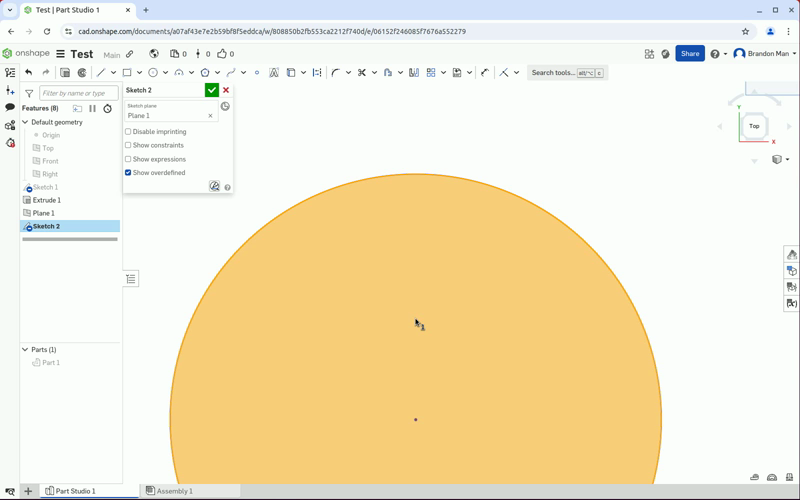
scroll(-6)
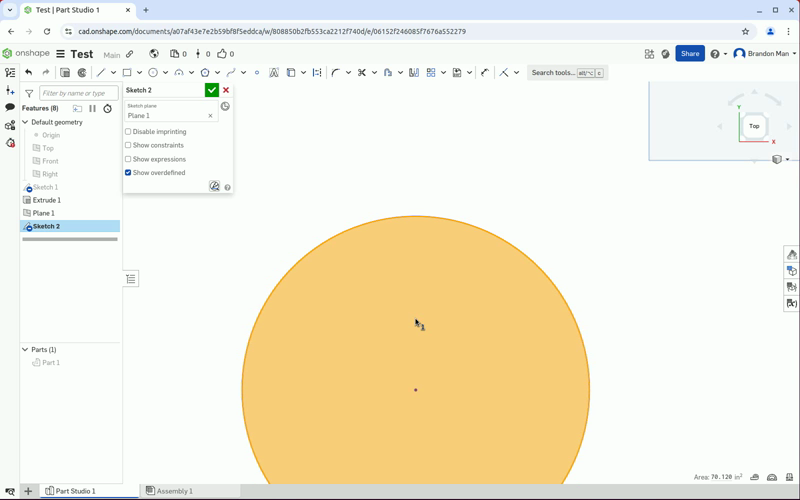
scroll(-6)
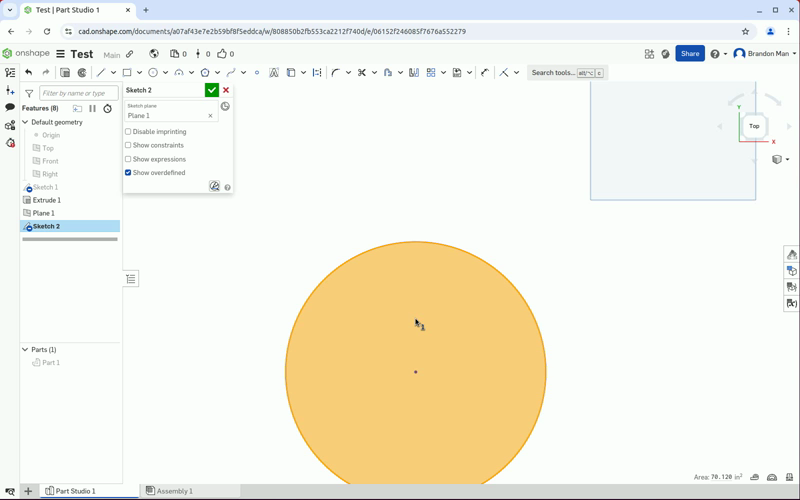
scroll(-6)
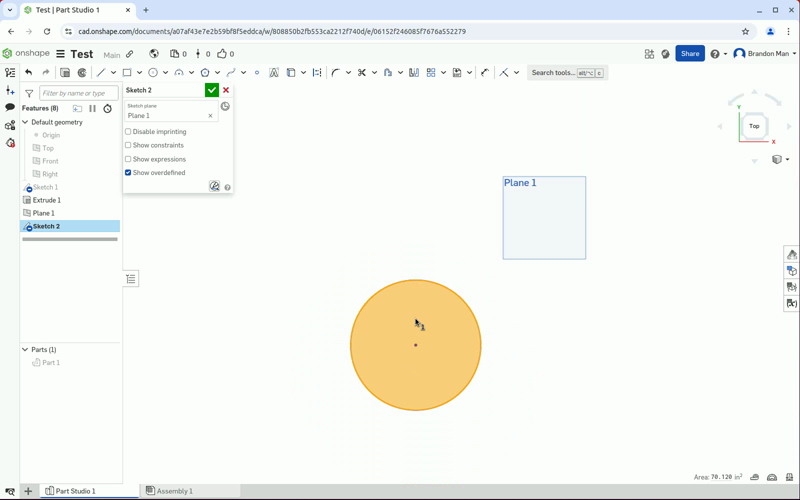
scroll(-6)
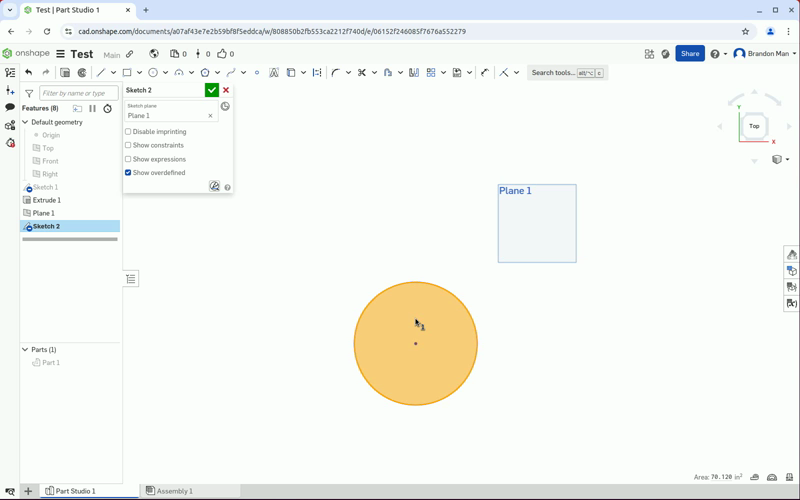
scroll(-6)
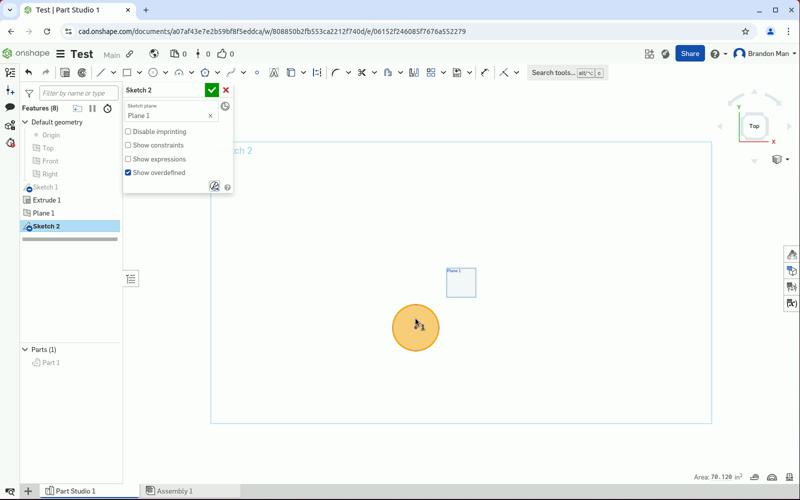
mouse_move(73, 352)
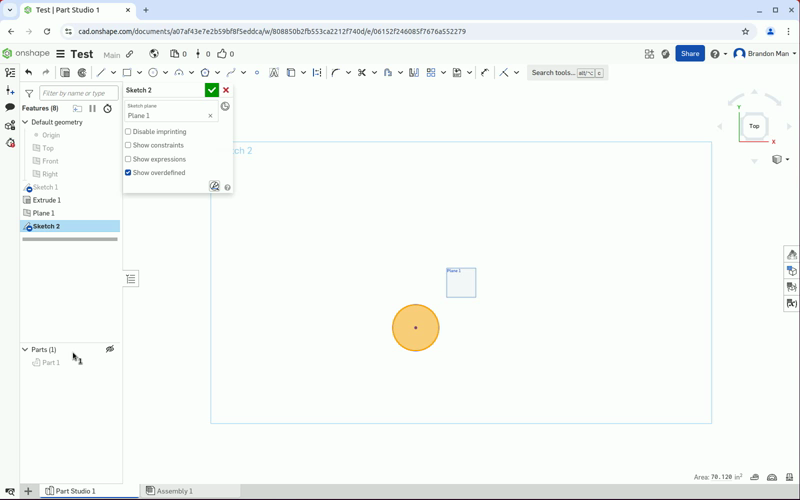
key(shift+y)
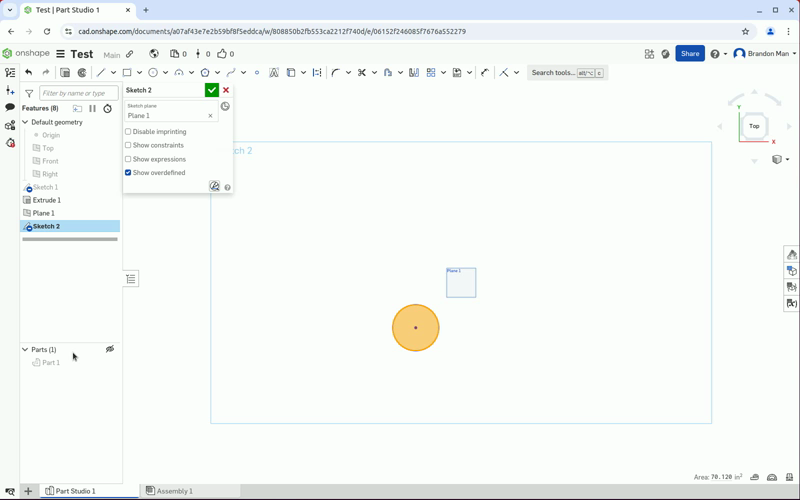
key(shift+e)
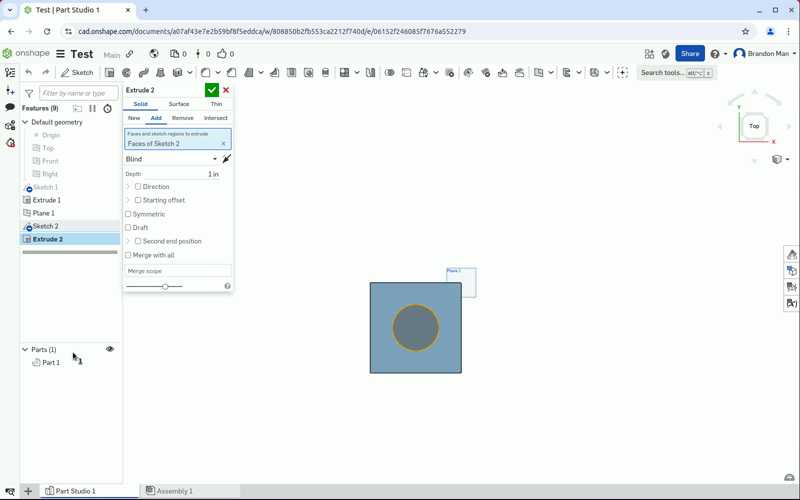
mouse_move(143, 106)
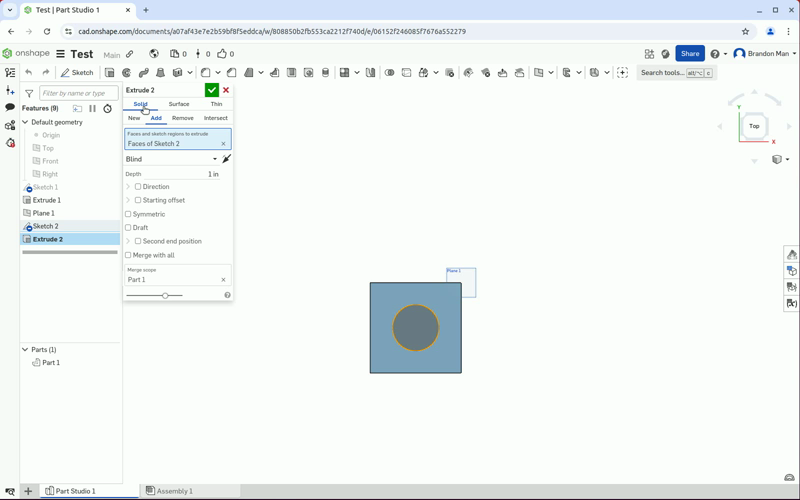
click(143, 106)
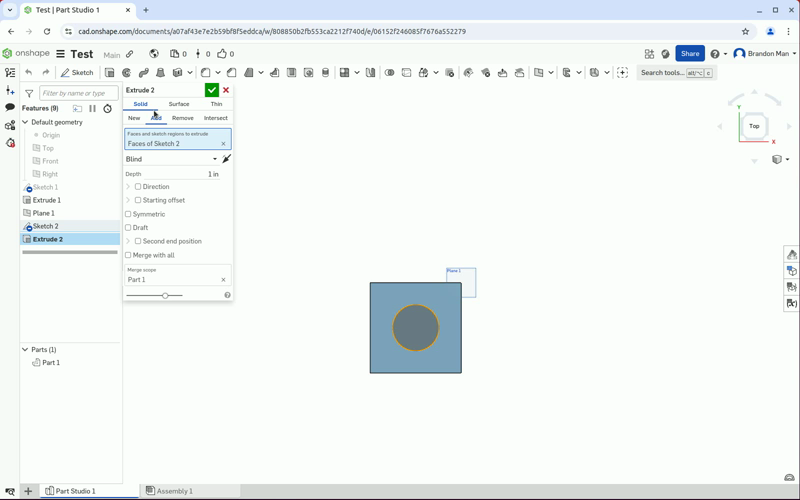
mouse_move(186, 120)
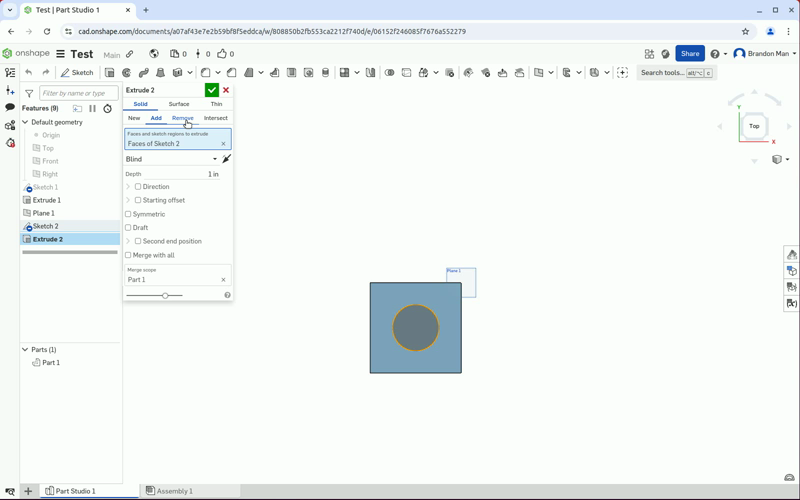
click(186, 120)
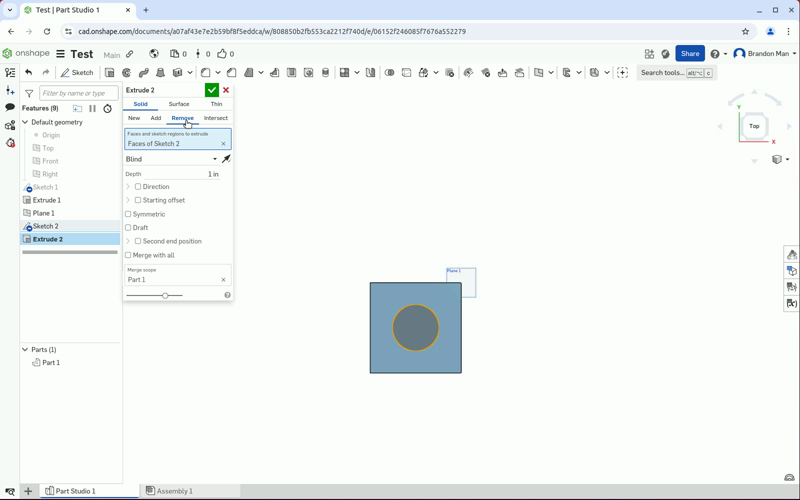
key(tab, 4)
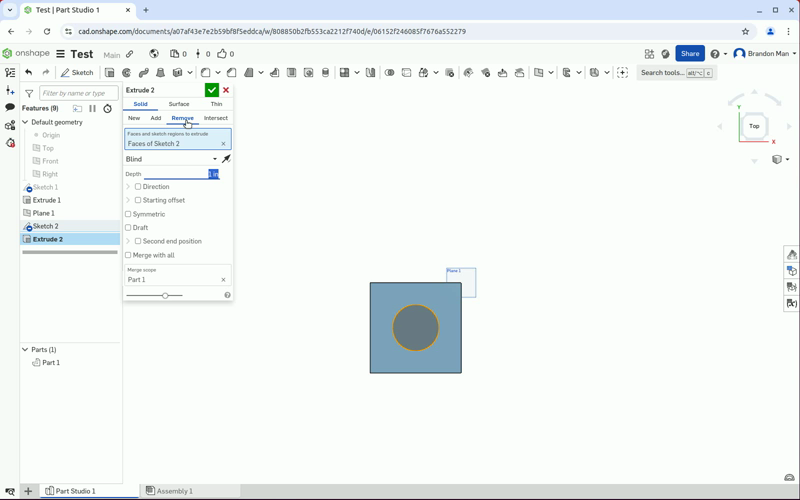
text(18.535)
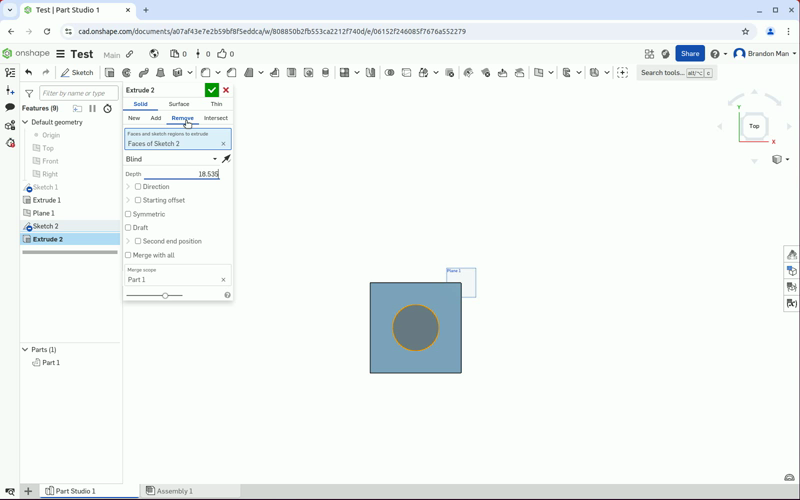
key(tab, 6)
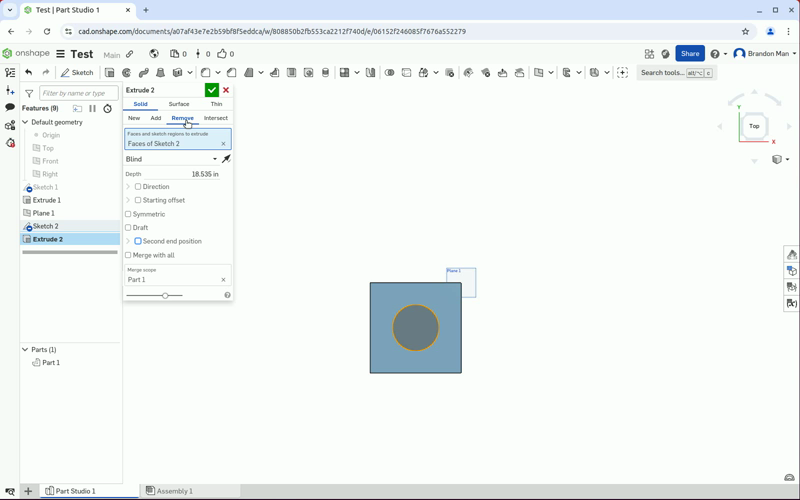
key(space)
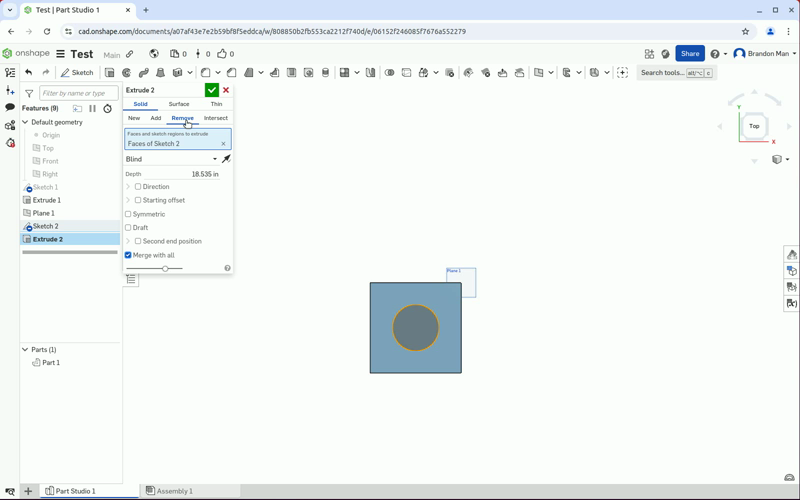
key(enter)
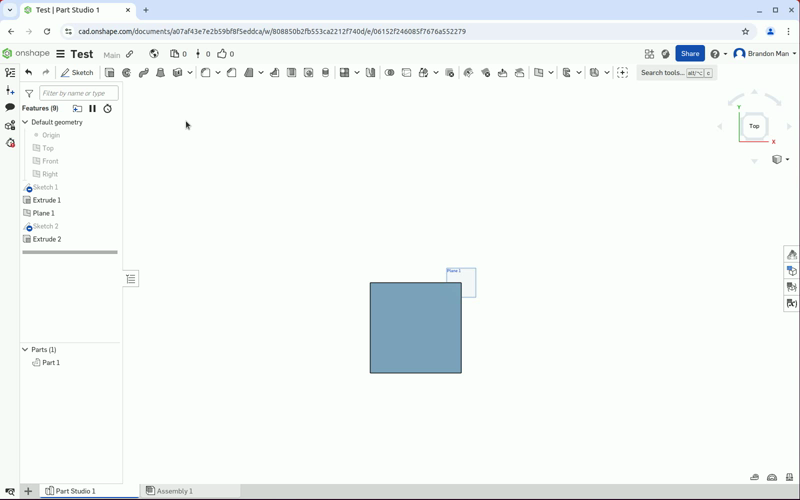
key(shift+h)
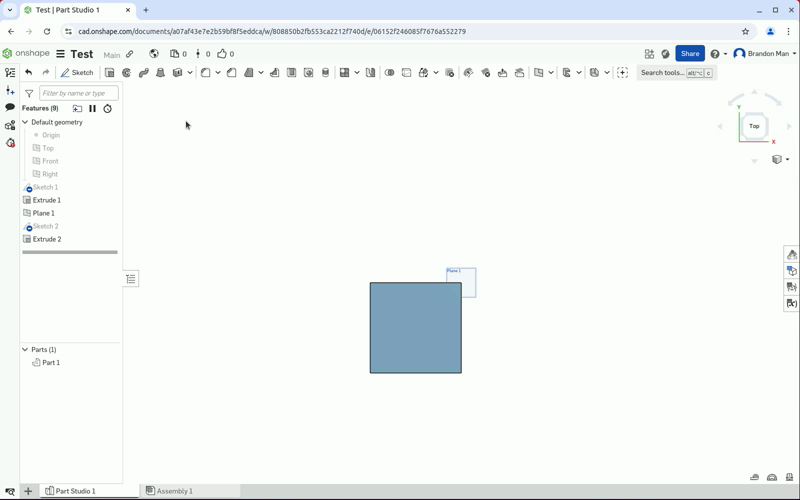
key(shift+h)
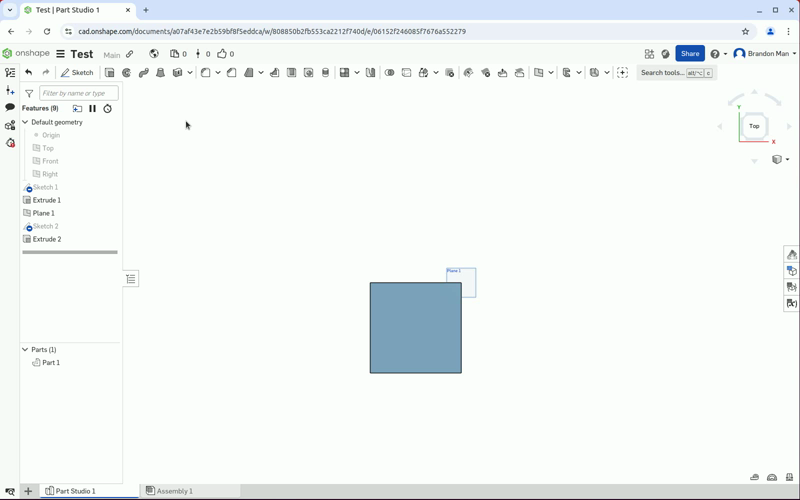
mouse_move(73, 189)
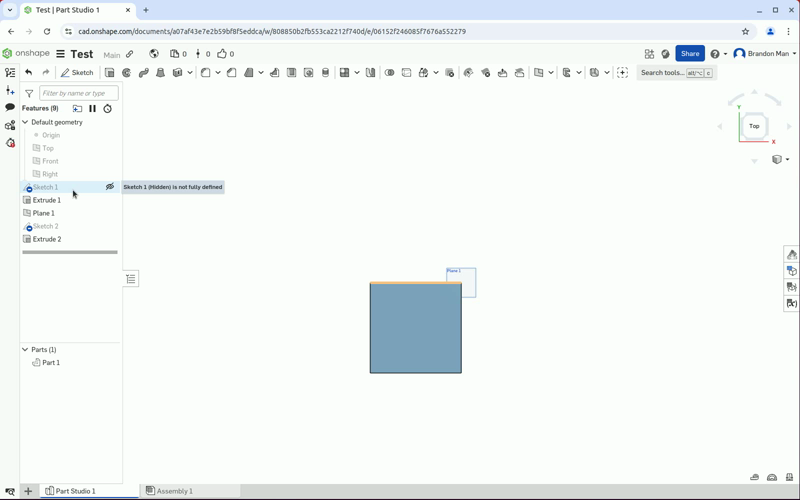
click(73, 189)
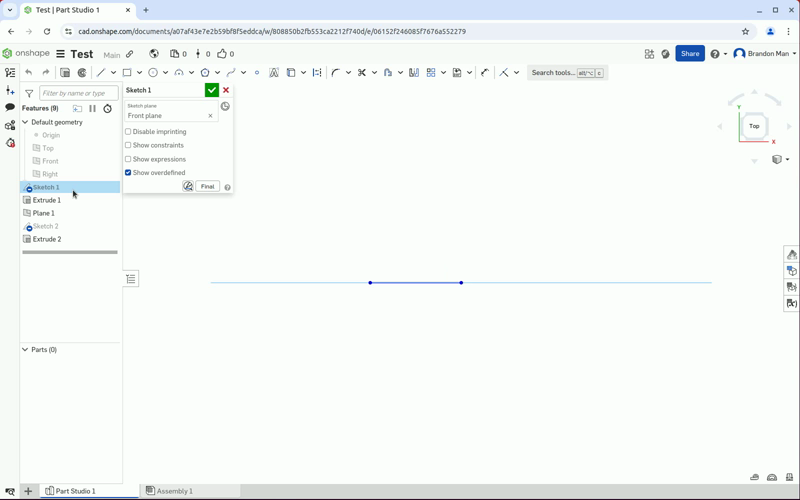
mouse_move(229, 92)
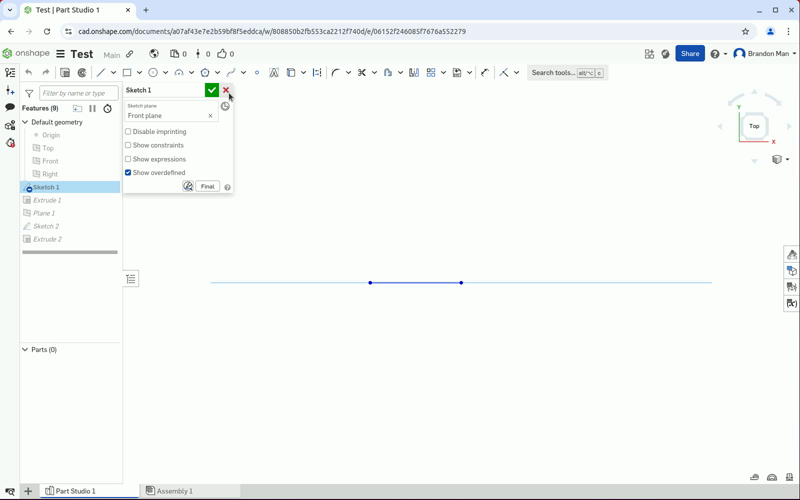
click(229, 92)
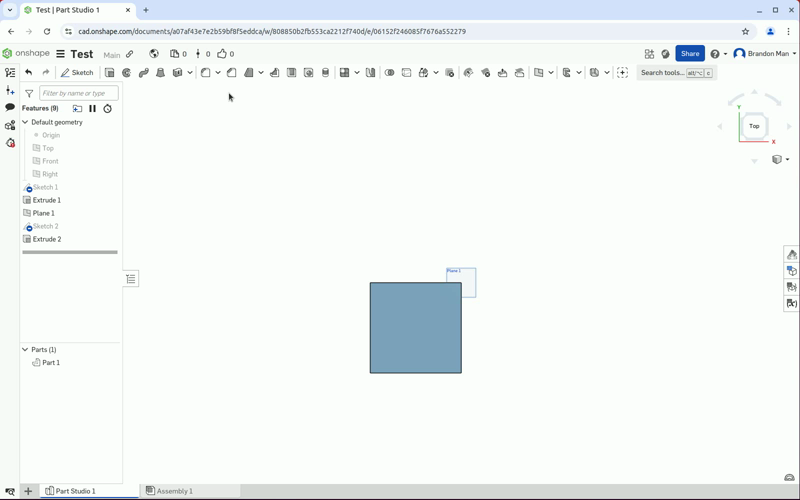
mouse_move(73, 352)
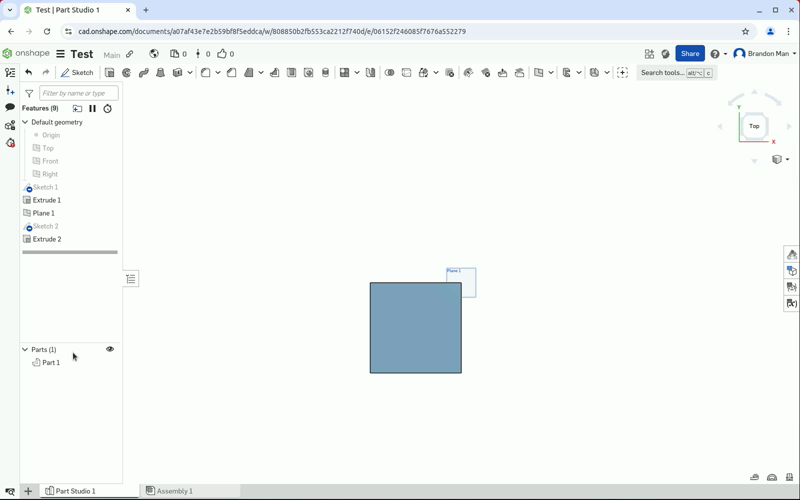
key(y)
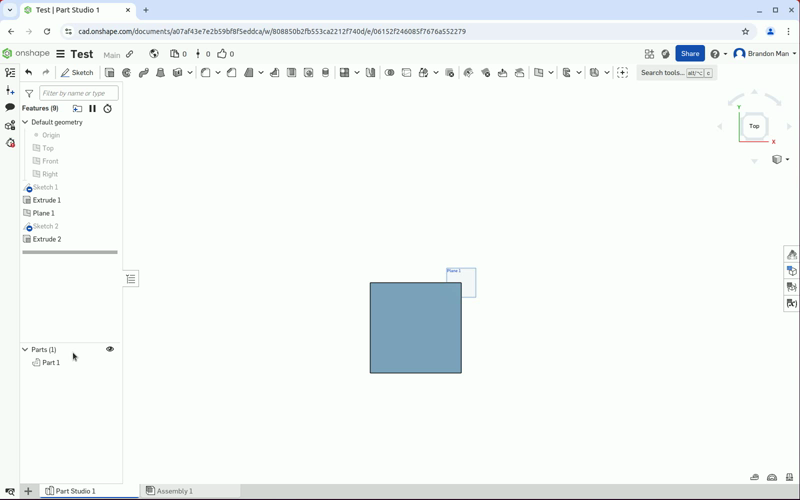
key(shift+p)
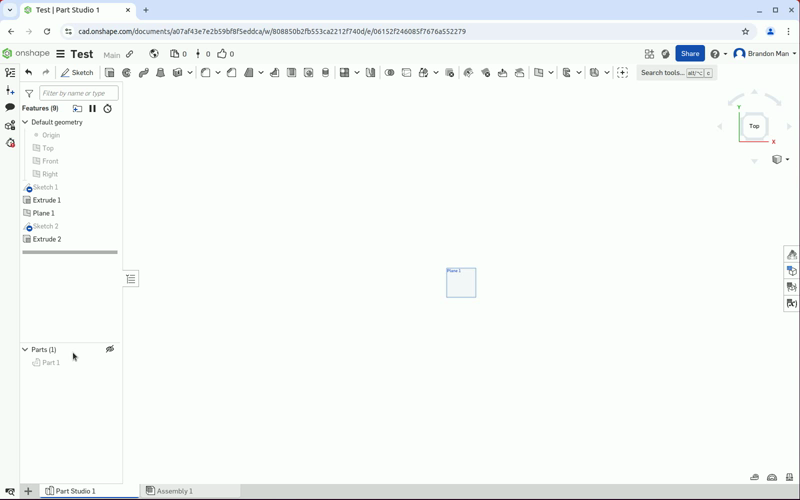
key(space)
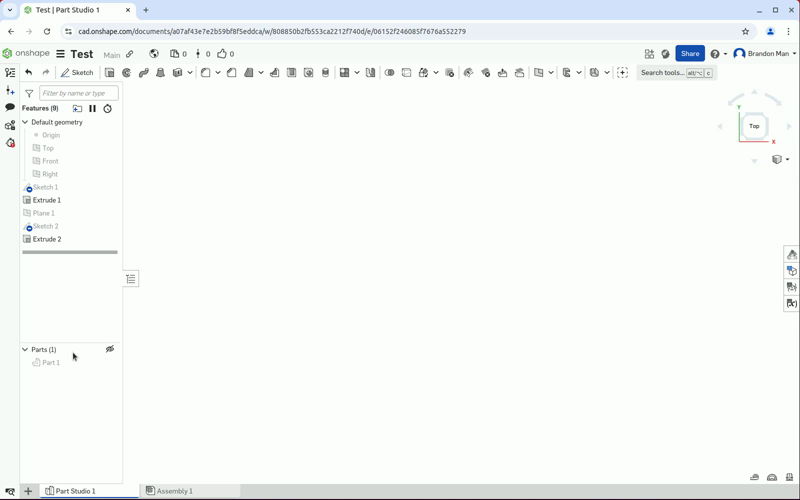
key_down(shift)
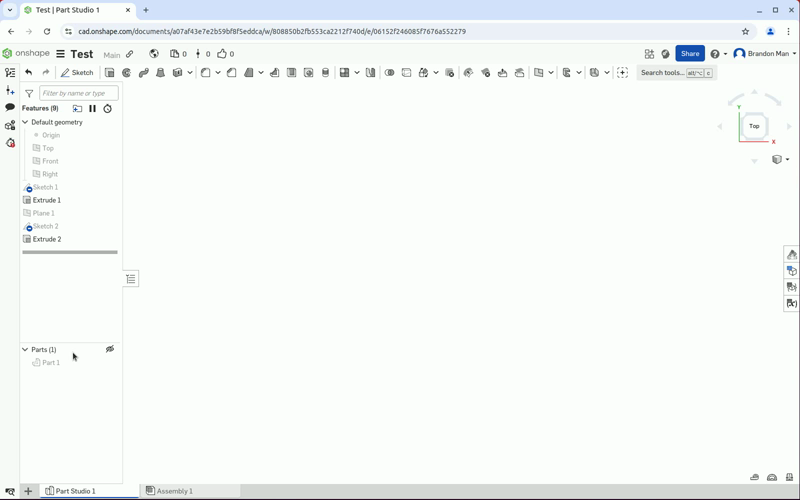
key(up)
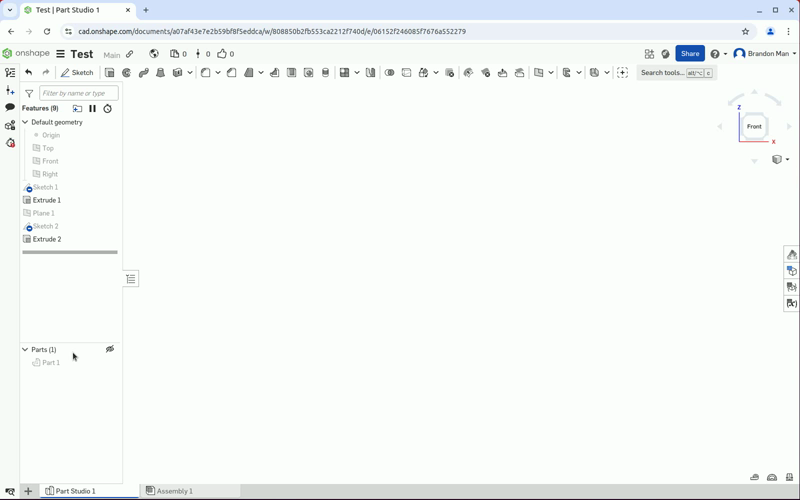
key_up(shift)
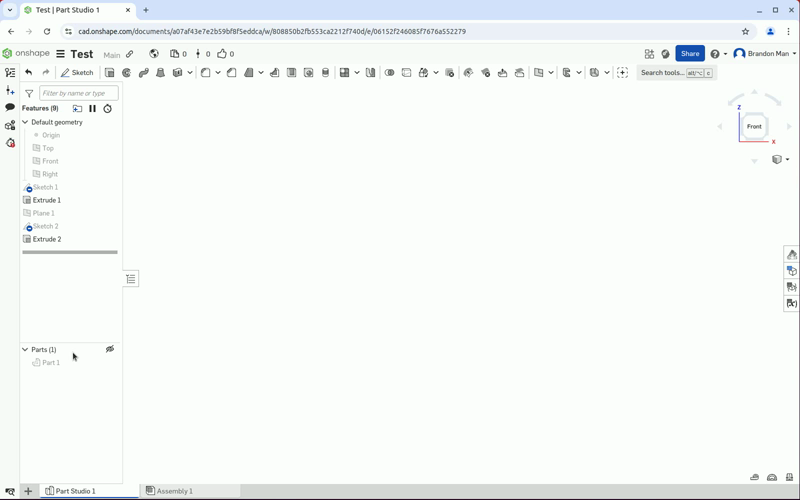
key(space)
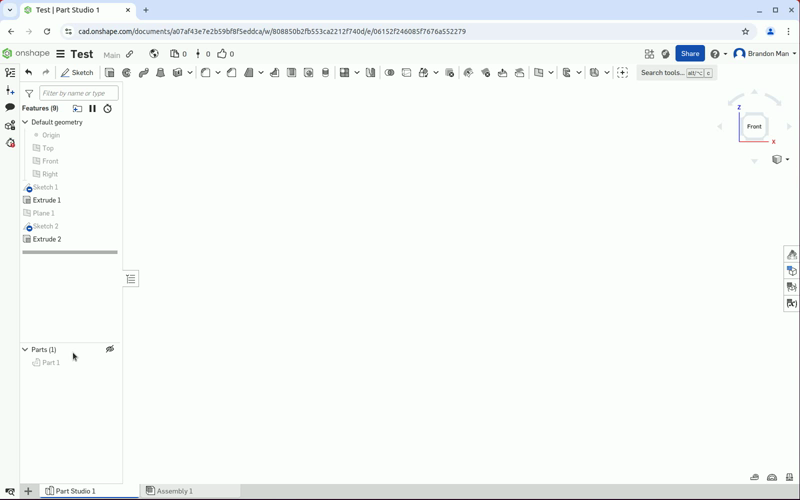
key_down(shift)
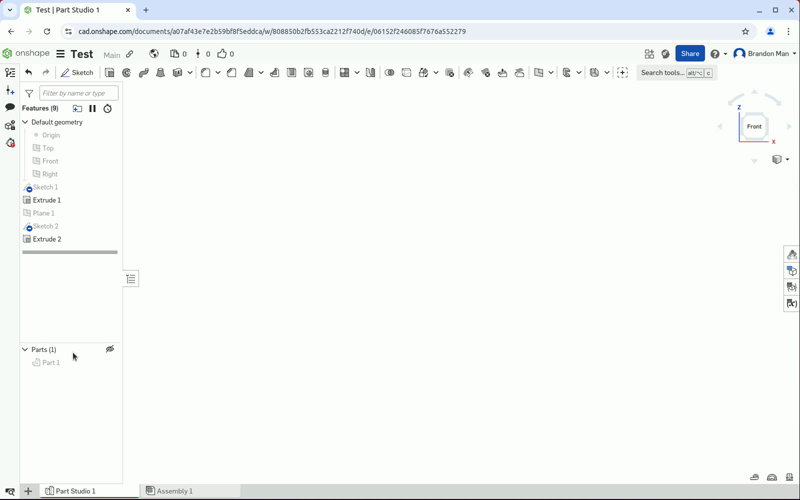
key(left)
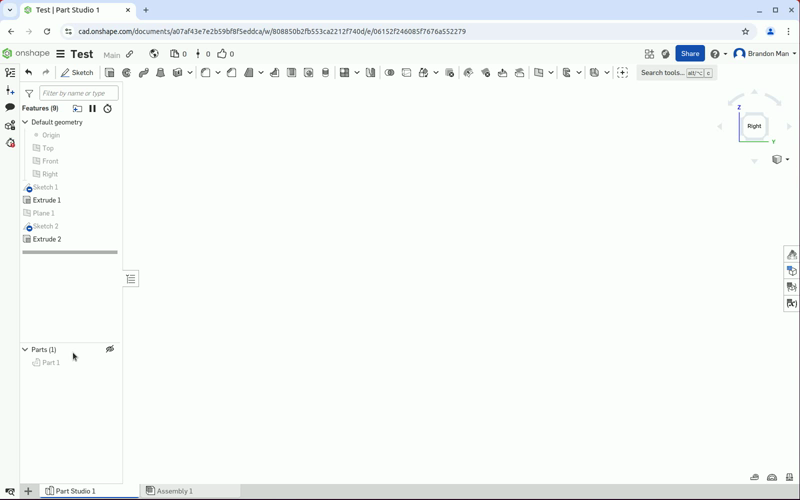
key_up(shift)
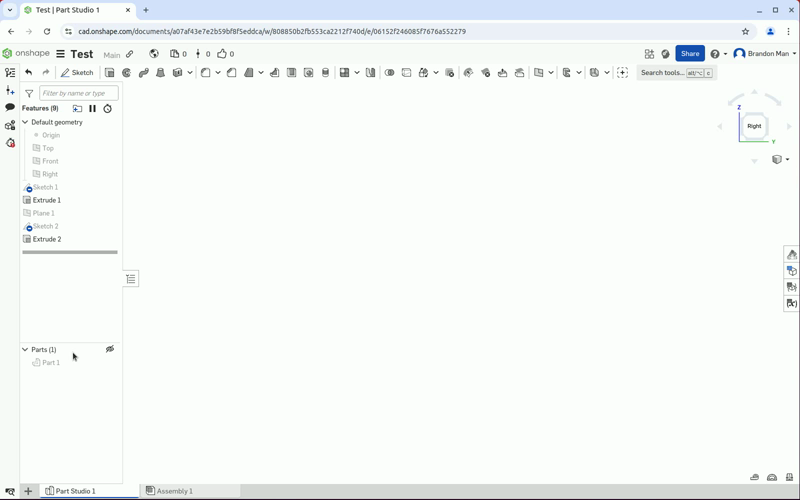
mouse_move(73, 352)
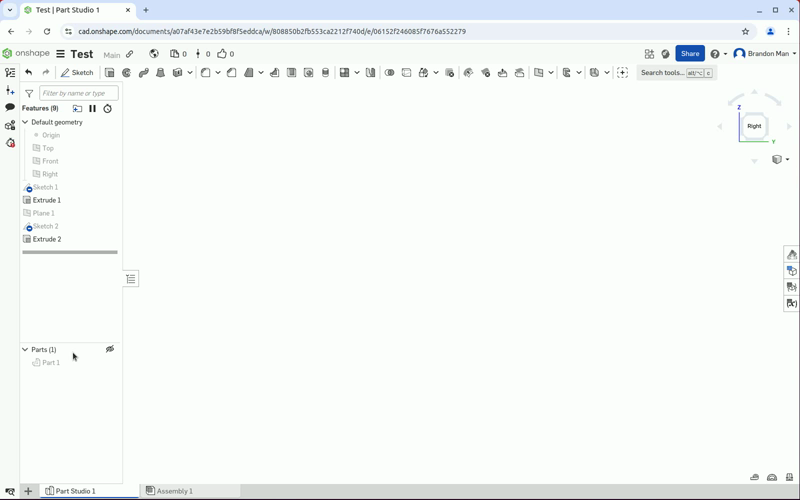
key(shift+y)
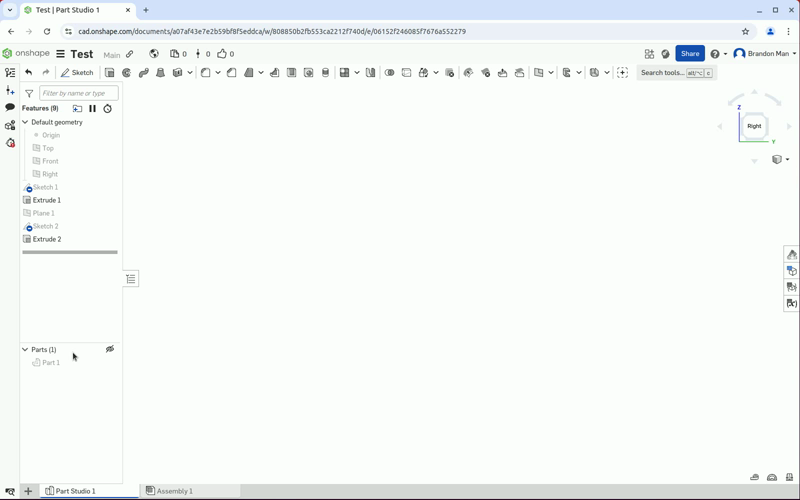
key(shift+s)
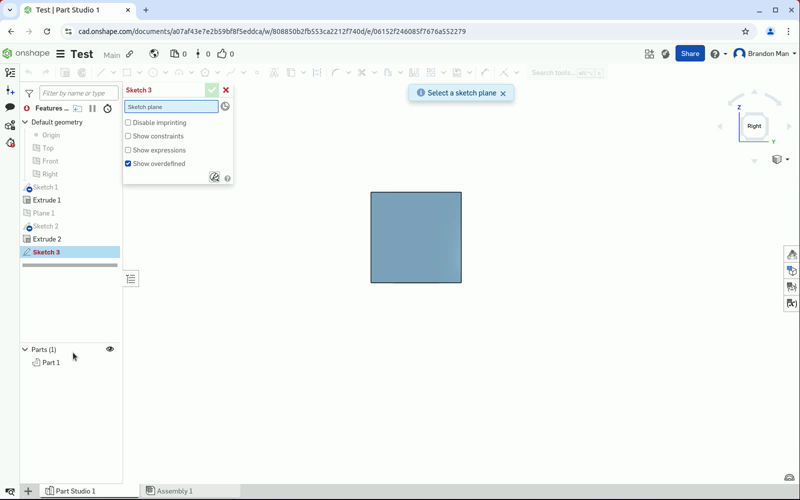
mouse_move(73, 176)
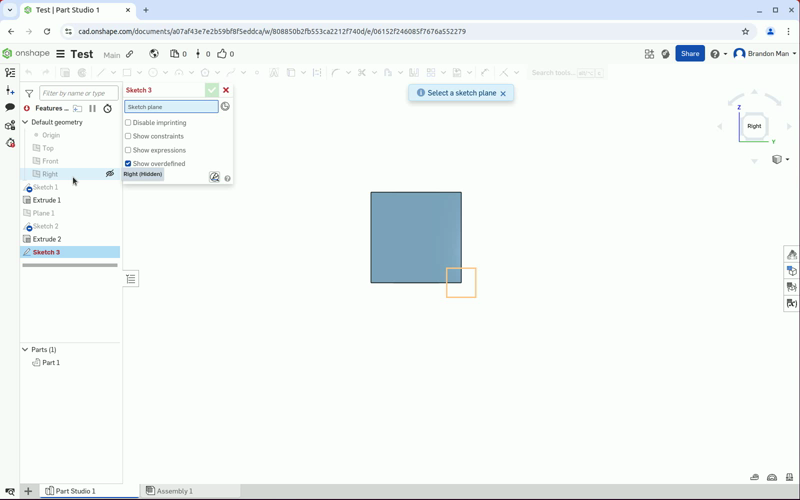
click(73, 176)
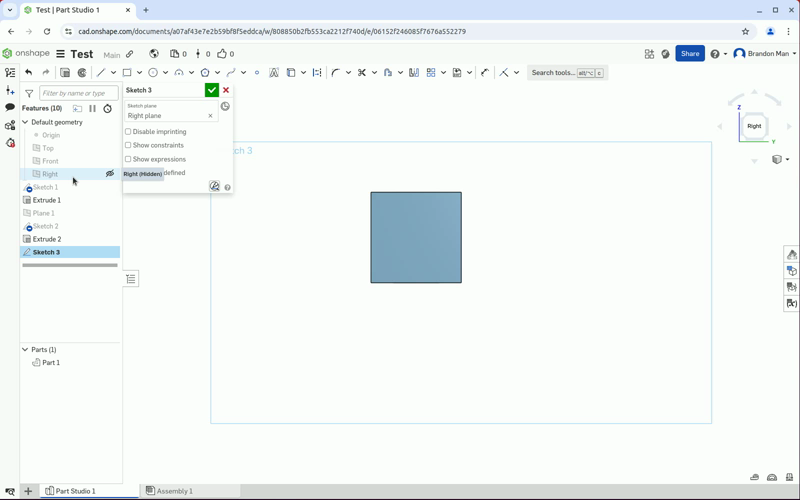
mouse_move(73, 352)
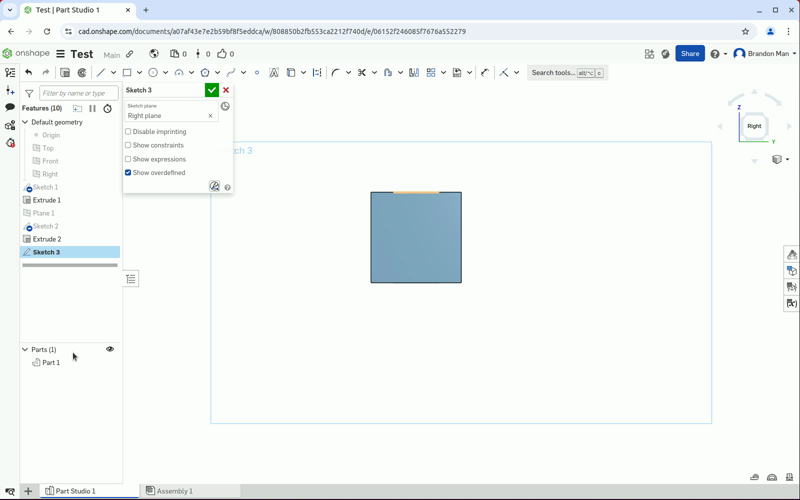
key(y)
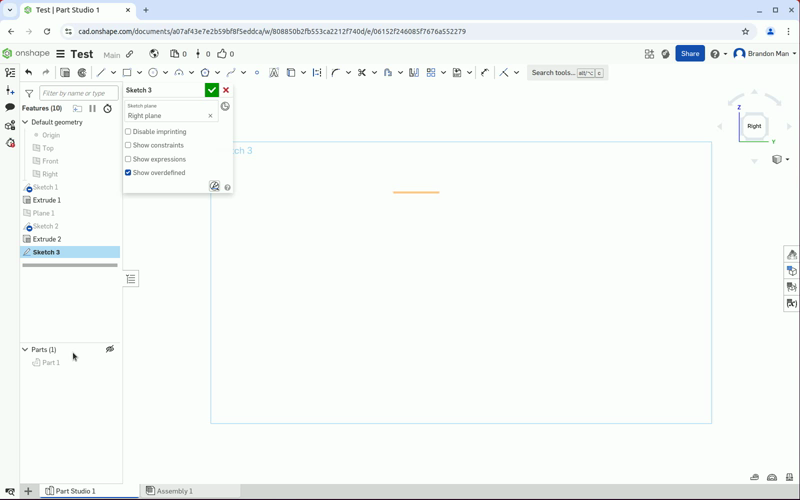
key(c)
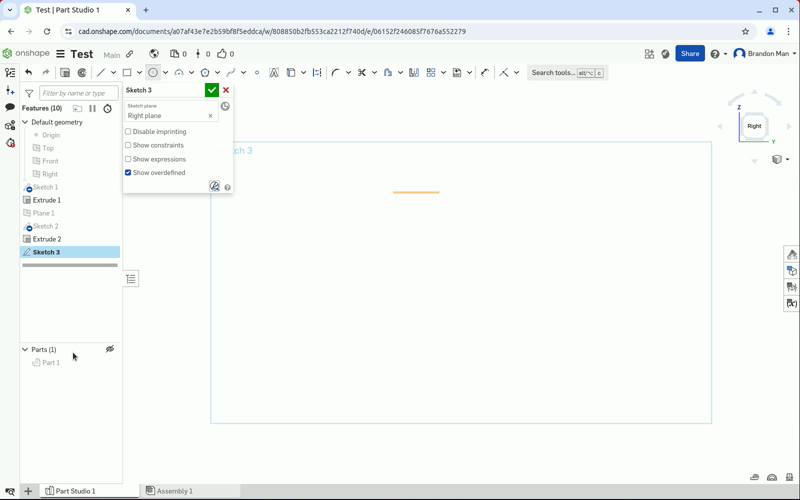
key_down(shift)
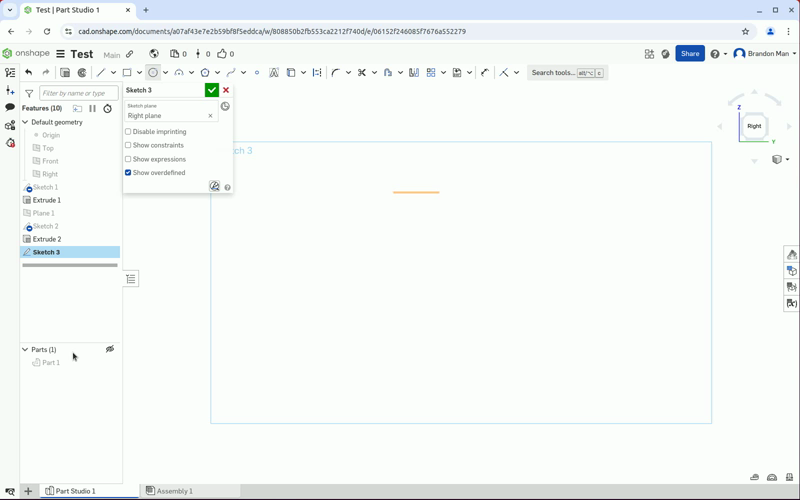
mouse_move(415, 238)
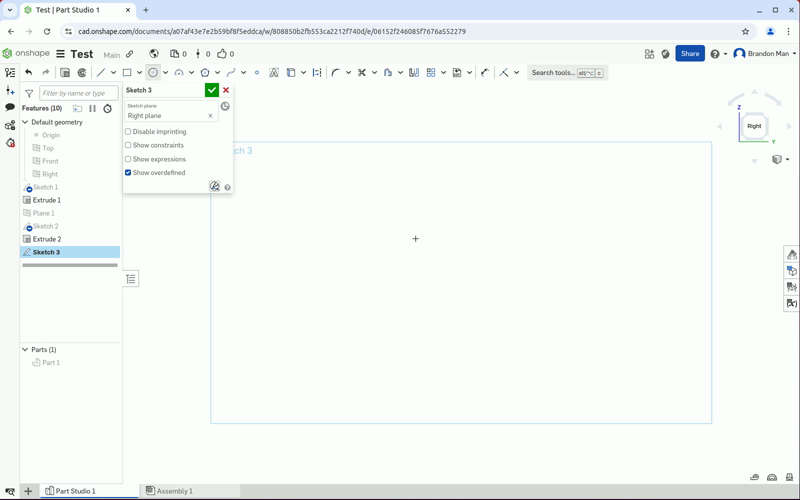
click(415, 238)
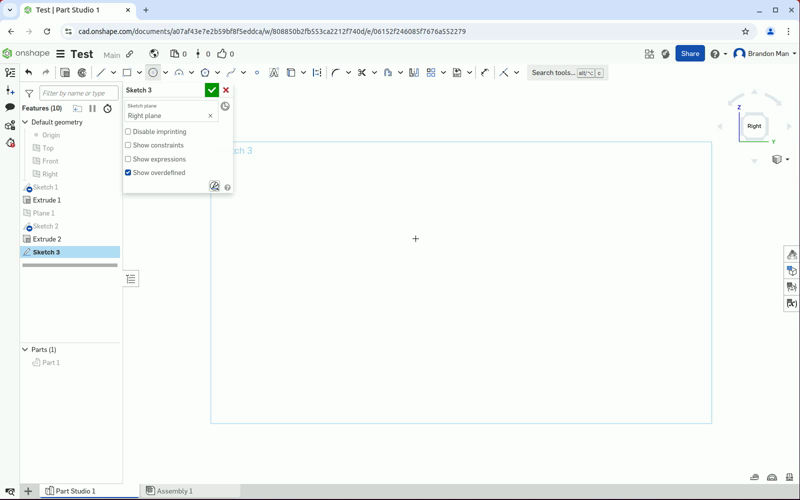
key_up(shift)
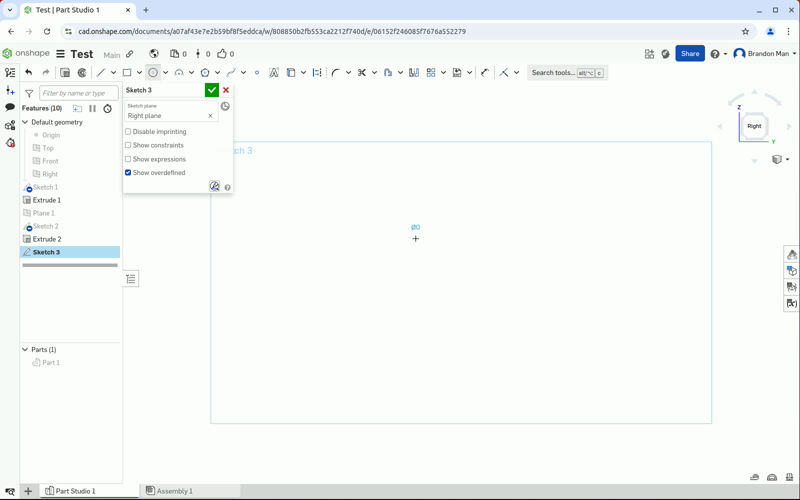
mouse_move(438, 238)
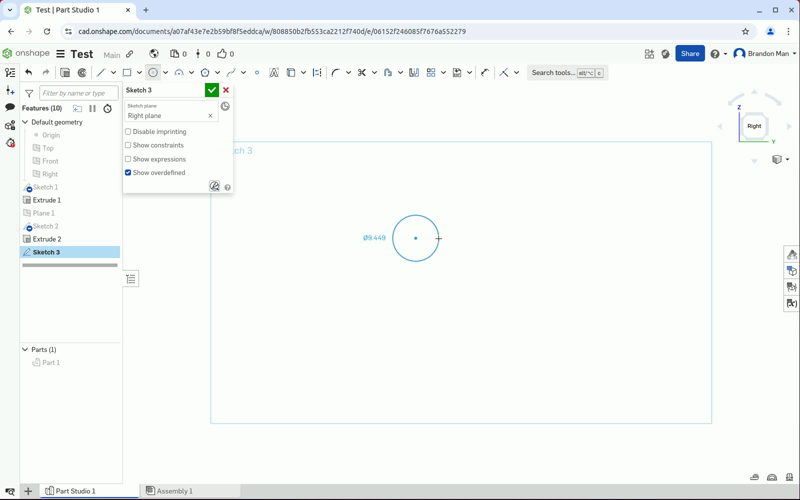
click(438, 238)
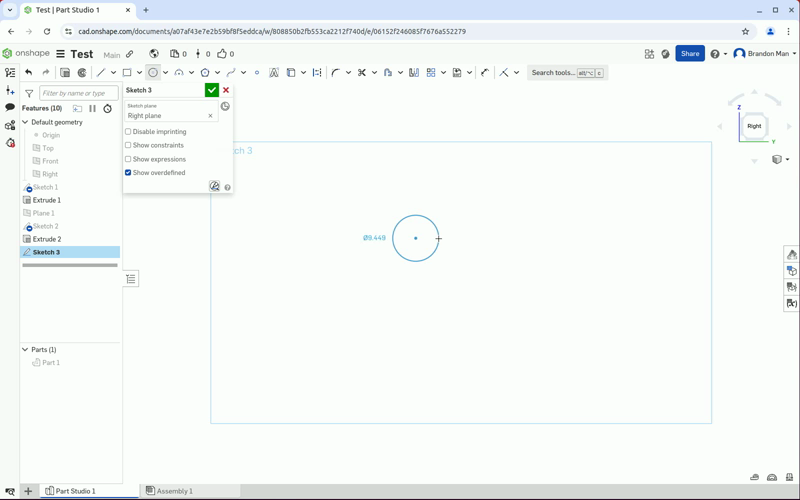
key(esc)
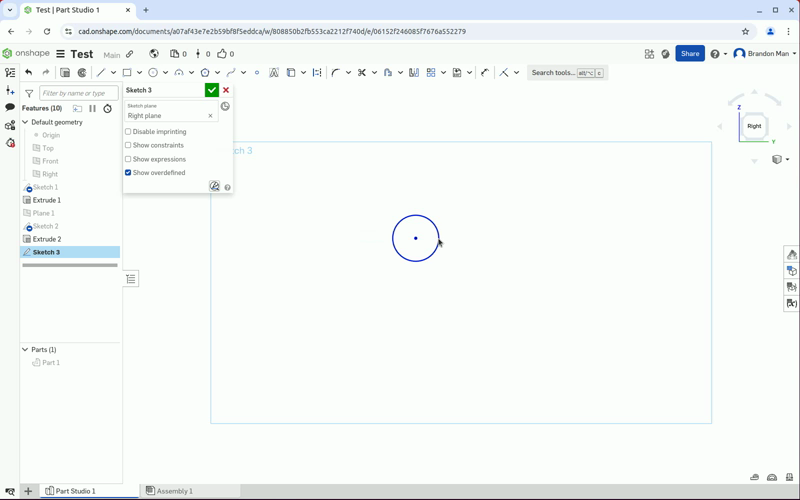
mouse_move(419, 225)
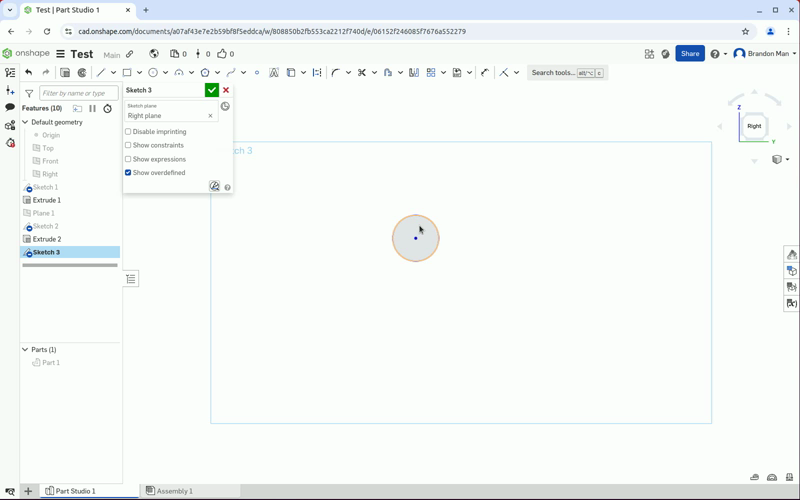
scroll(6)
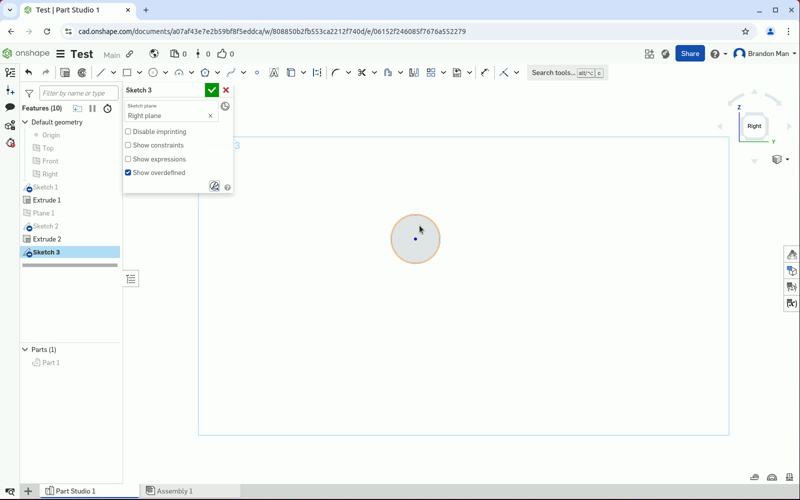
scroll(6)
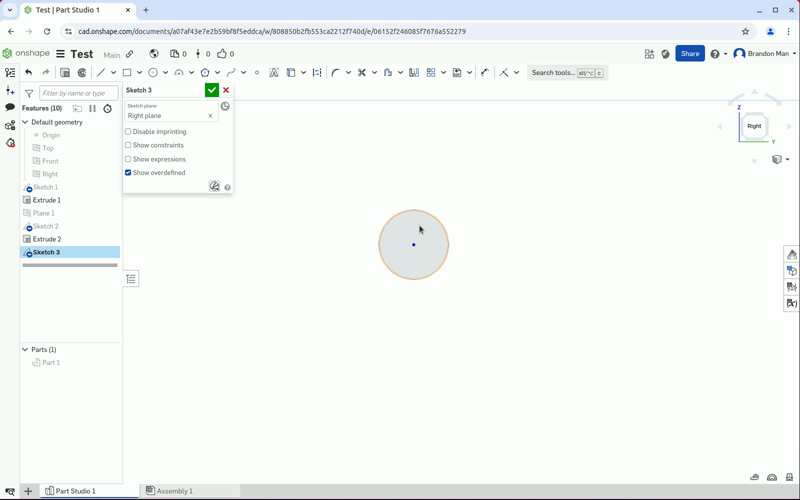
scroll(6)
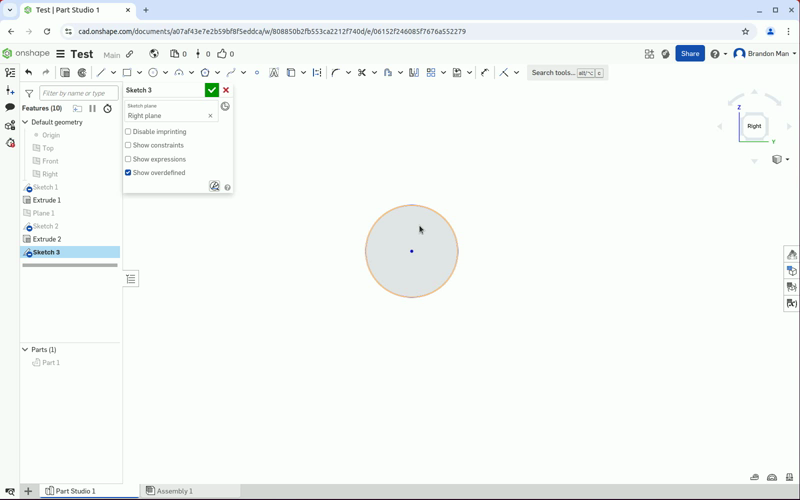
scroll(6)
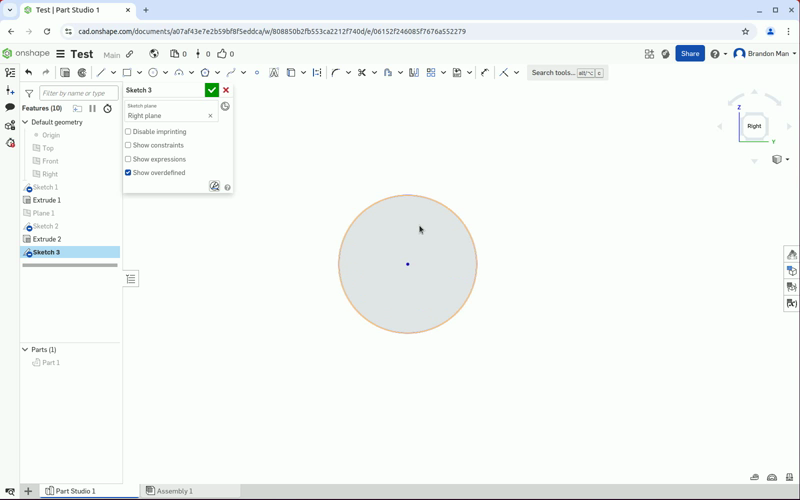
scroll(6)
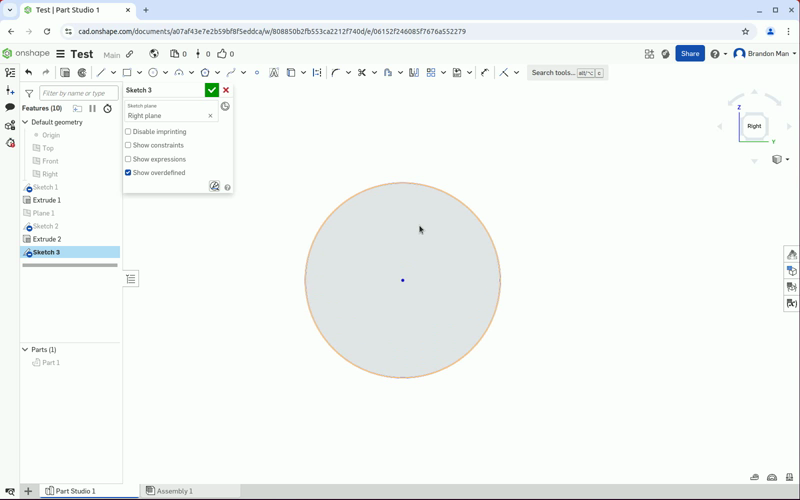
scroll(6)
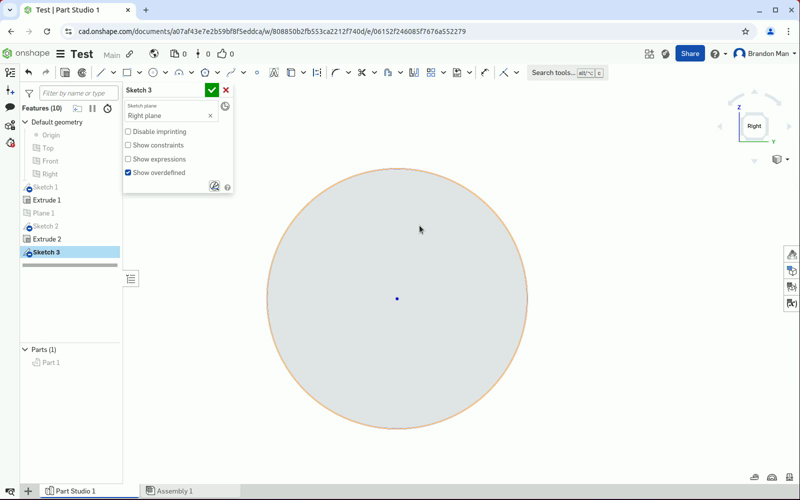
scroll(6)
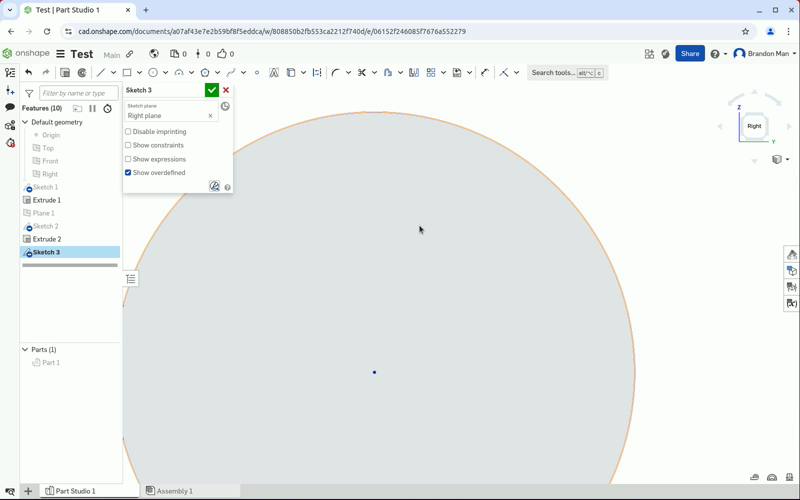
click(419, 225)
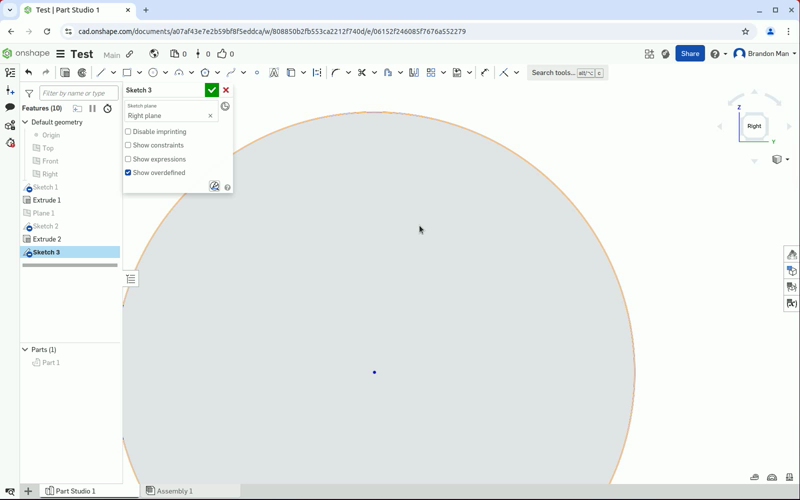
scroll(-6)
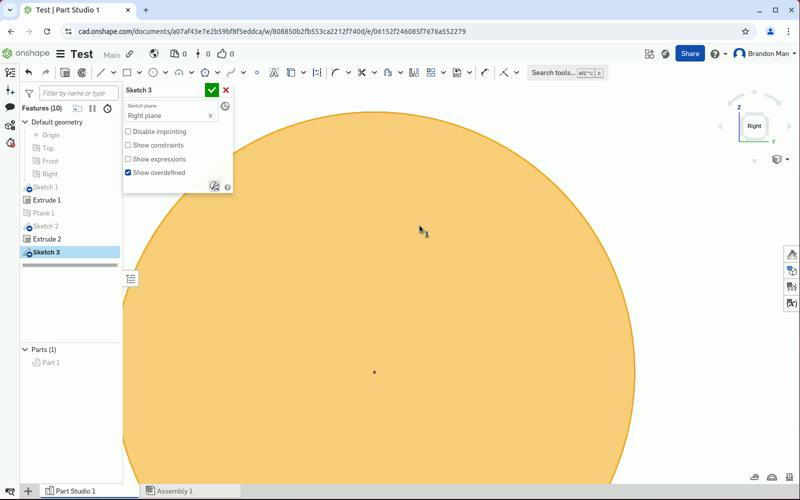
scroll(-6)
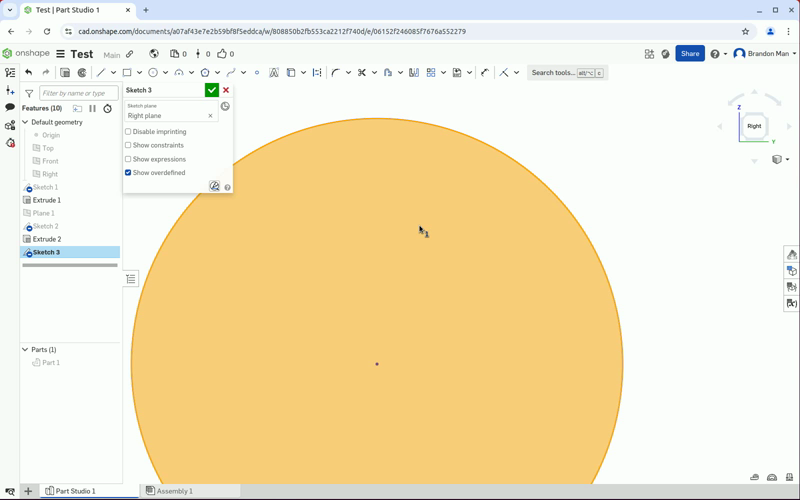
scroll(-6)
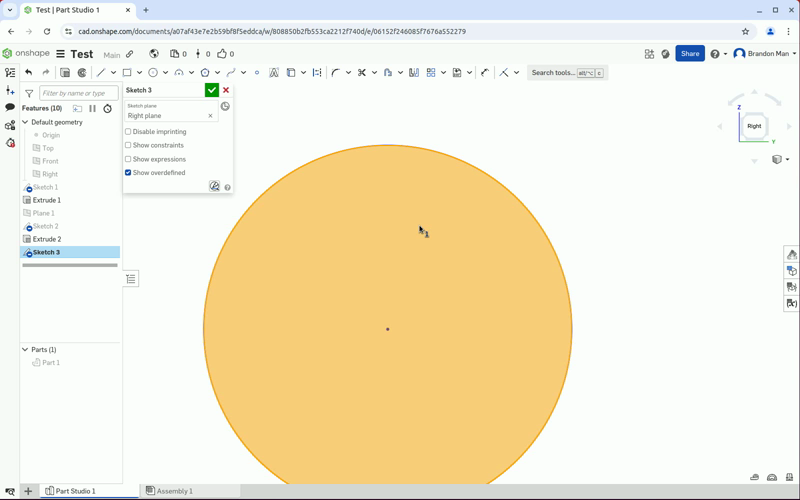
scroll(-6)
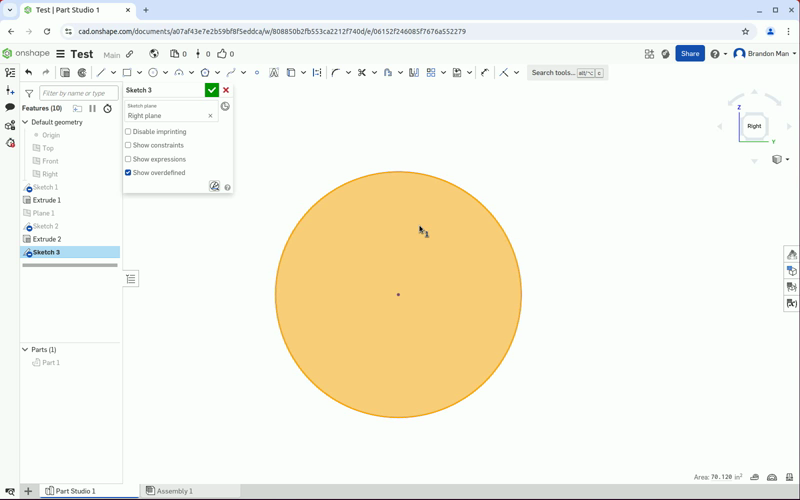
scroll(-6)
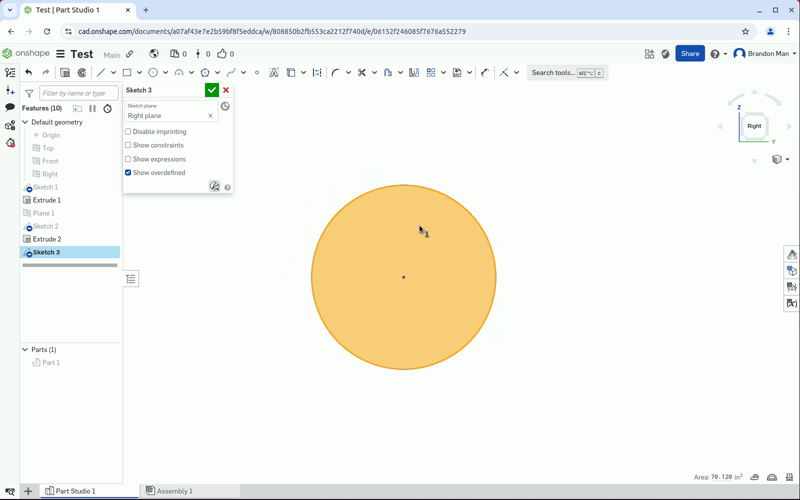
scroll(-6)
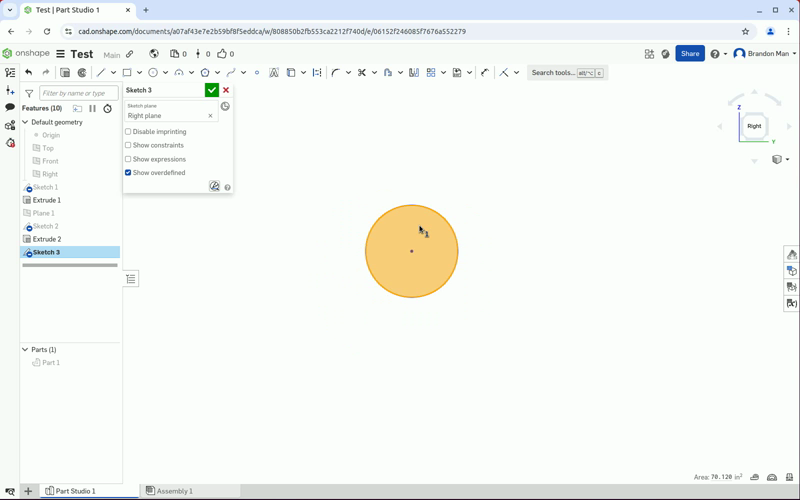
scroll(-6)
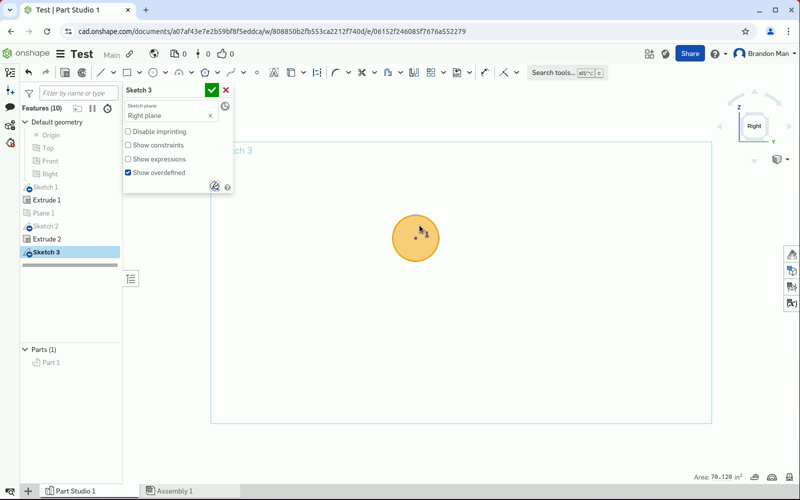
mouse_move(73, 352)
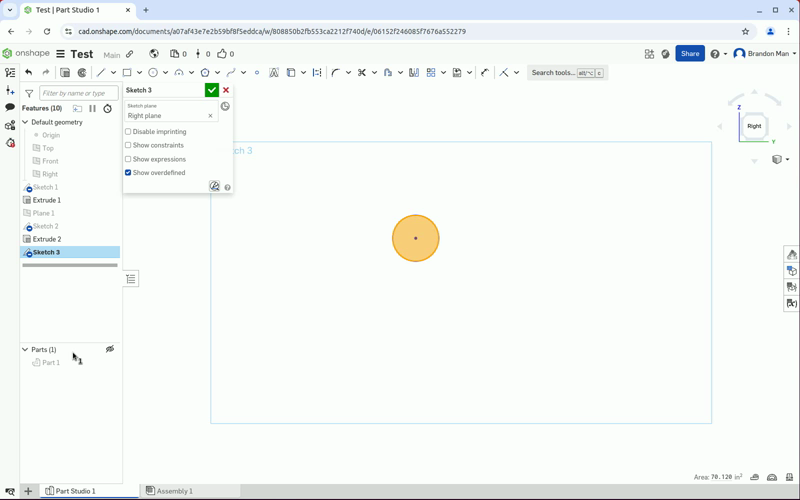
key(shift+y)
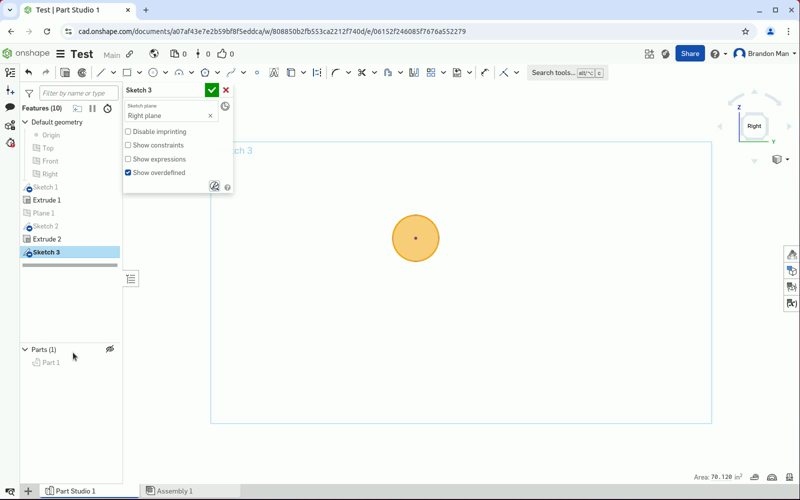
key(shift+e)
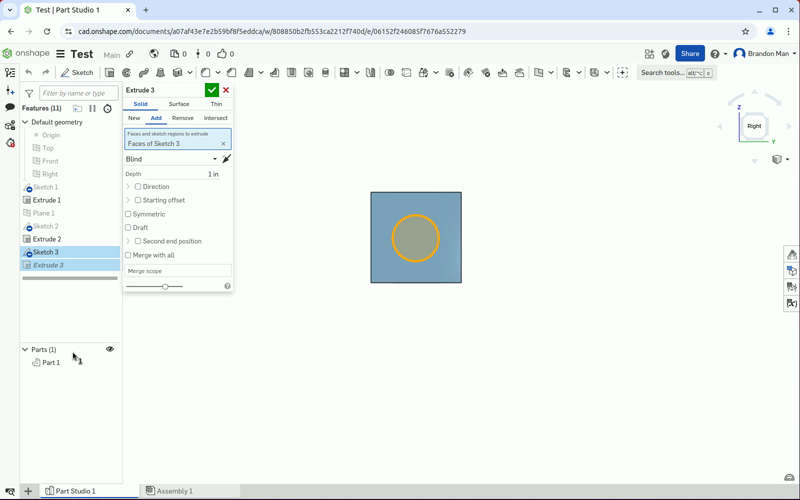
mouse_move(143, 106)
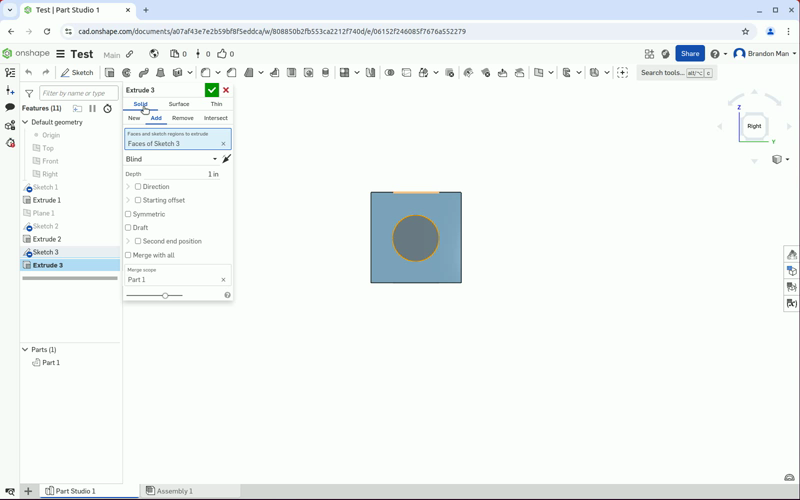
click(143, 106)
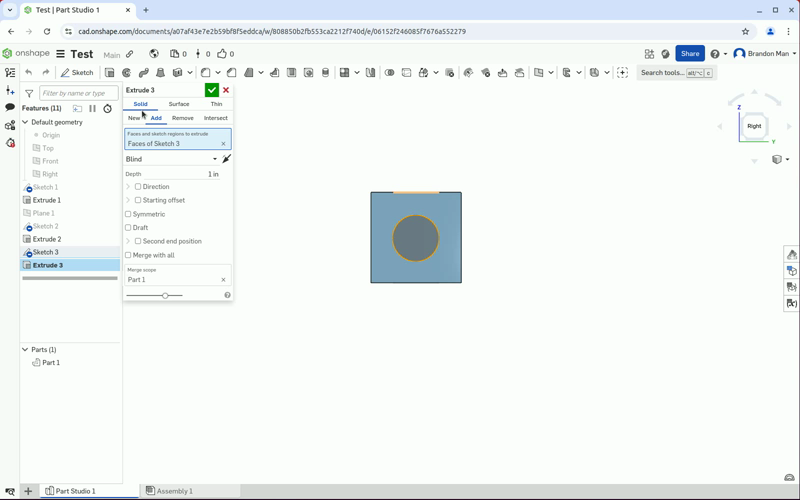
mouse_move(137, 120)
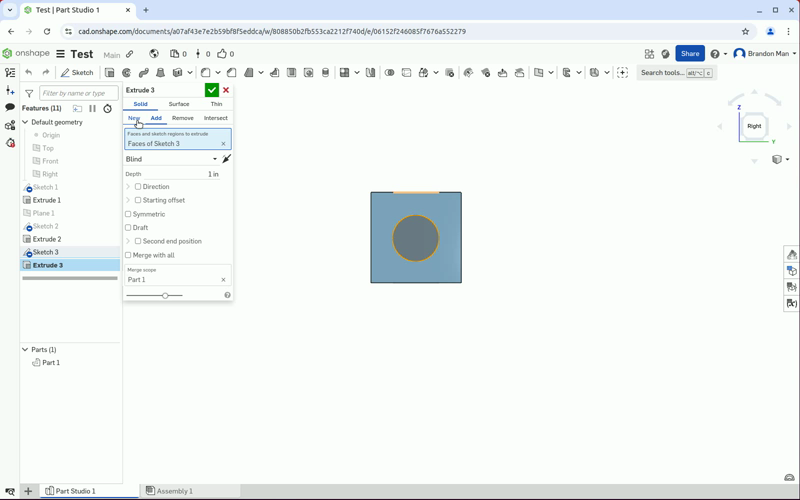
click(137, 120)
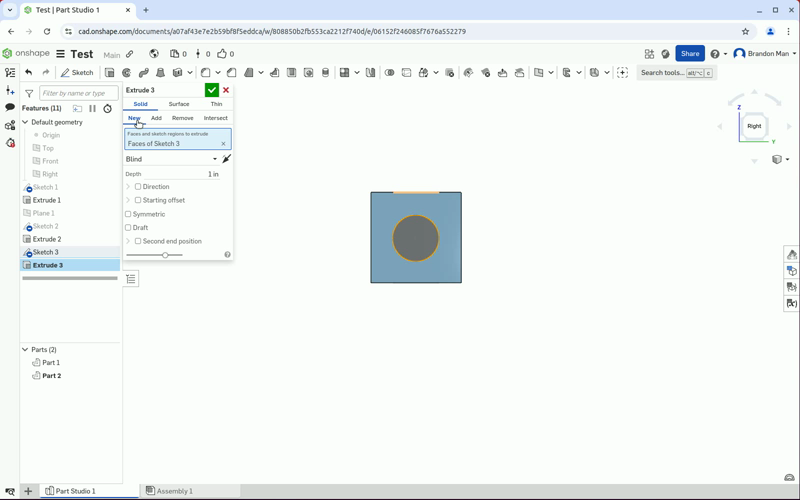
key(tab, 4)
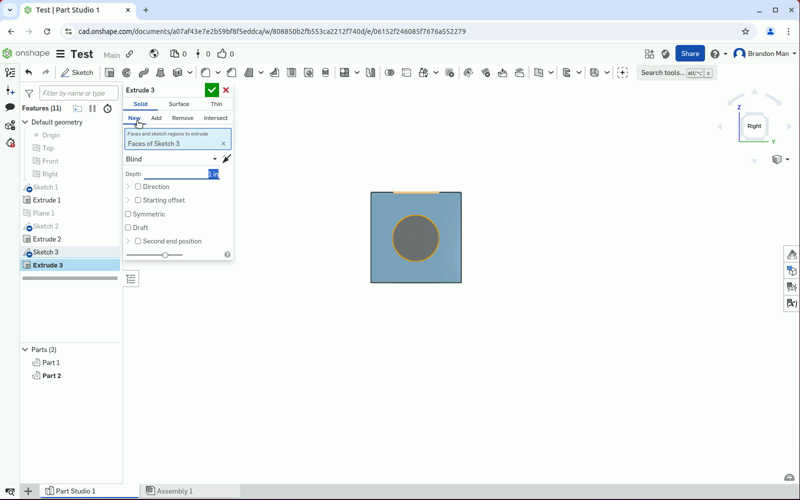
text(4.574)
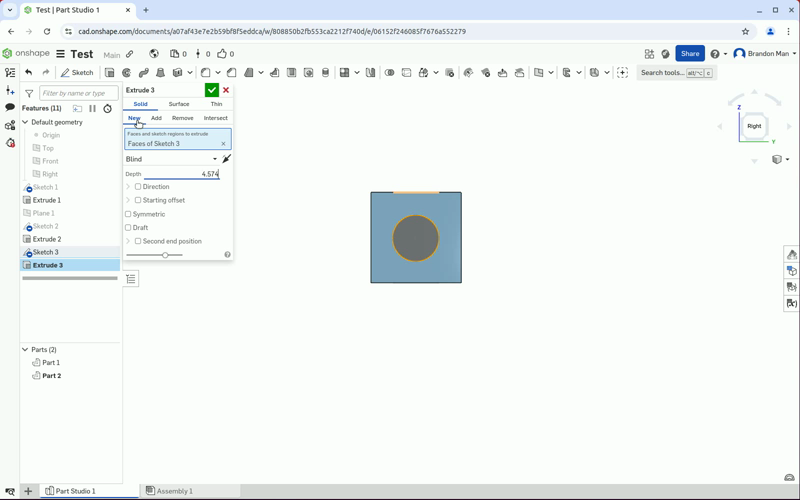
key(enter)
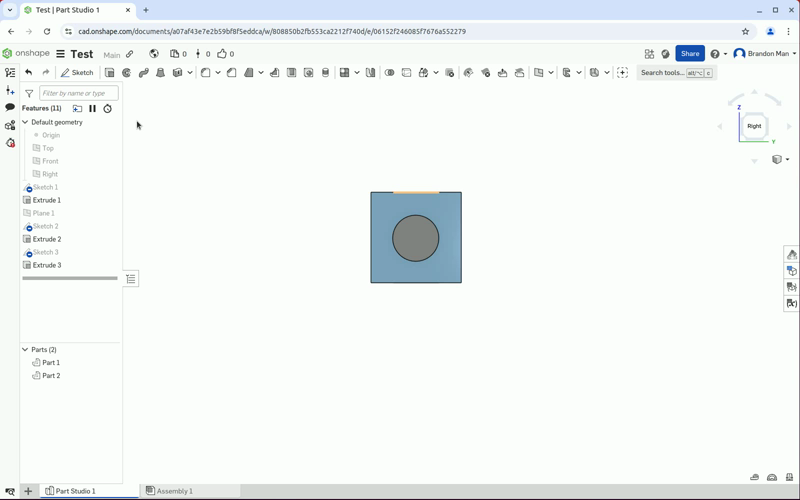
key(shift+h)
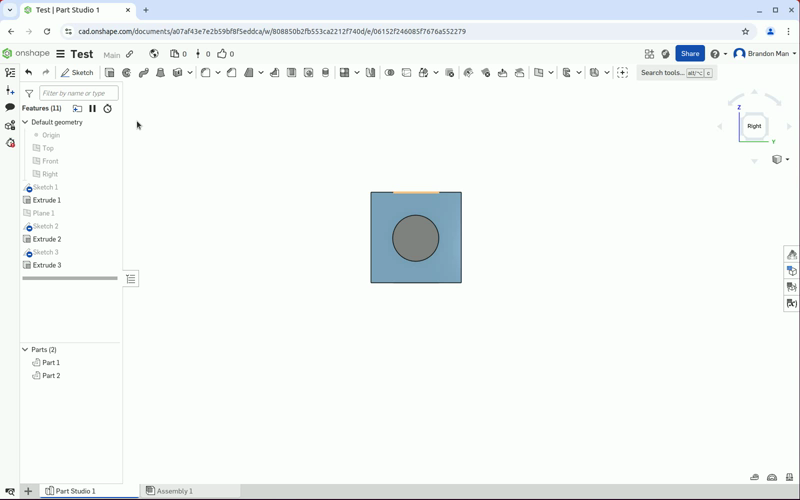
key(shift+h)
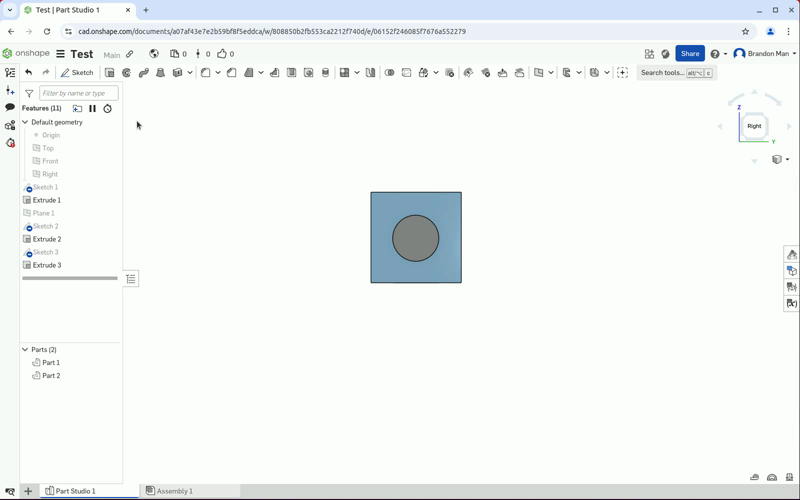
mouse_move(73, 189)
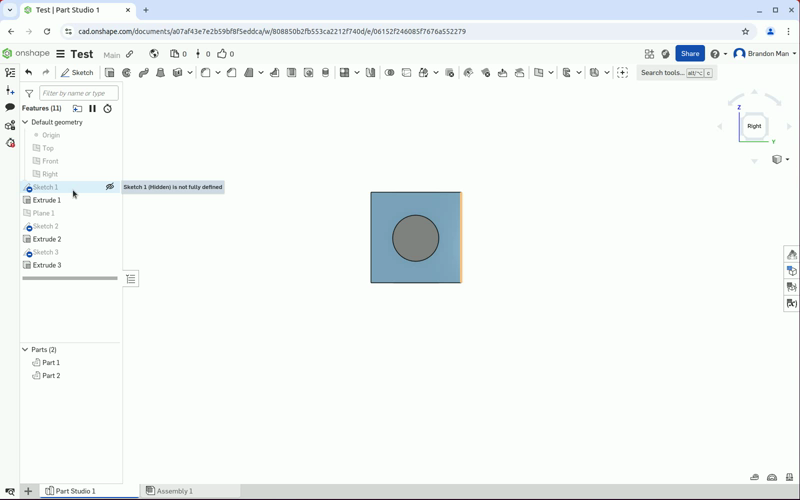
click(73, 189)
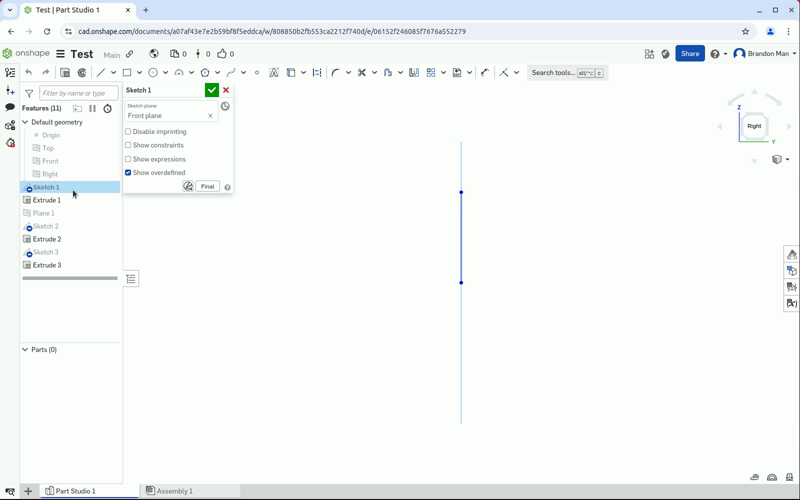
mouse_move(229, 92)
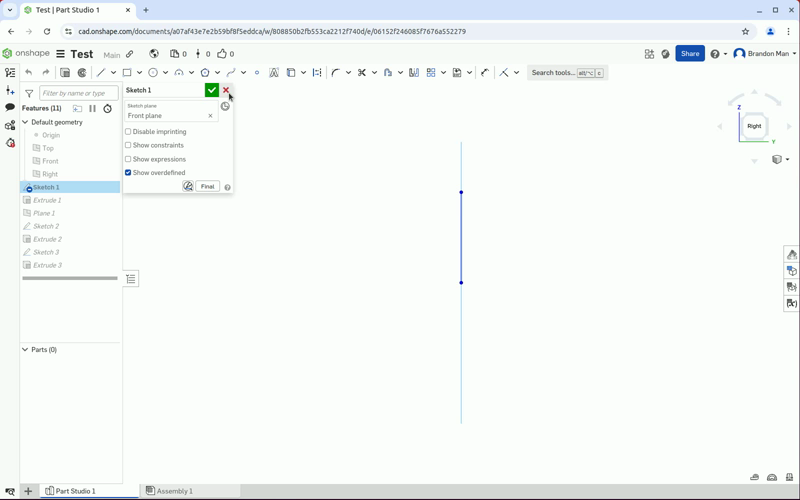
click(229, 92)
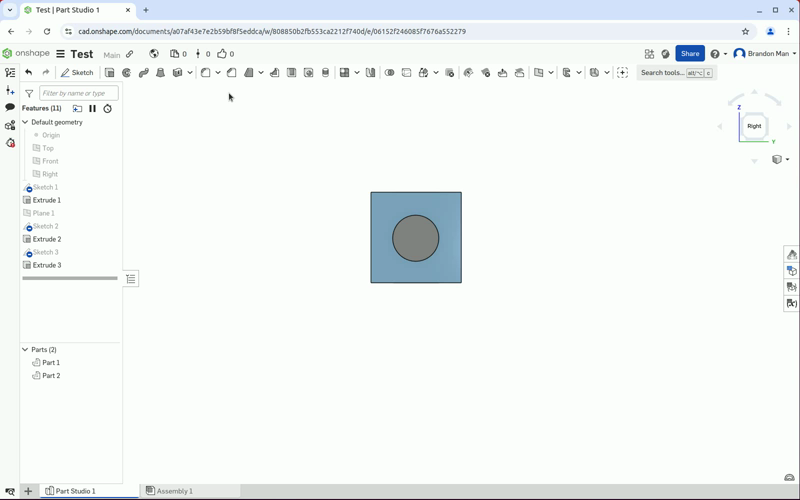
mouse_move(73, 352)
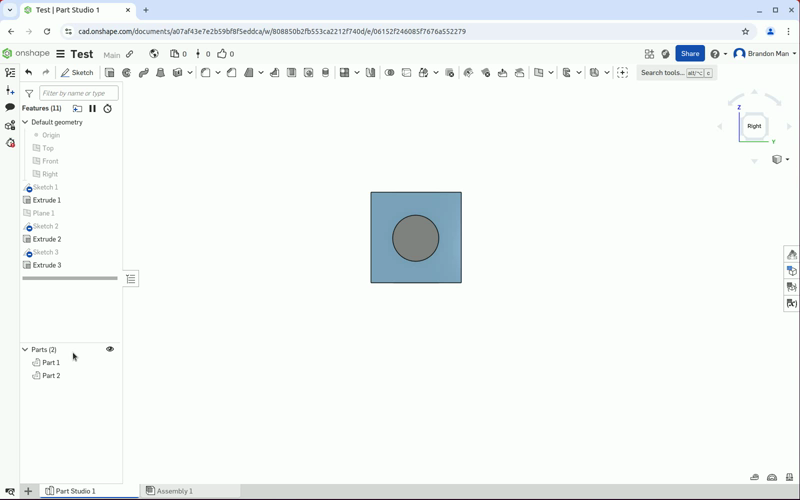
key(y)
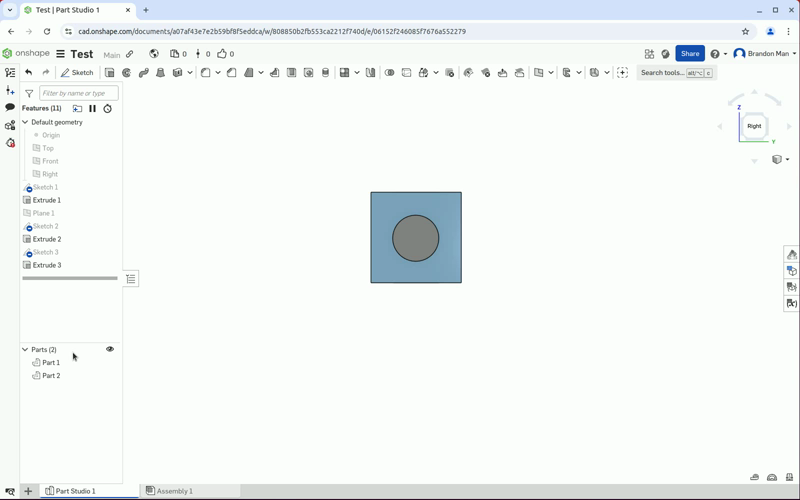
key(shift+p)
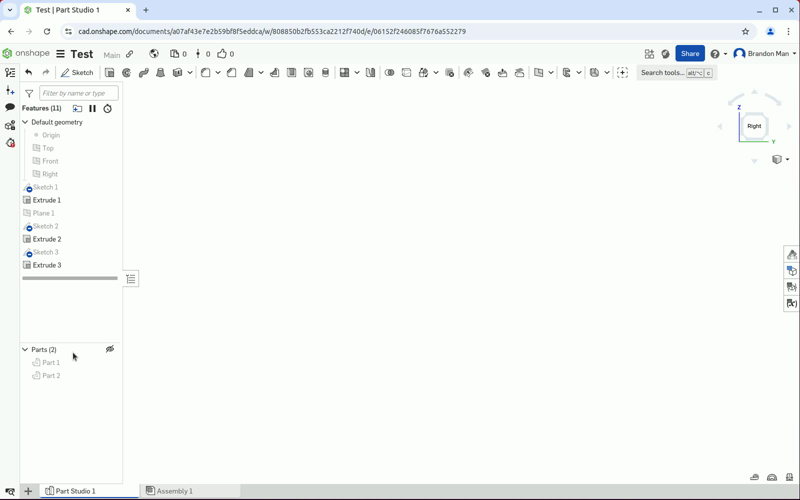
key(space)
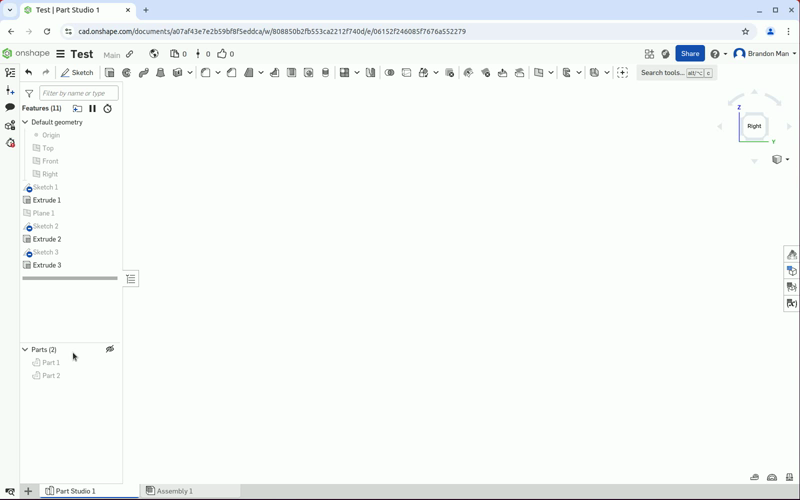
key_down(shift)
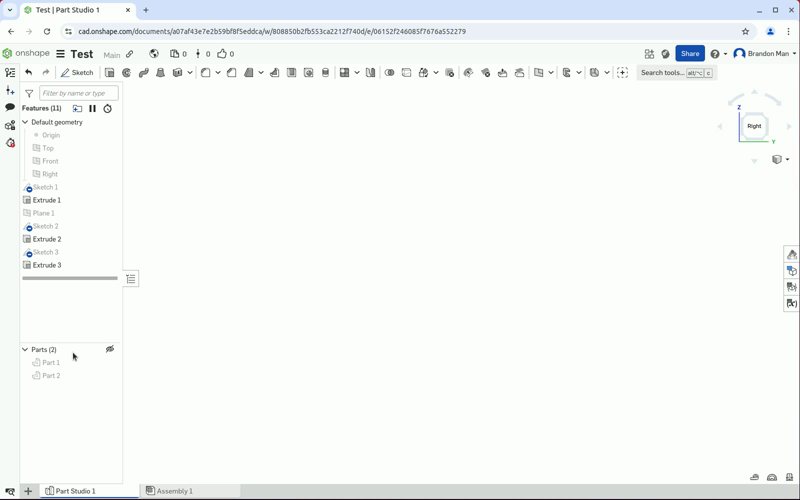
key(right)
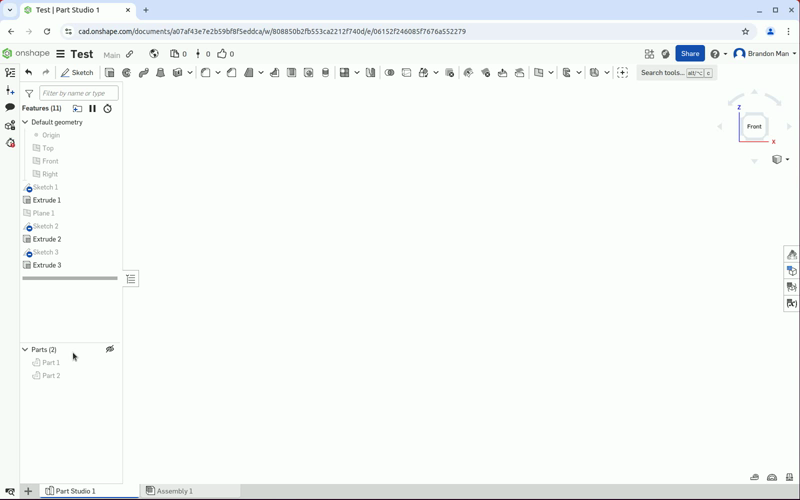
key_up(shift)
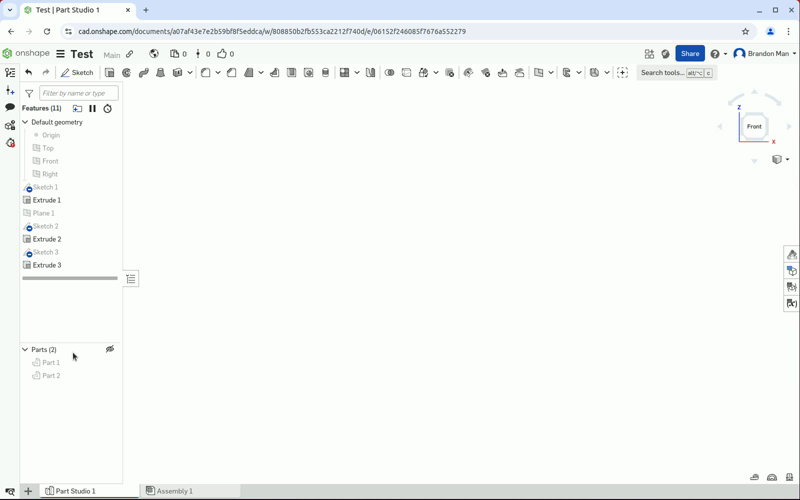
mouse_move(73, 352)
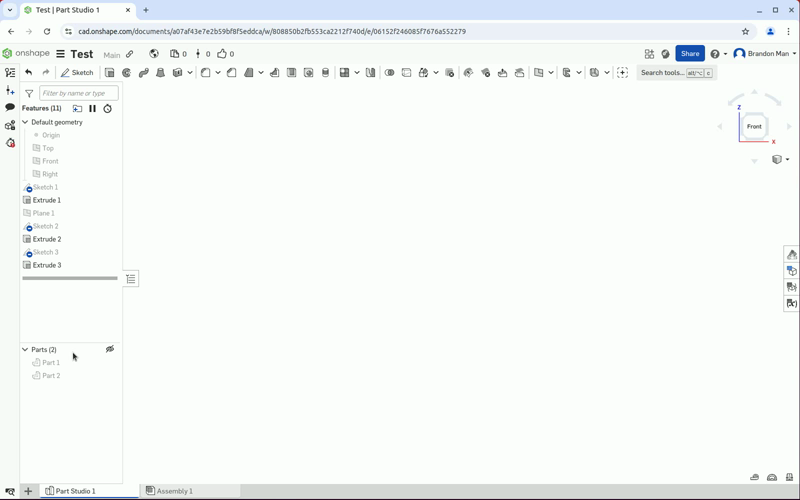
key(shift+y)
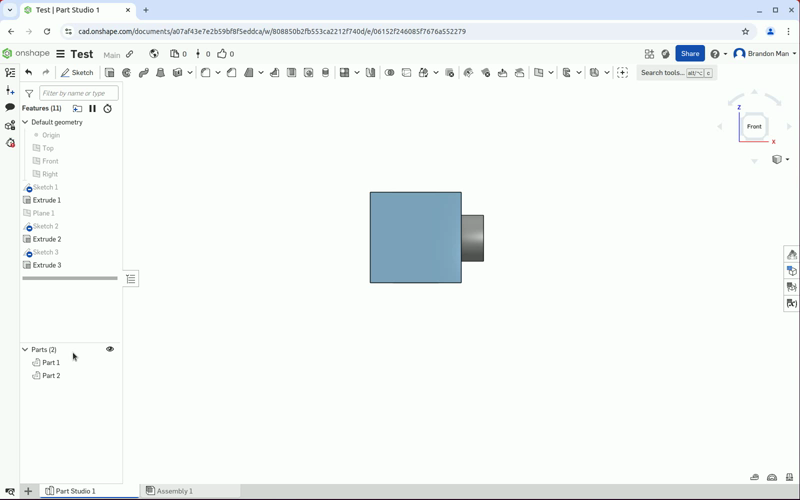
mouse_move(541, 75)
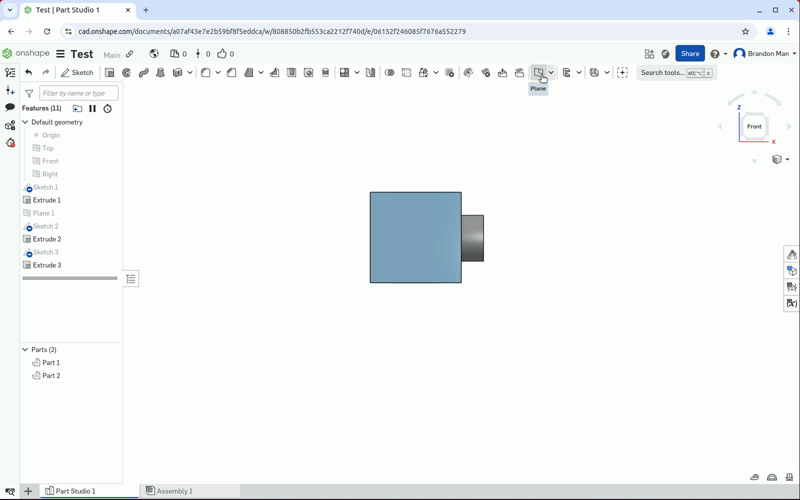
click(541, 75)
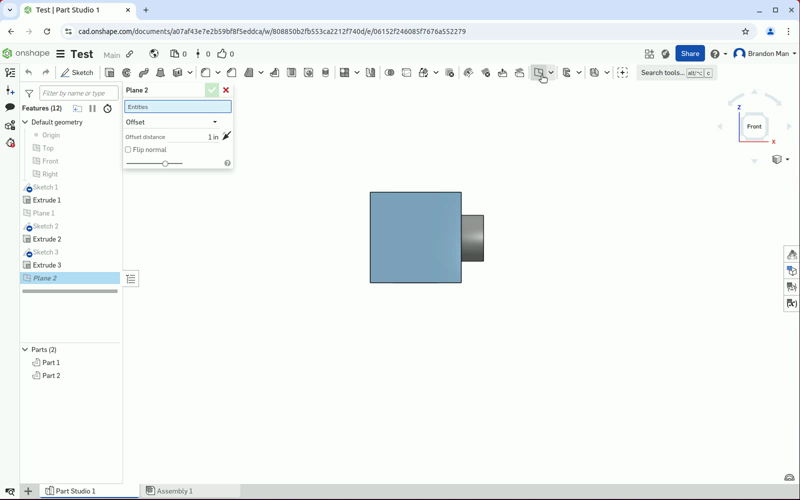
mouse_move(73, 163)
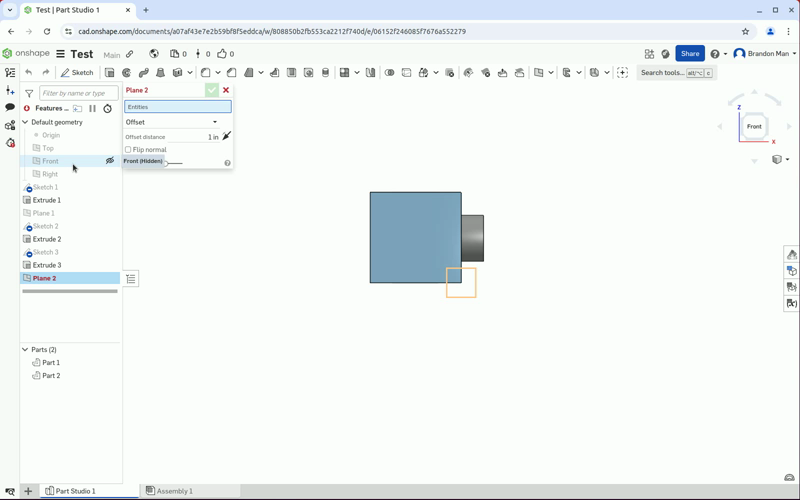
click(73, 163)
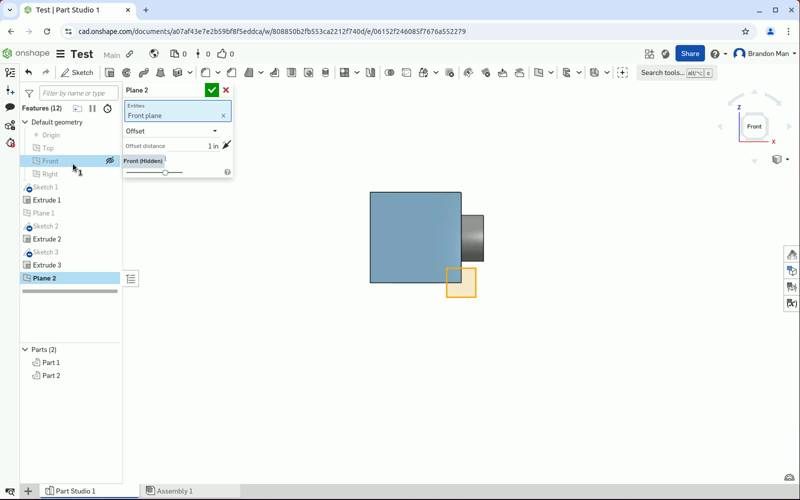
key(tab, 2)
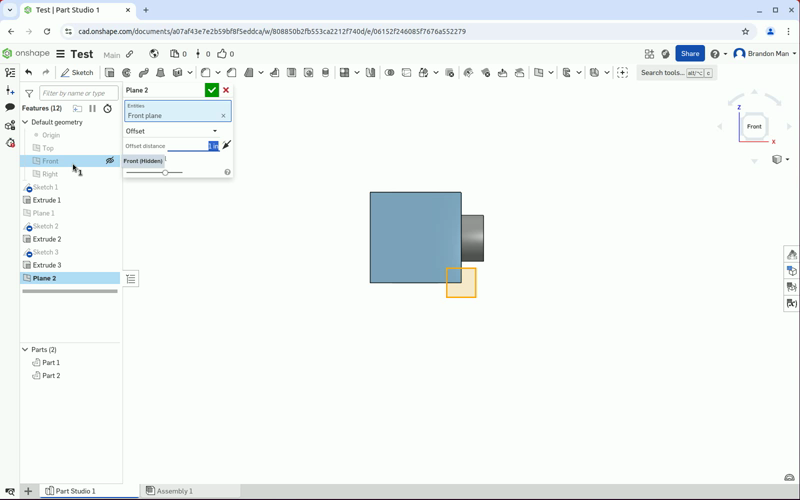
text(18.548)
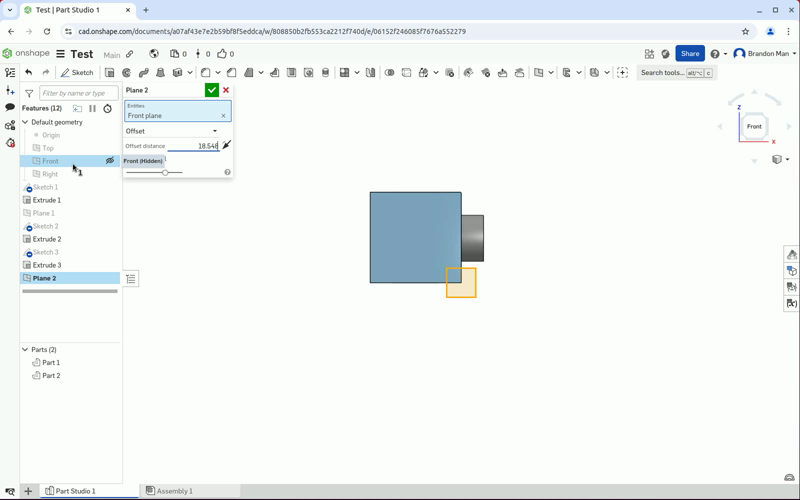
key(enter, 2)
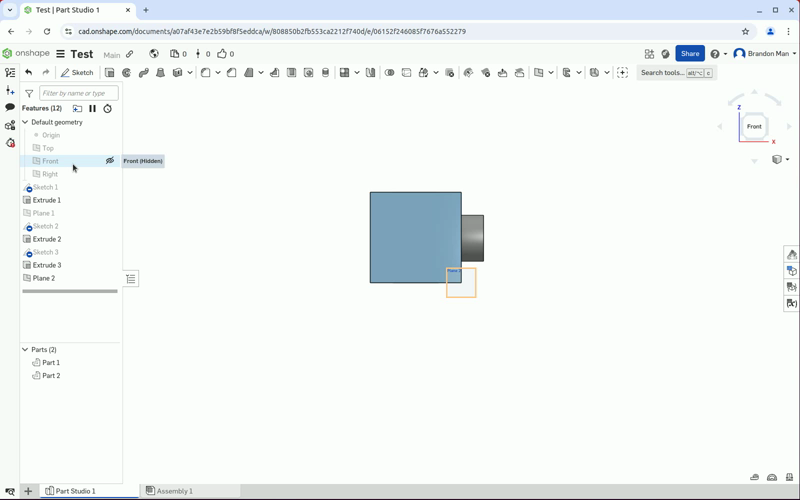
key(shift+s)
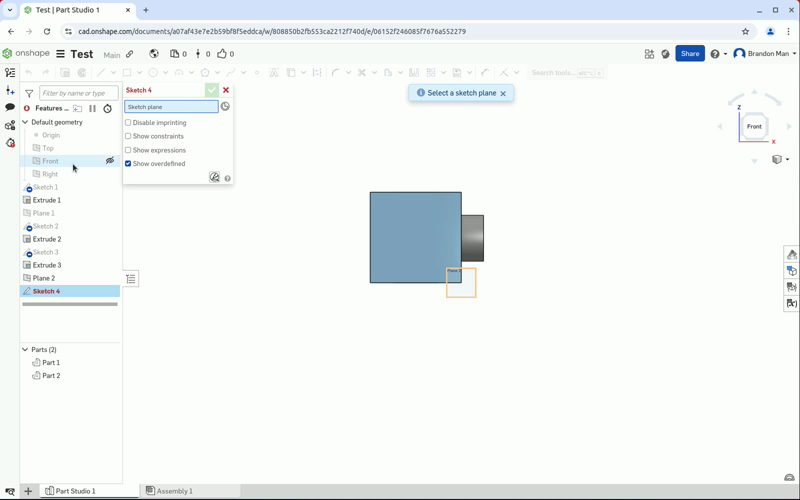
mouse_move(73, 280)
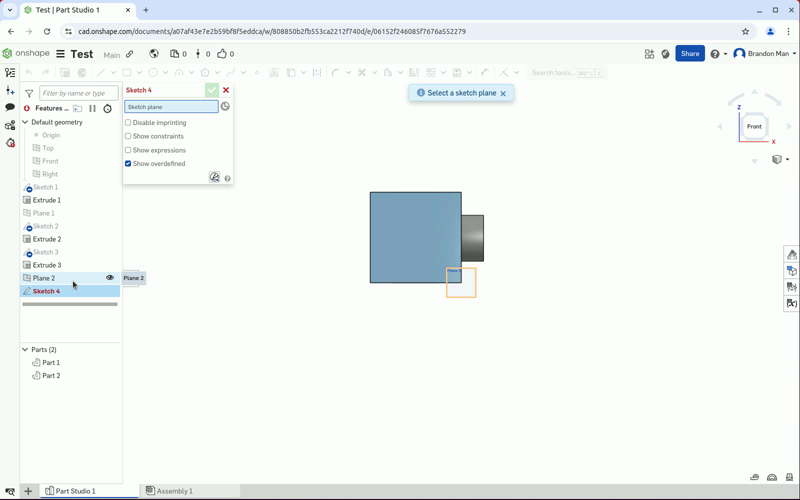
click(73, 280)
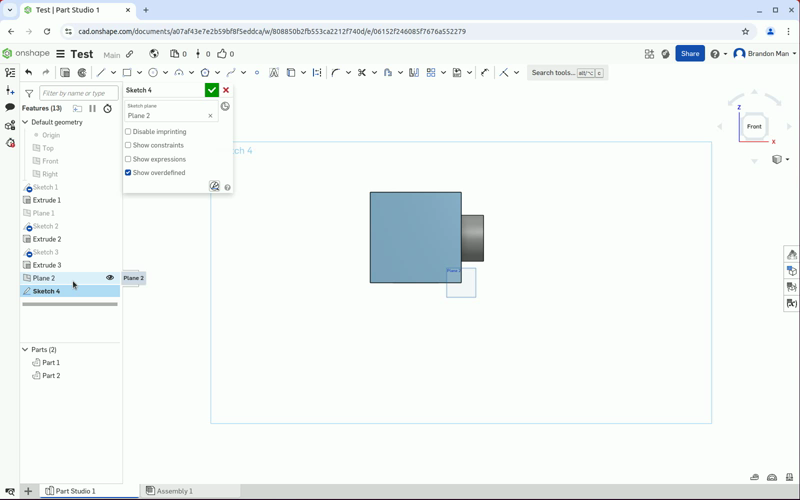
mouse_move(73, 352)
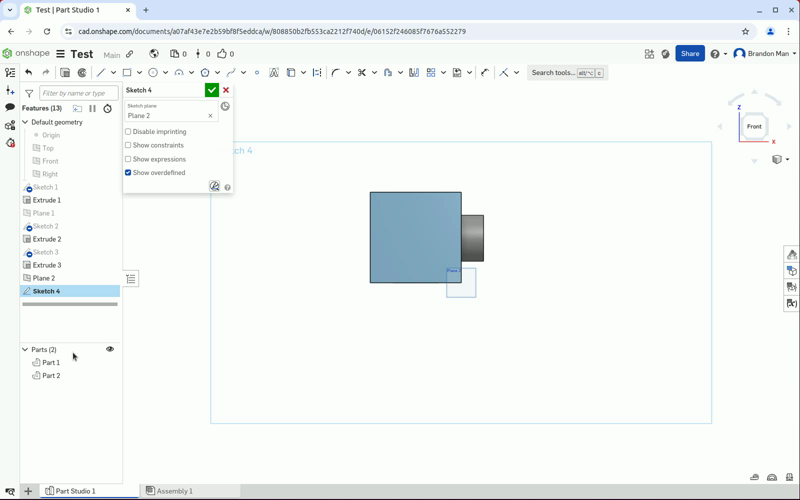
key(y)
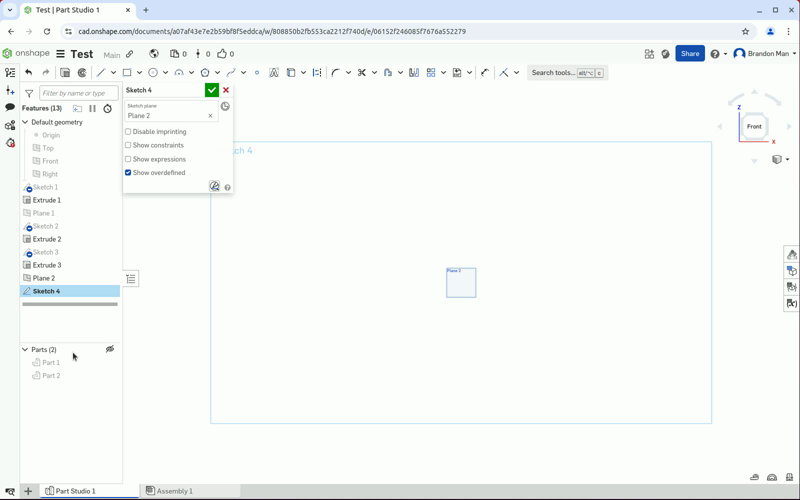
key(l)
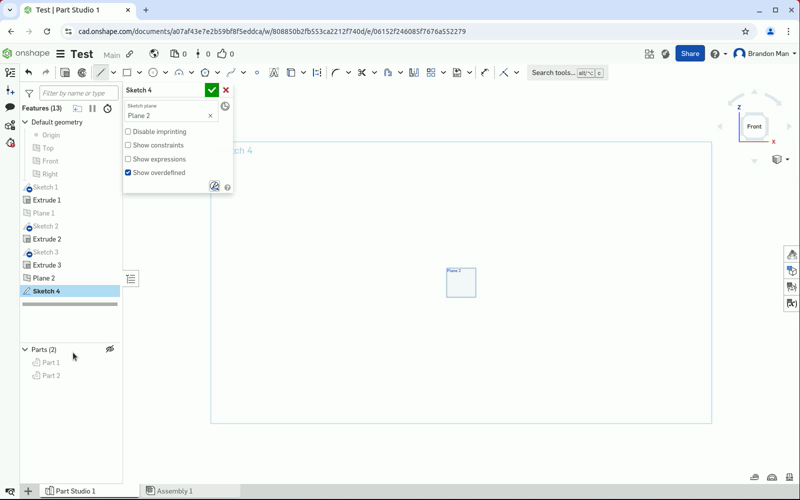
key_down(shift)
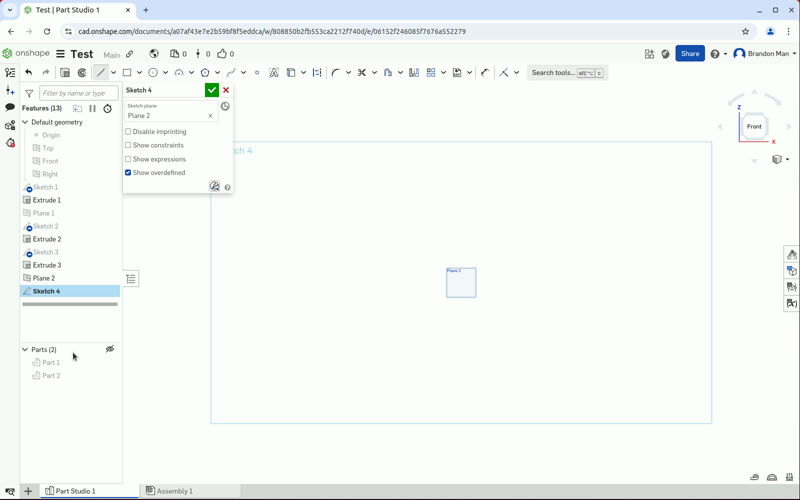
mouse_move(392, 260)
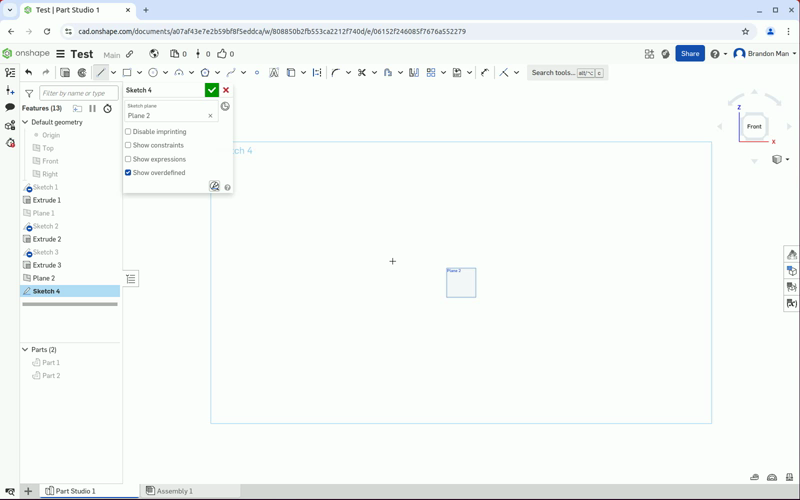
click(392, 260)
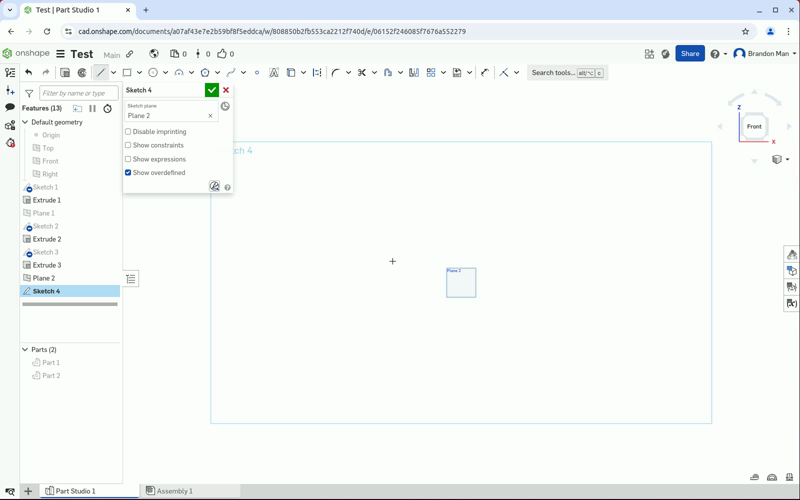
key_up(shift)
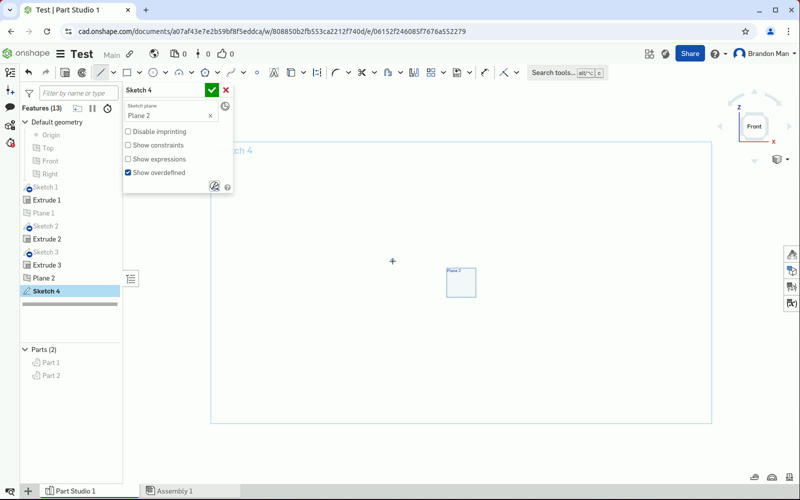
key_down(shift)
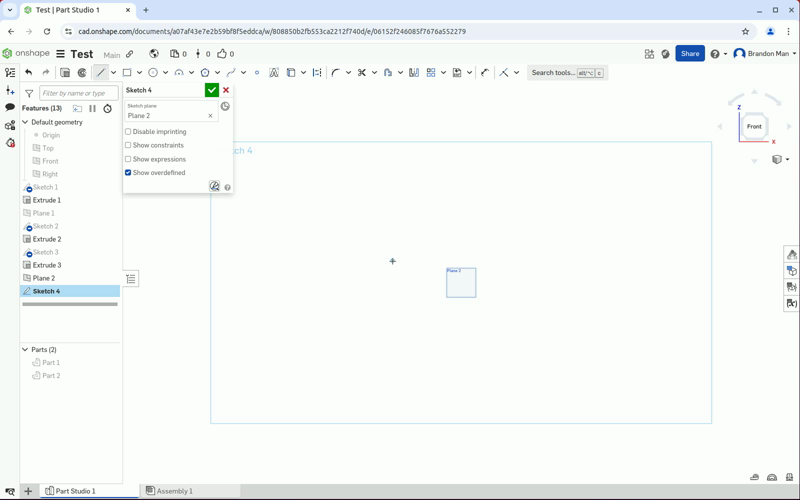
mouse_move(422, 260)
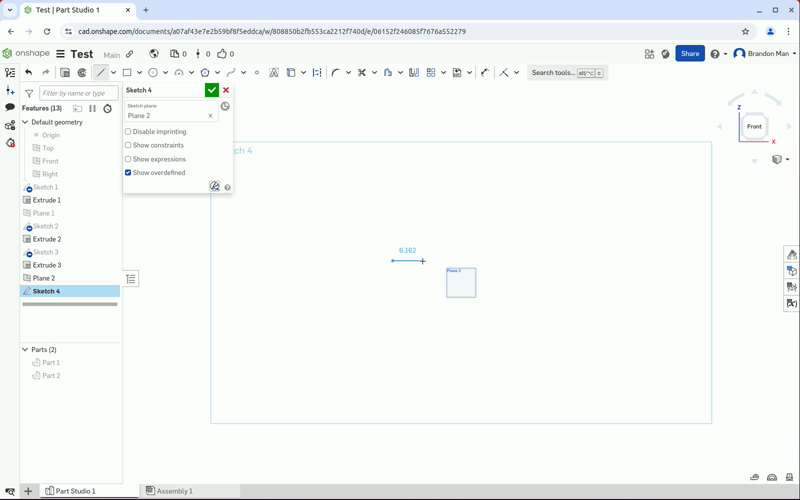
mouse_move(437, 260)
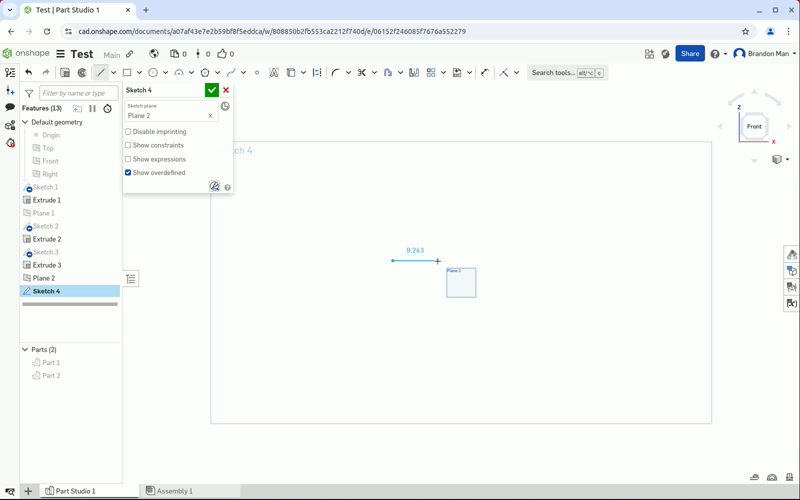
click(437, 260)
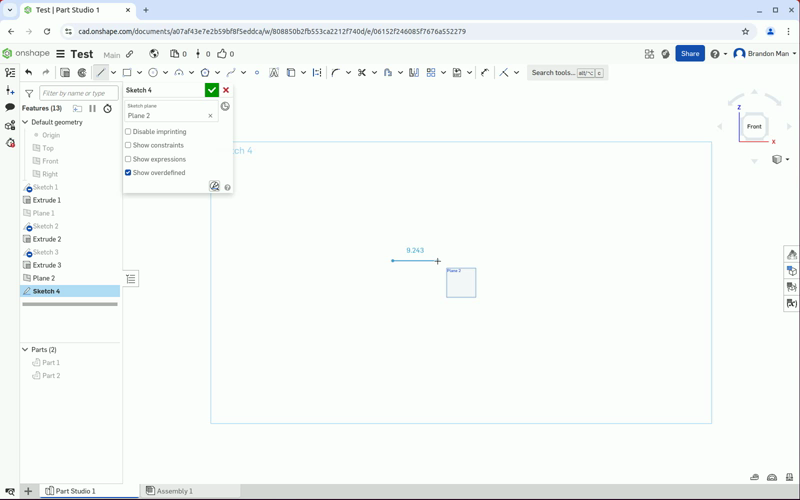
key_up(shift)
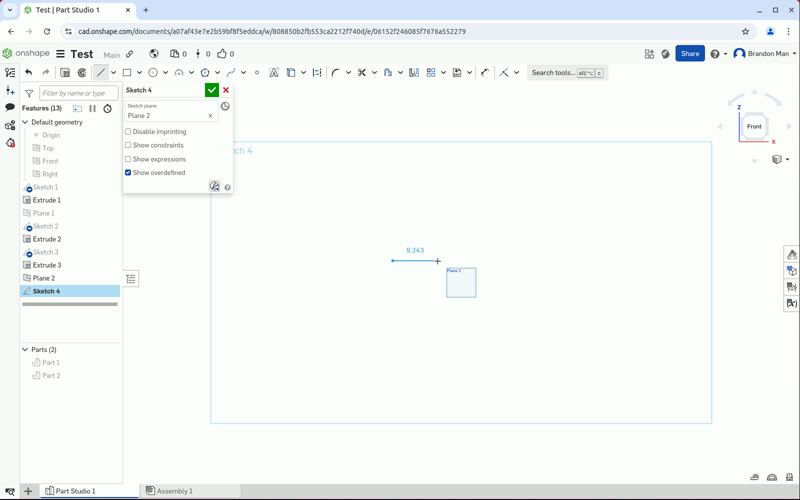
key_down(shift)
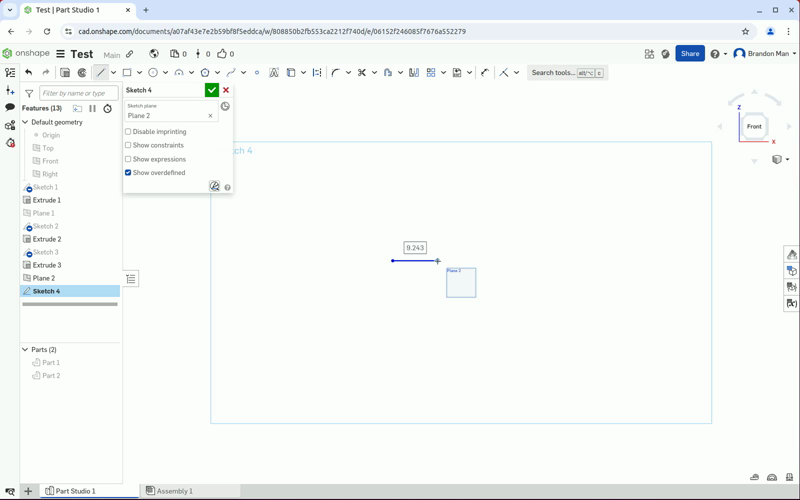
mouse_move(467, 260)
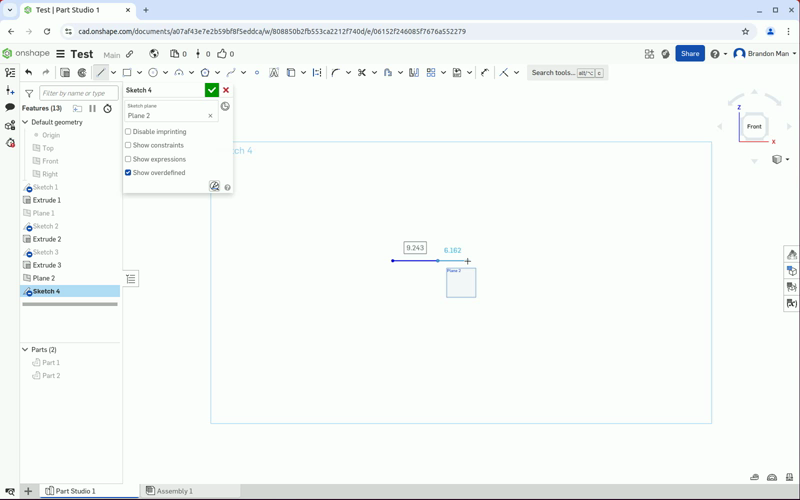
mouse_move(437, 215)
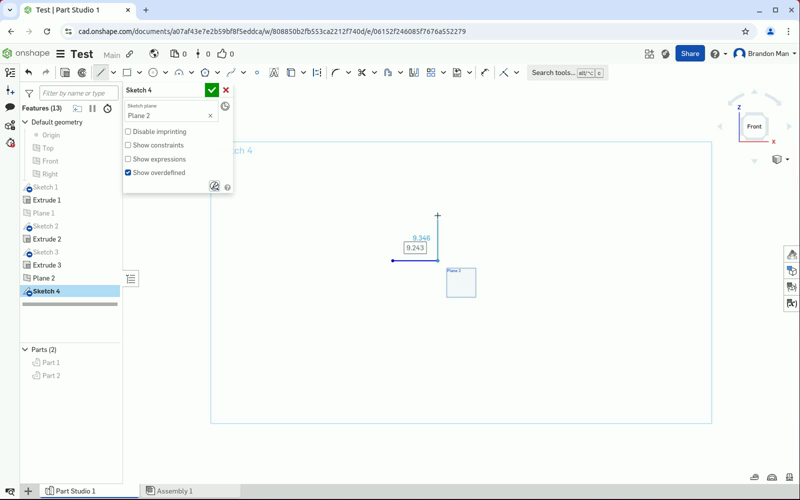
click(437, 215)
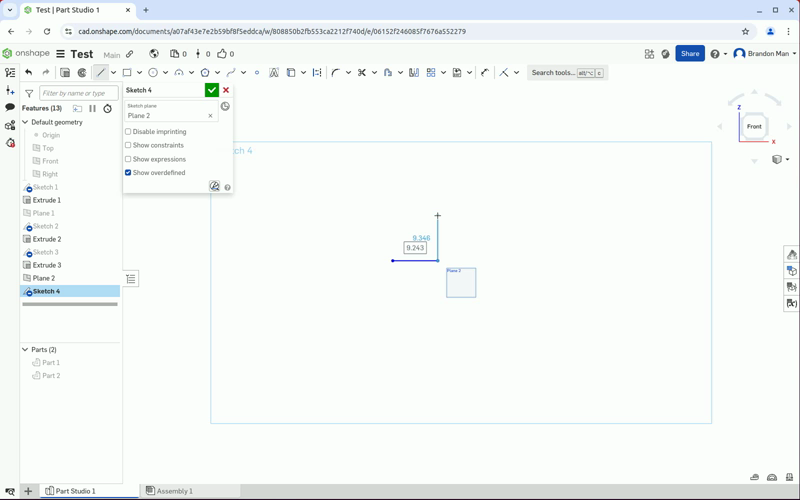
key_up(shift)
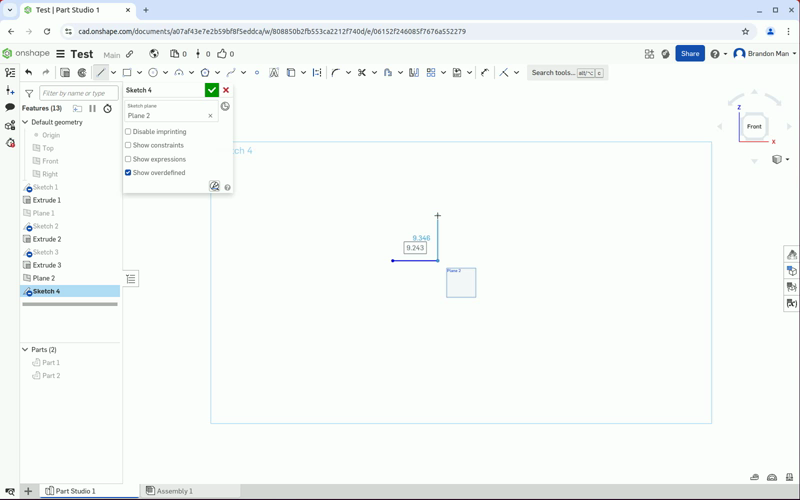
key_down(shift)
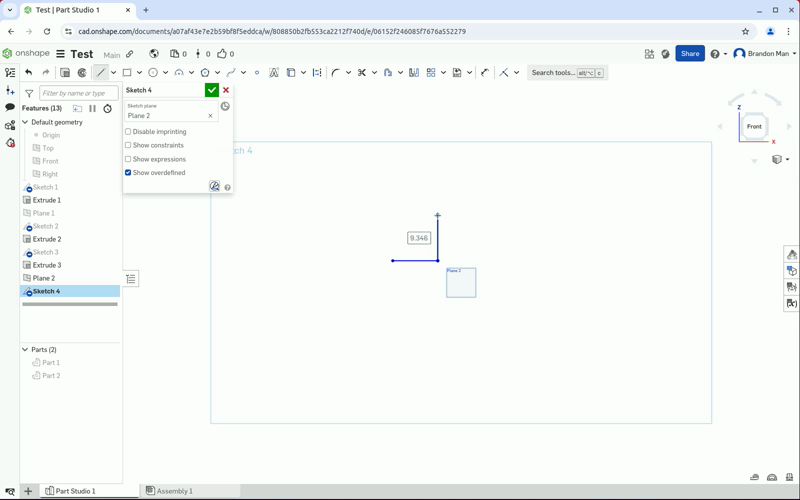
mouse_move(467, 215)
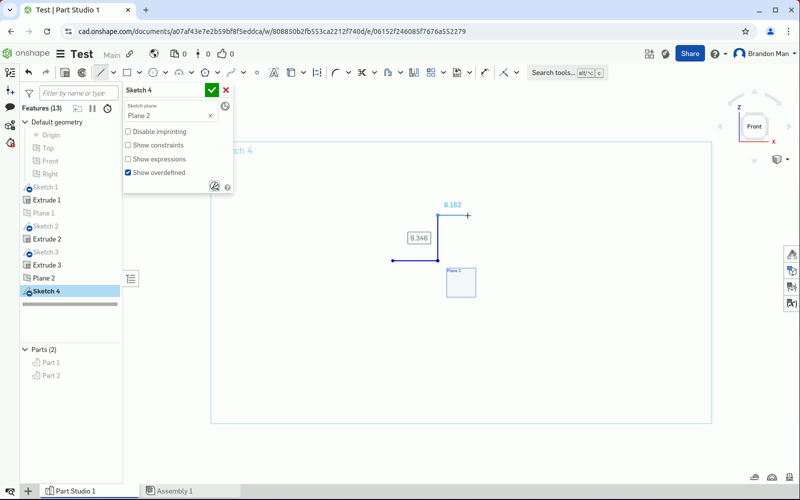
mouse_move(392, 215)
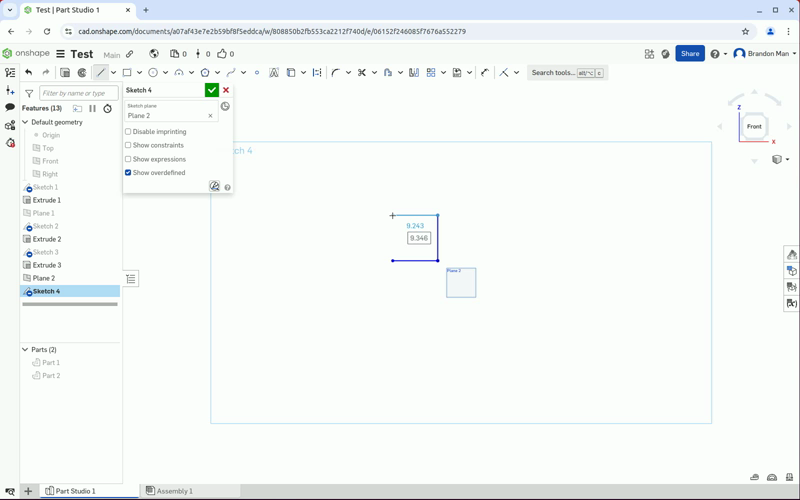
click(392, 215)
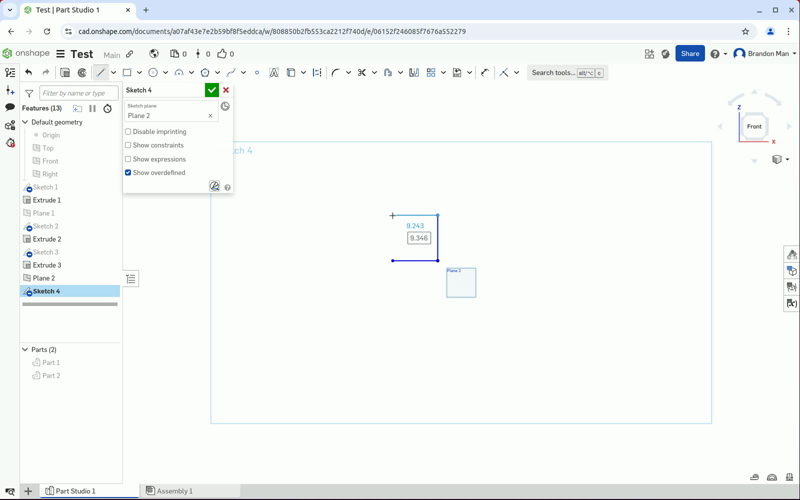
key_up(shift)
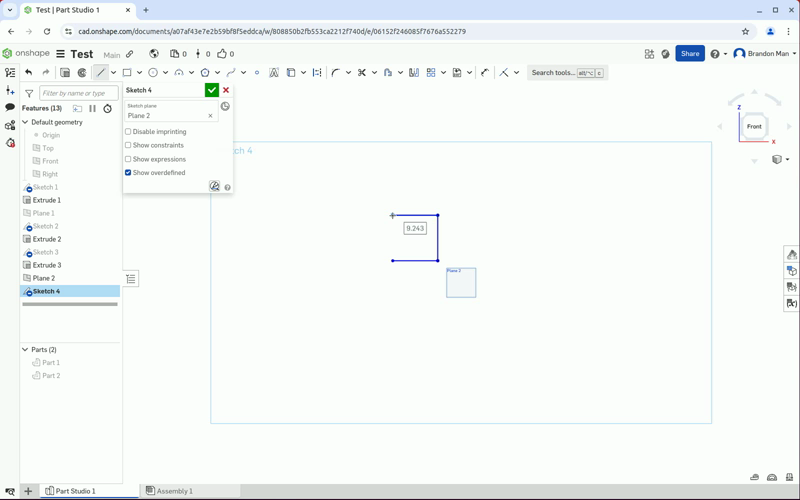
mouse_move(422, 215)
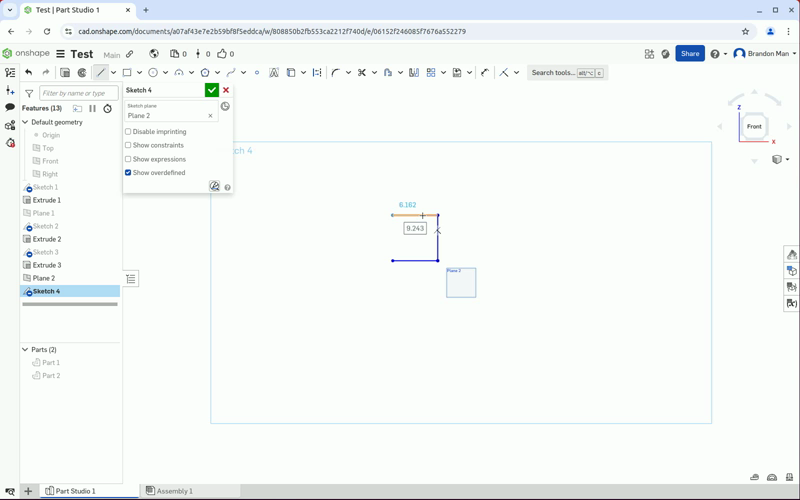
key_down(shift)
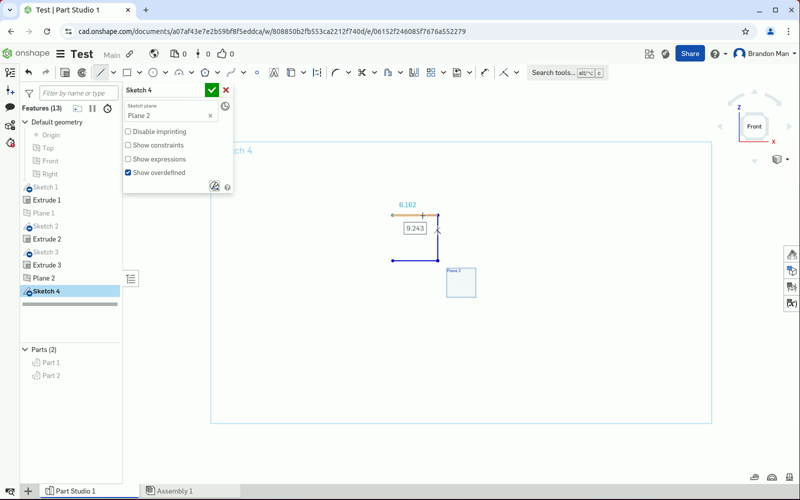
mouse_move(392, 260)
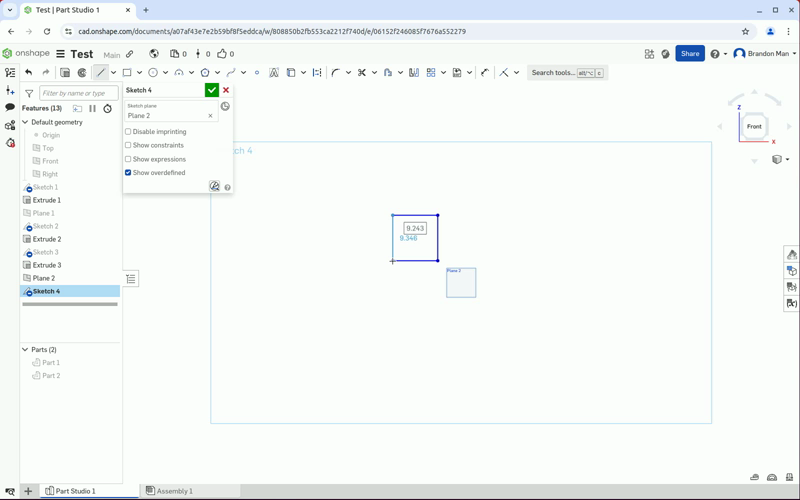
key_up(shift)
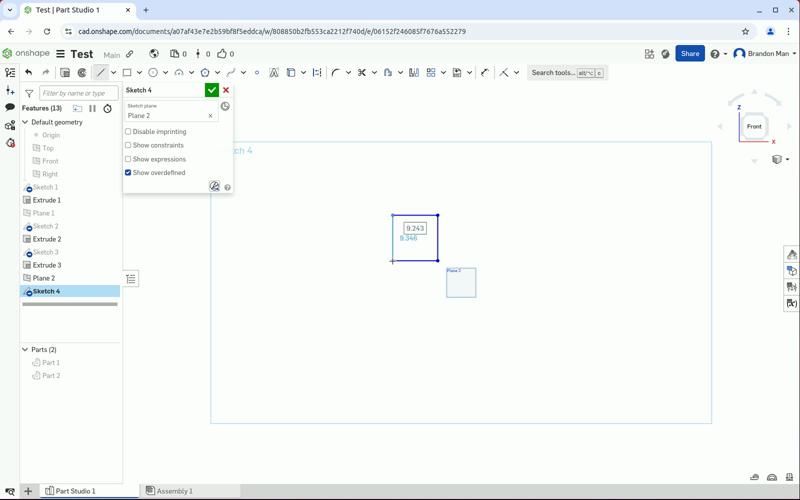
click(392, 260)
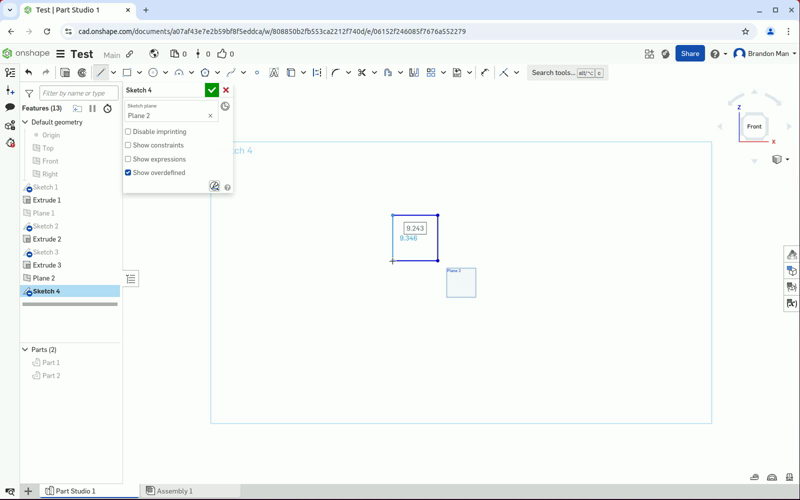
key(esc)
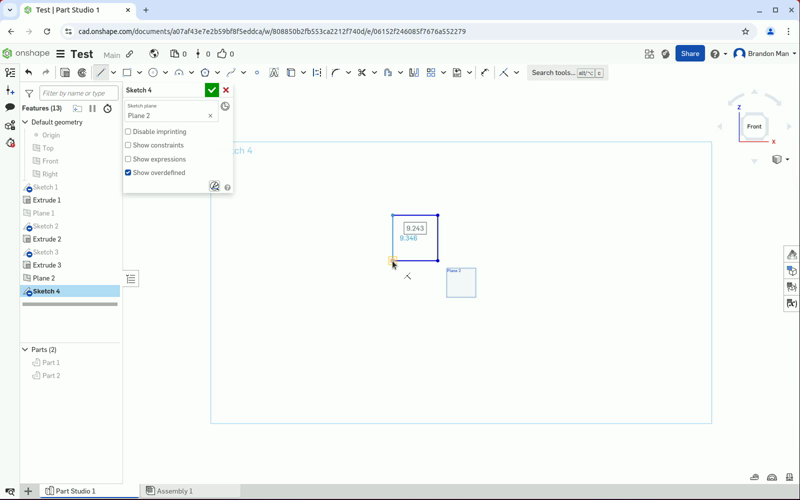
mouse_move(416, 245)
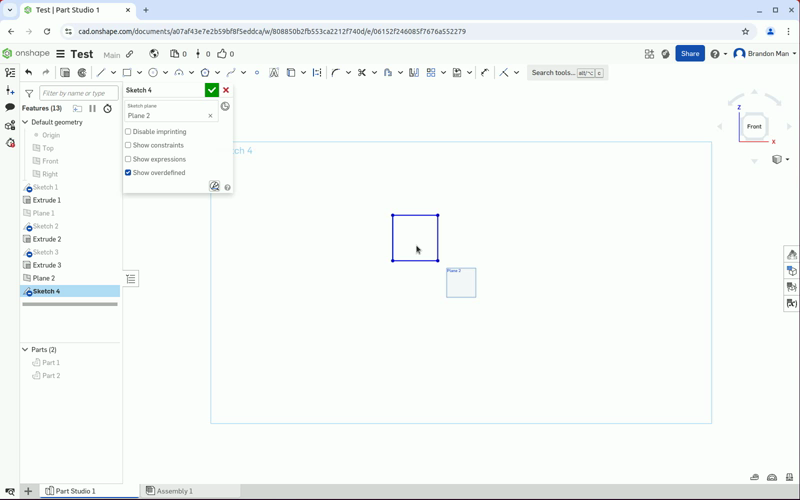
click(416, 245)
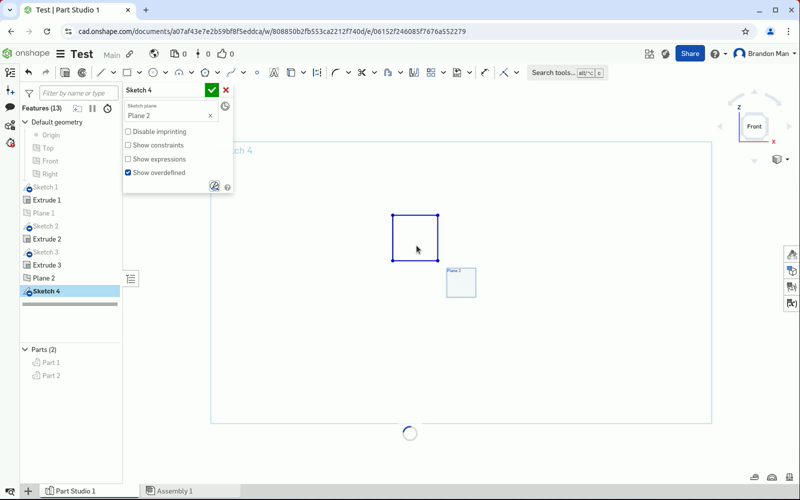
mouse_move(73, 352)
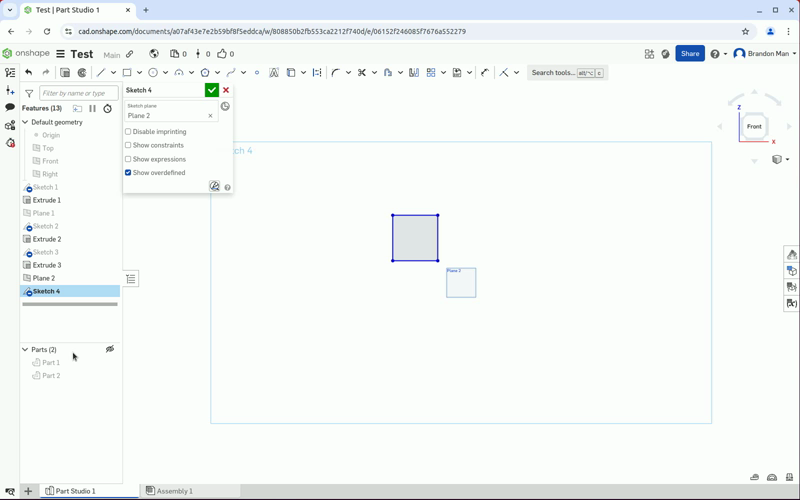
key(shift+y)
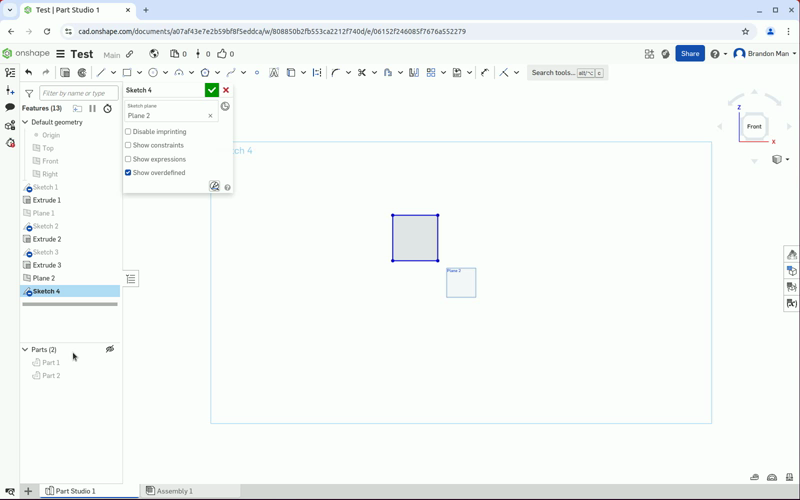
key(shift+e)
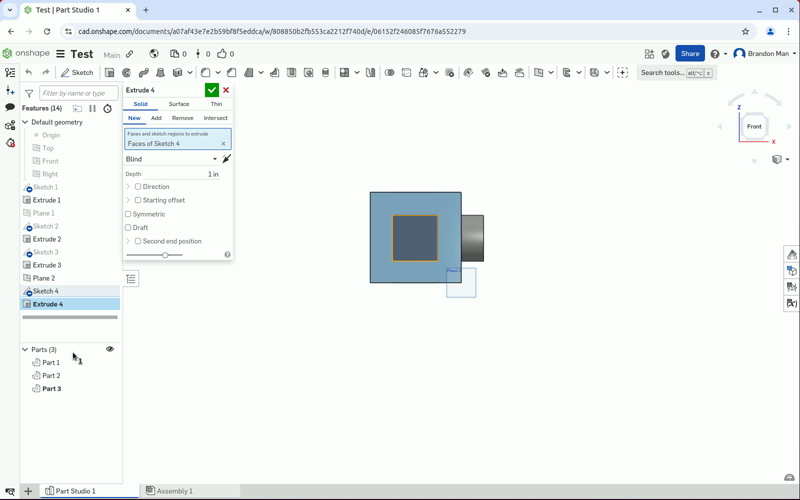
mouse_move(143, 106)
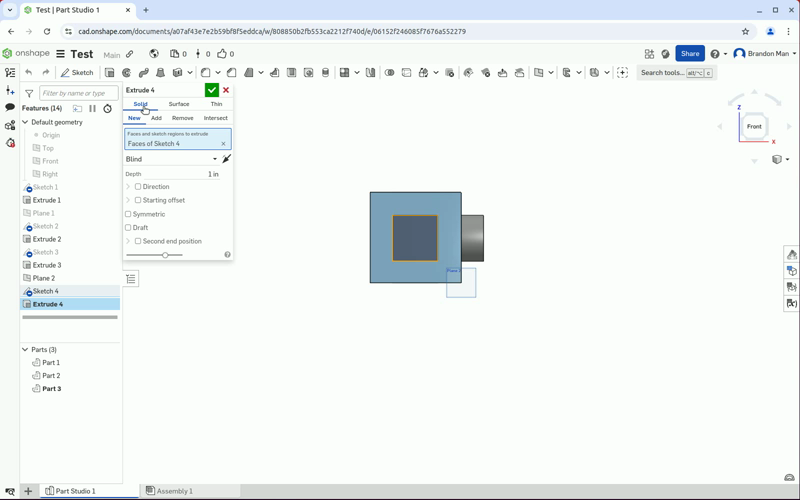
click(143, 106)
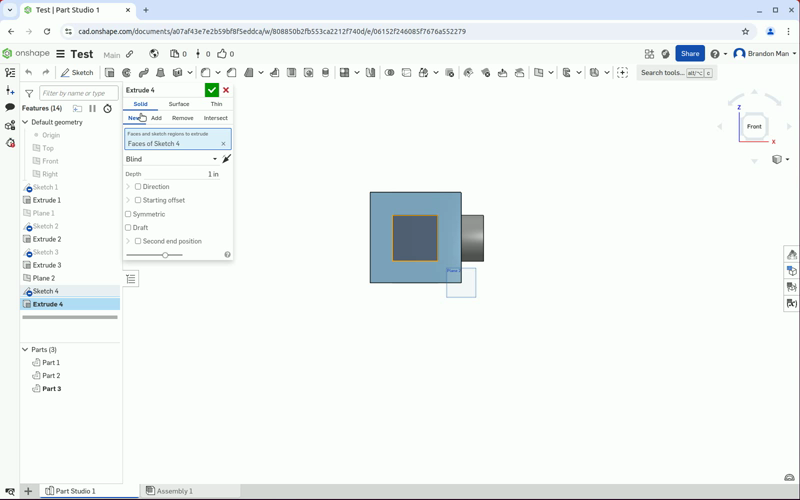
mouse_move(137, 120)
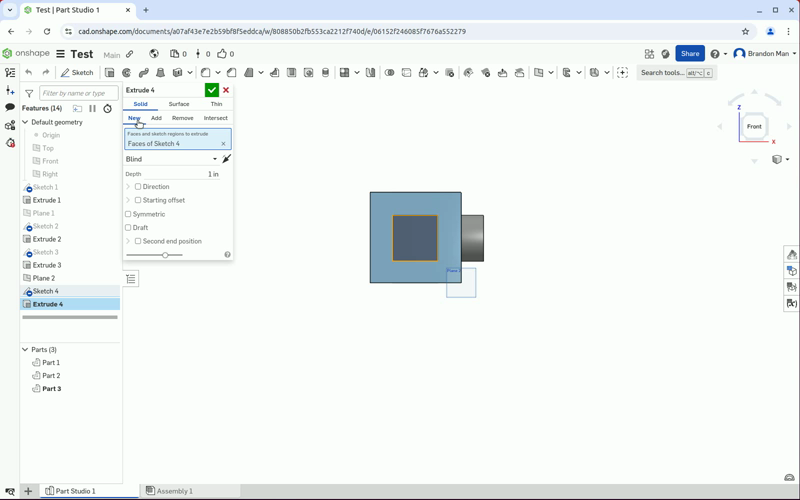
click(137, 120)
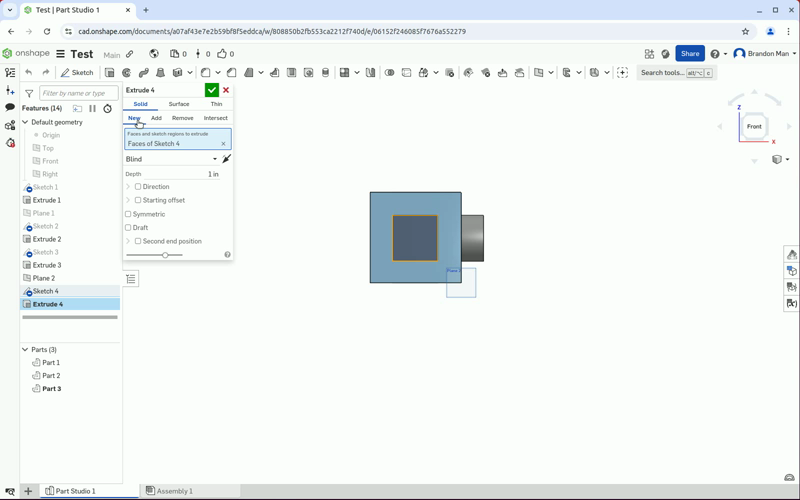
key(tab, 4)
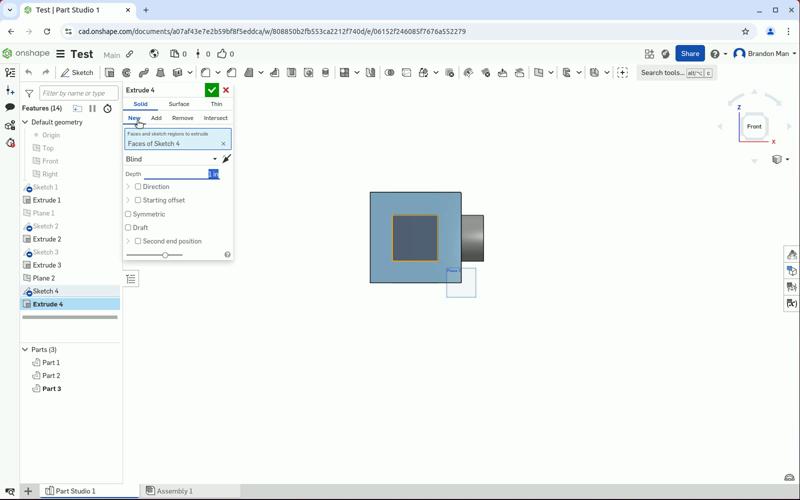
text(4.574)
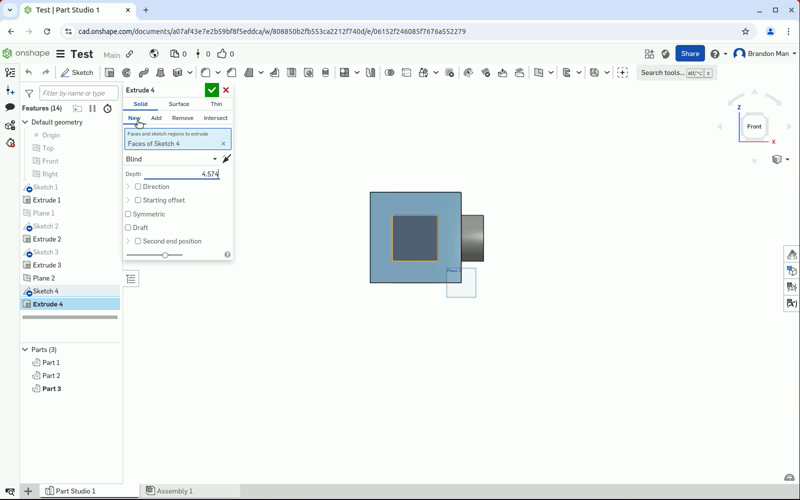
key(enter)
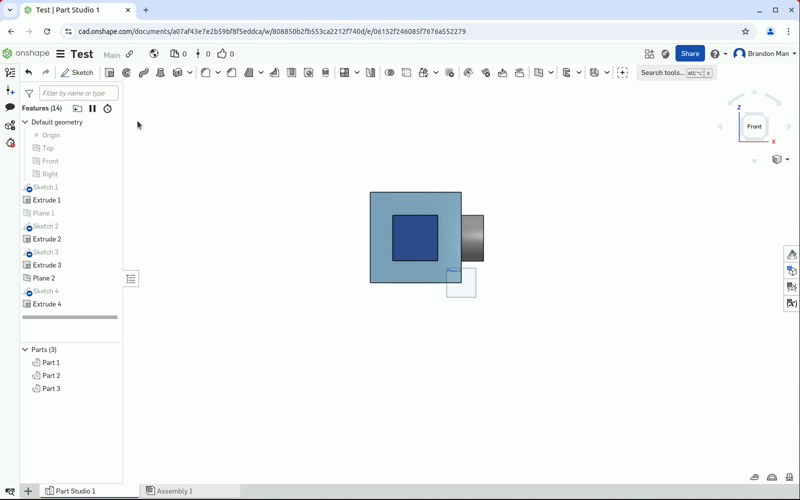
key(shift+h)
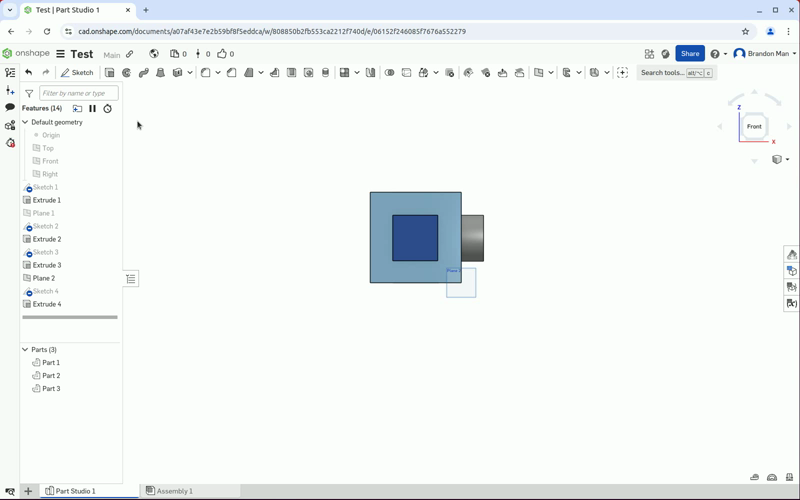
key(shift+h)
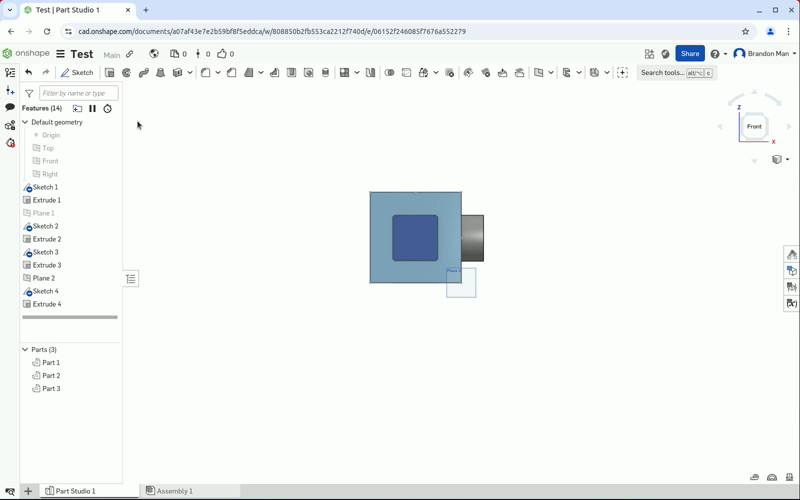
key(shift+7)
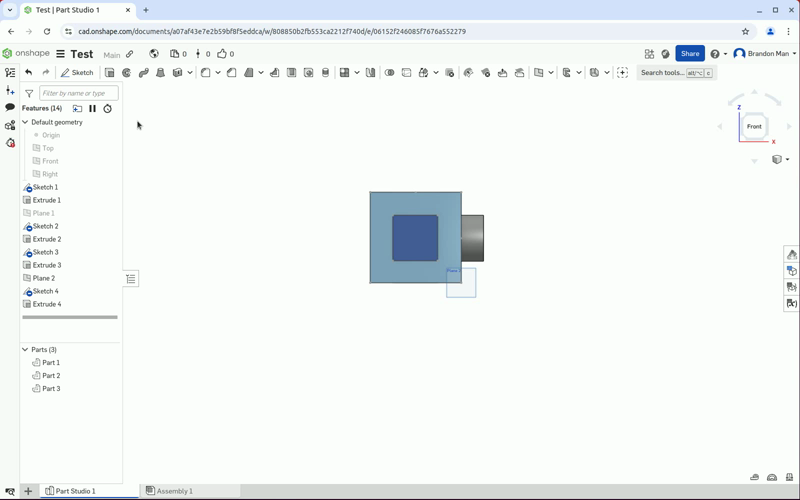
key(left, 2)
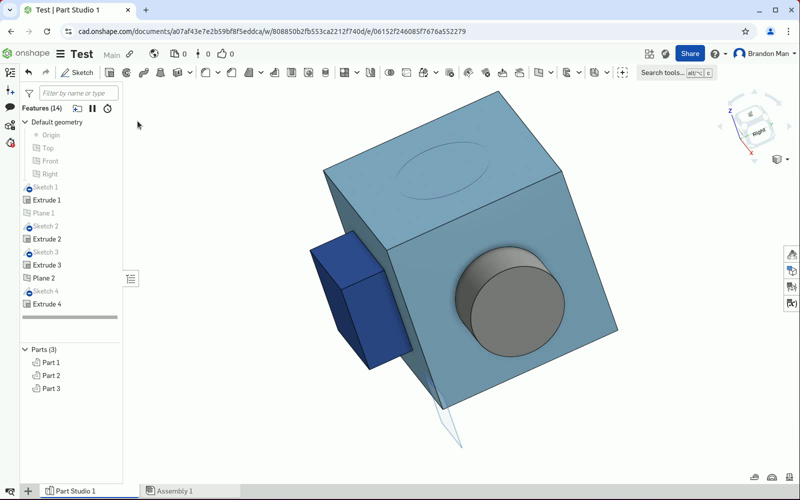
key(down, 2)
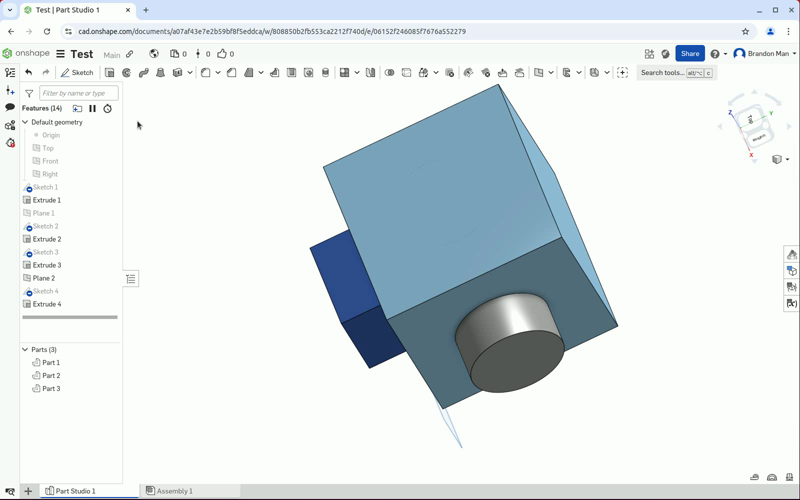
key(up, 2)
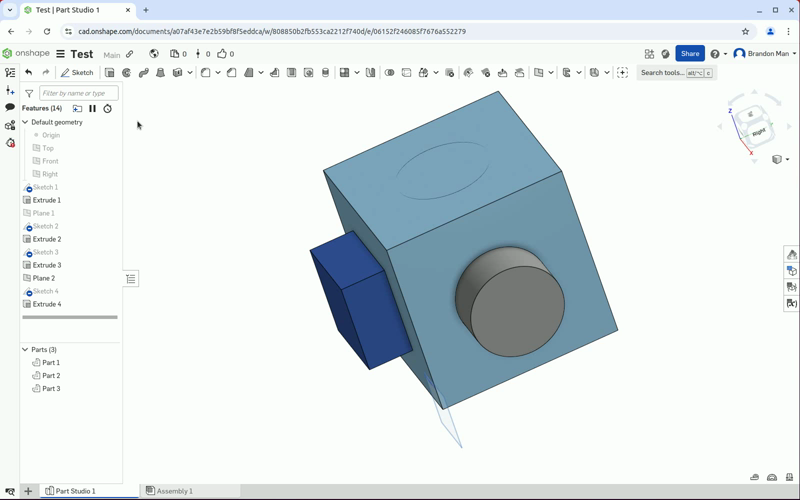
key(right, 2)
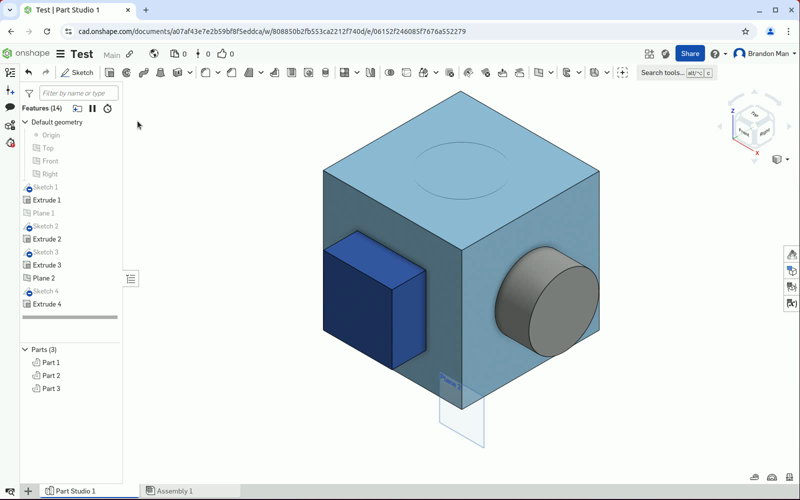
mouse_move(73, 189)
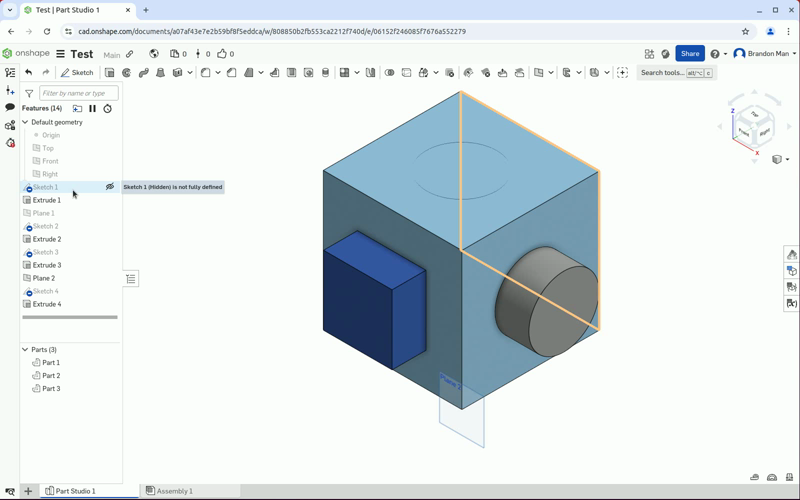
click(73, 189)